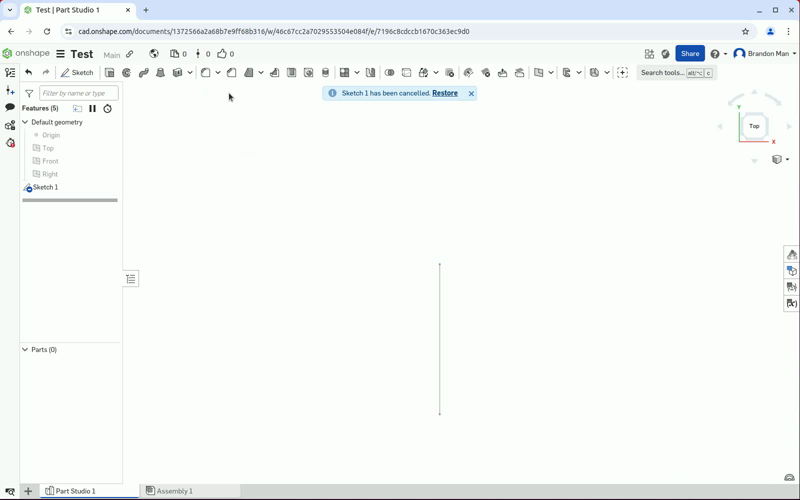
key(shift+h)
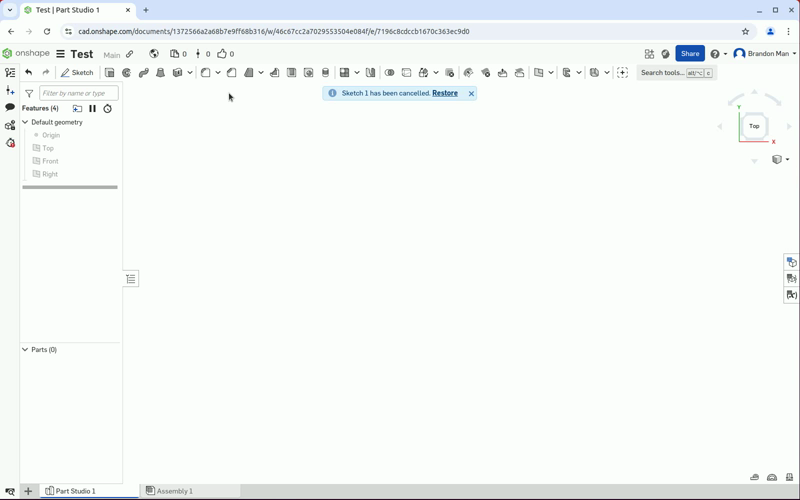
mouse_move(73, 352)
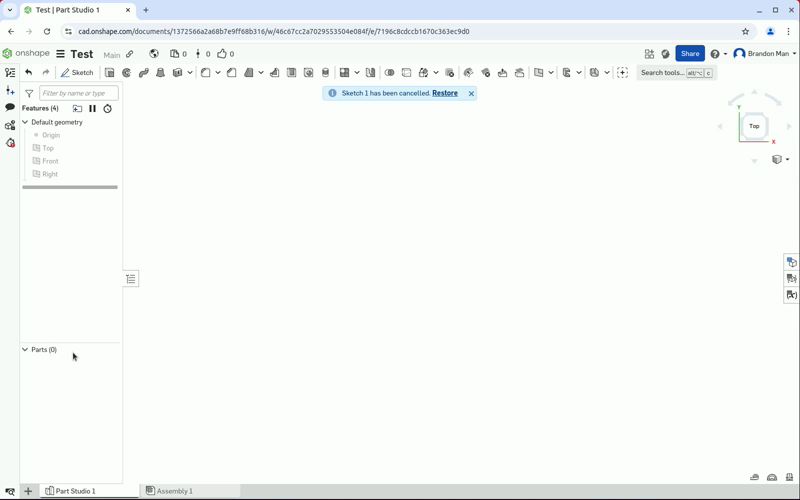
key(y)
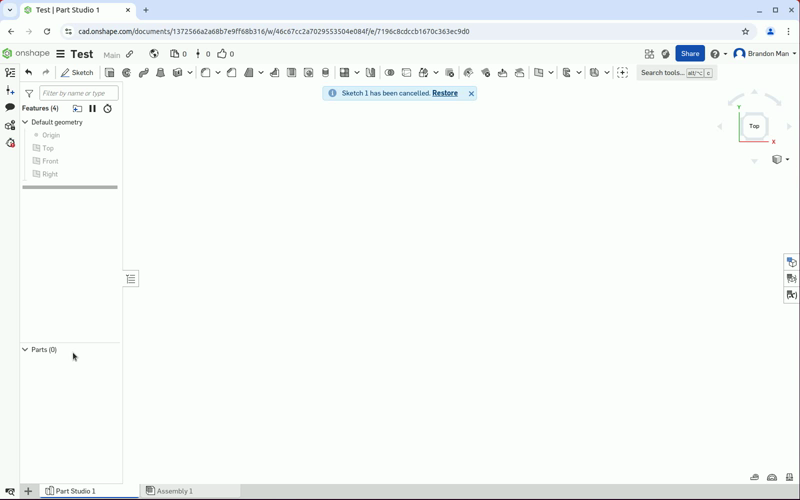
key(shift+p)
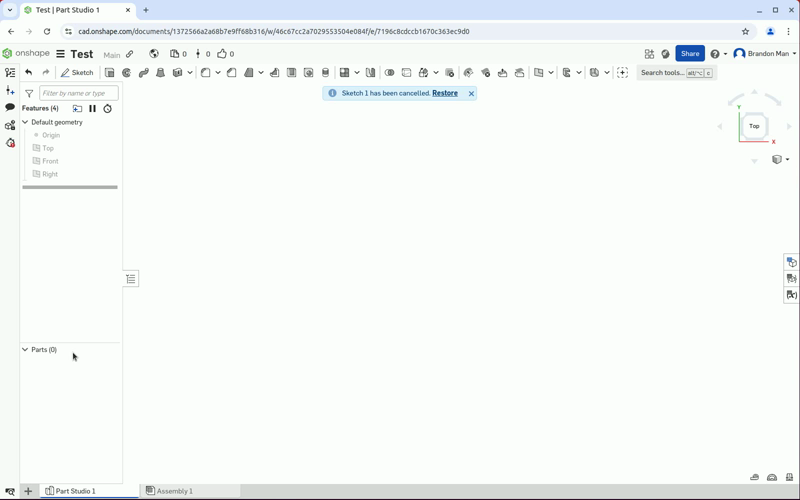
key(space)
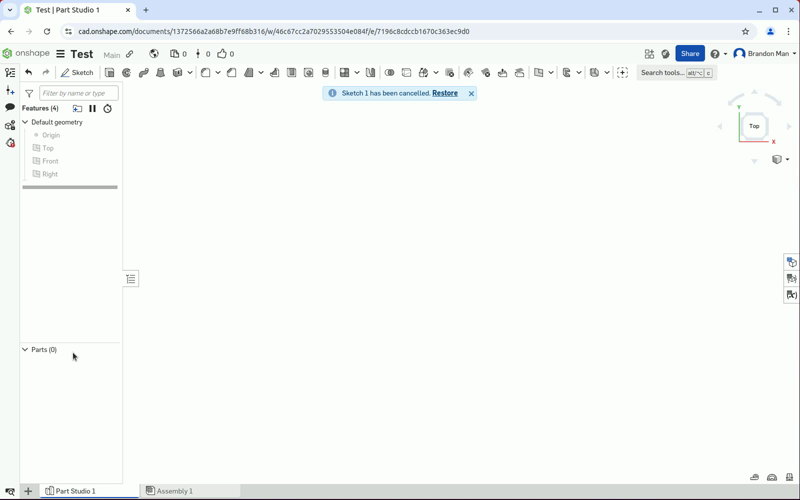
key_down(shift)
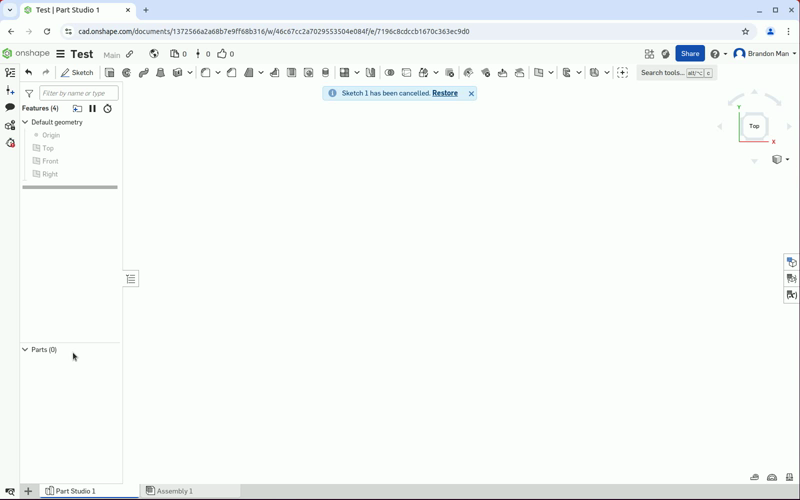
key(up)
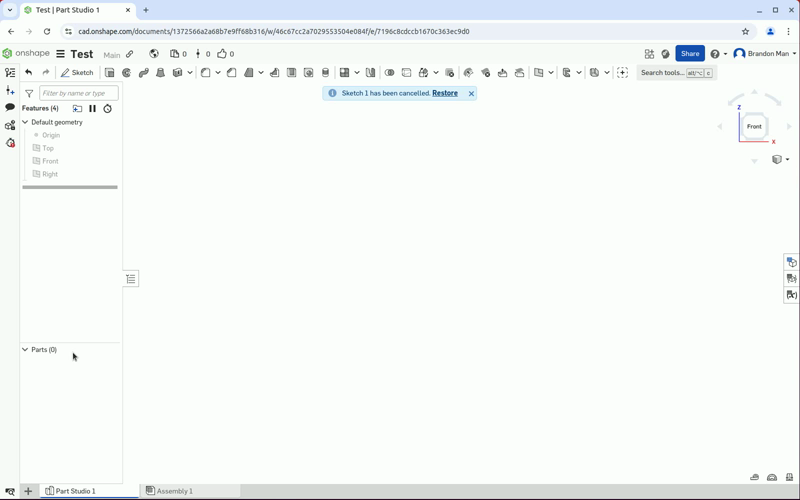
key_up(shift)
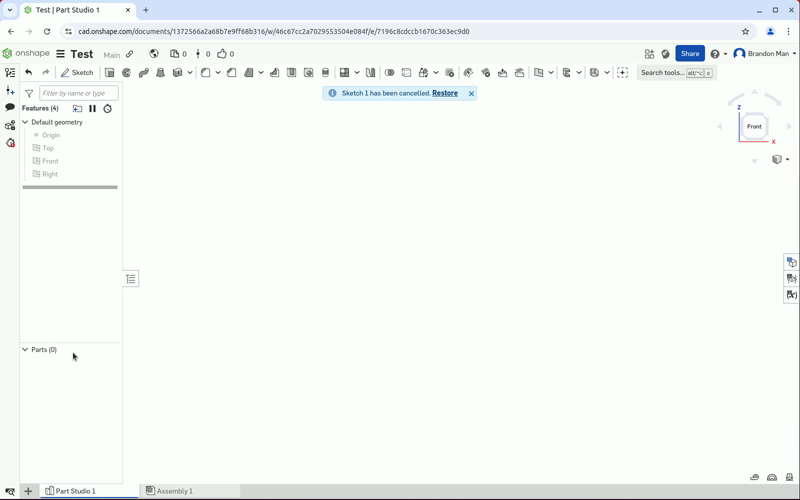
mouse_move(73, 352)
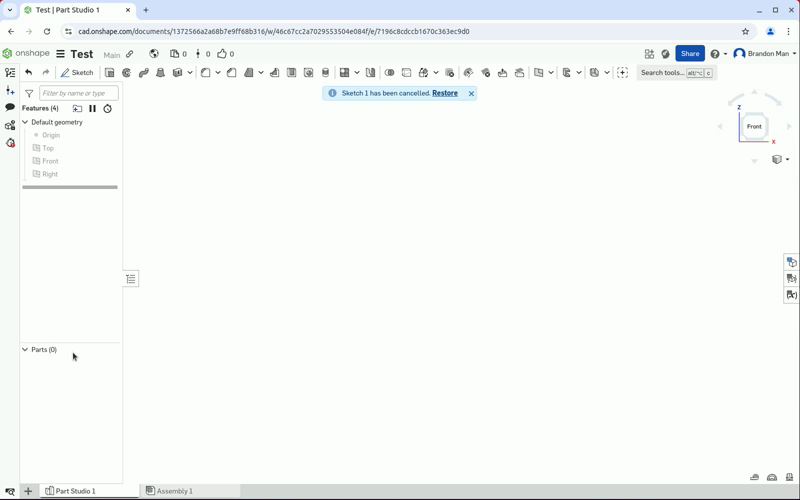
key(shift+y)
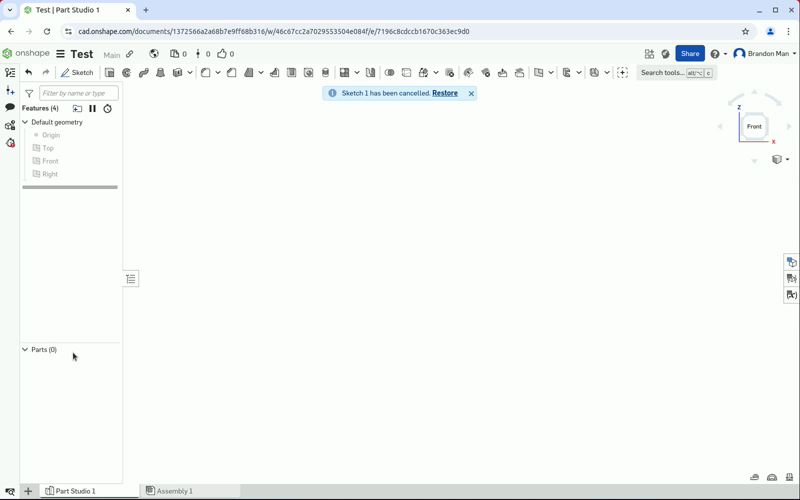
key(shift+s)
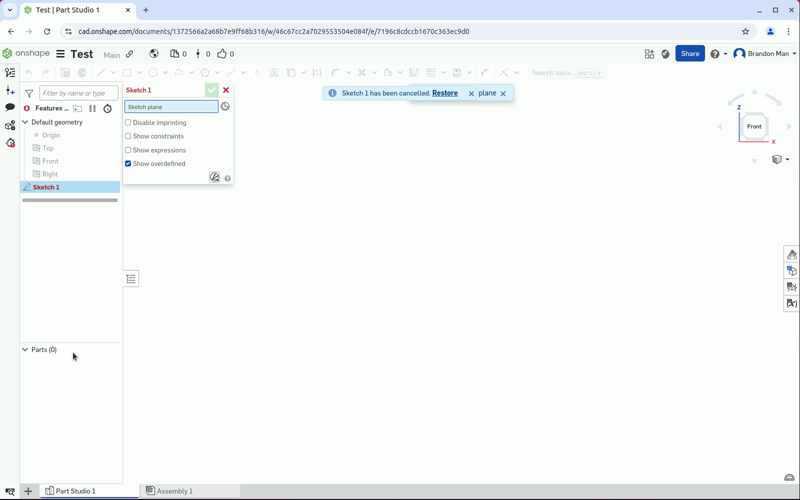
mouse_move(73, 163)
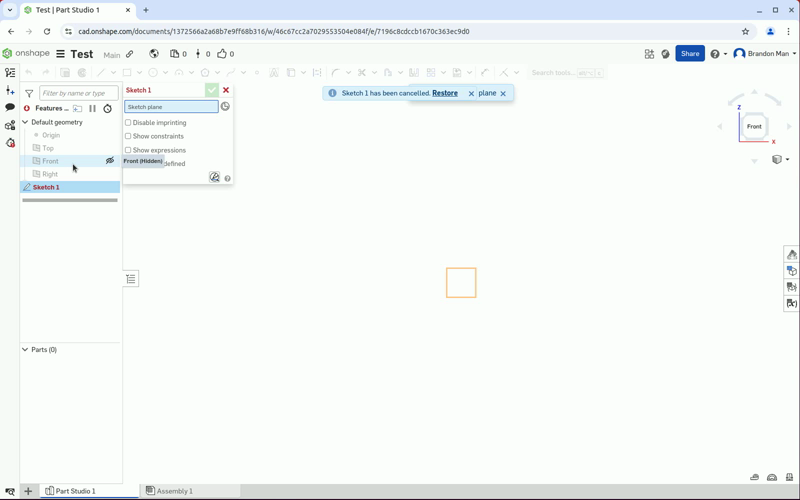
click(73, 163)
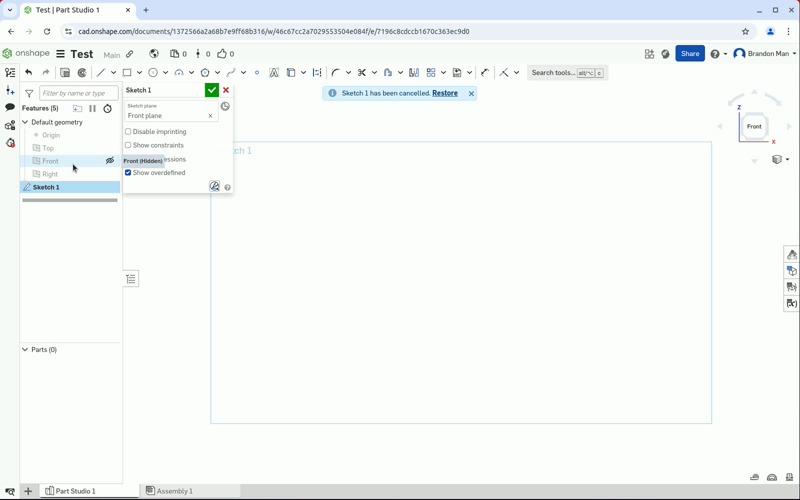
mouse_move(73, 352)
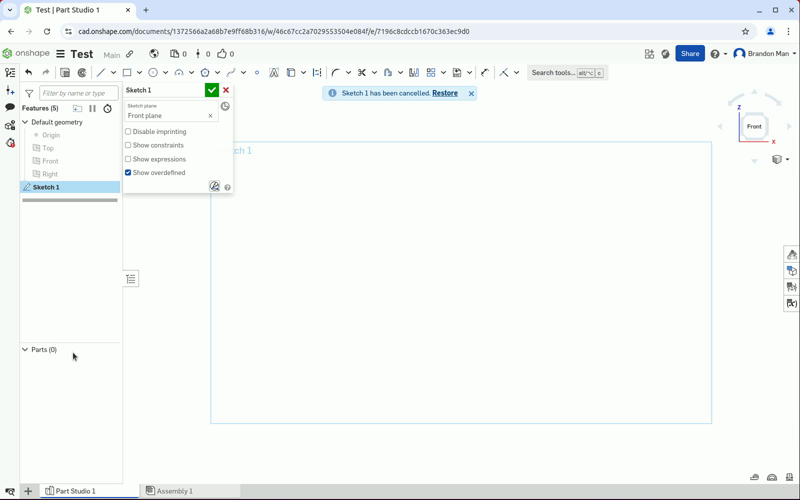
key(y)
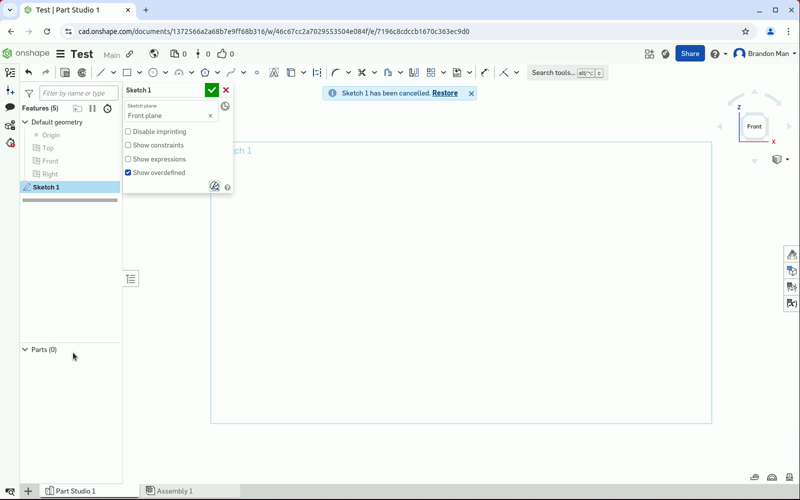
key(l)
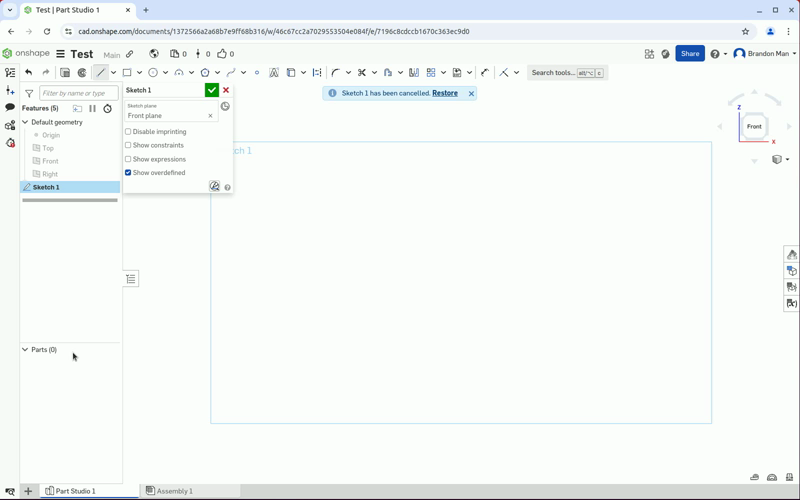
key_down(shift)
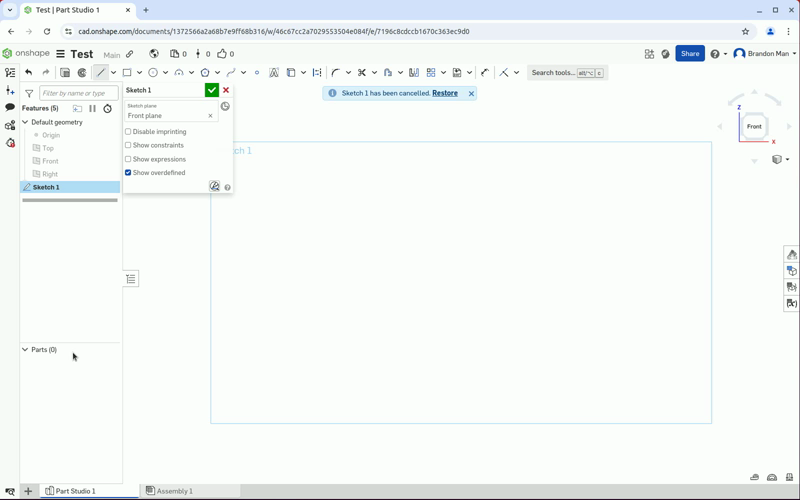
mouse_move(460, 282)
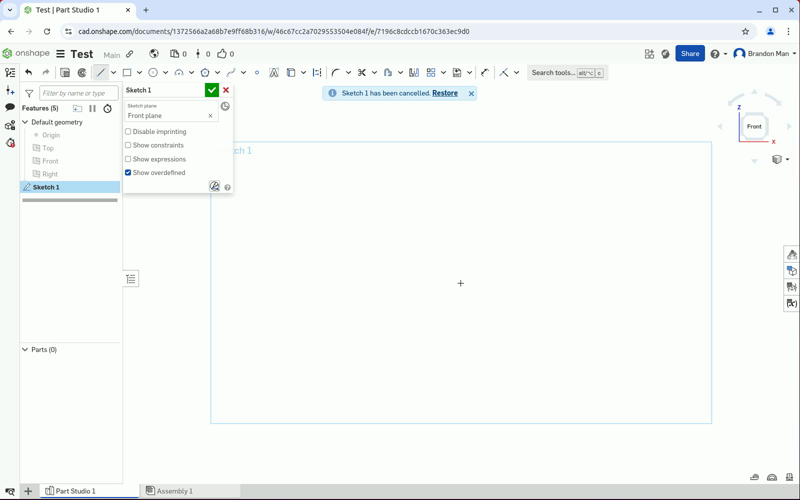
click(460, 282)
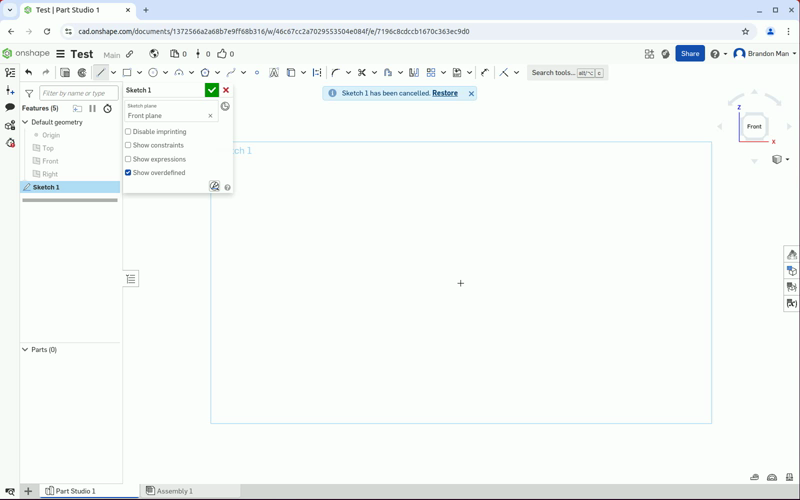
key_up(shift)
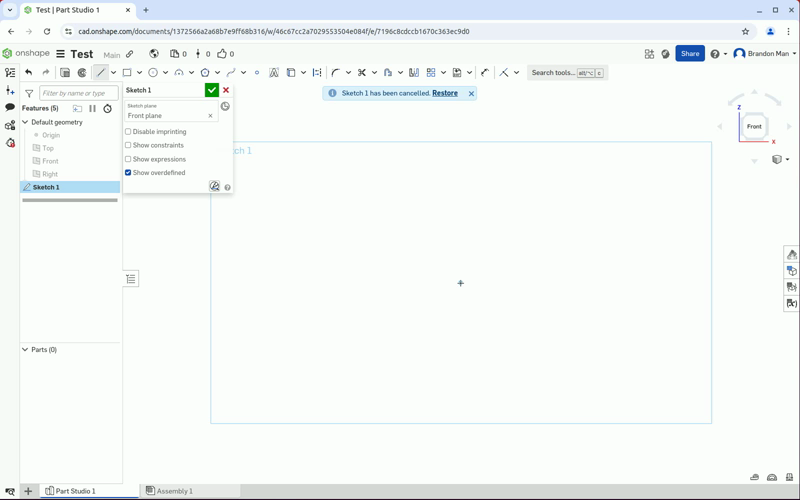
key_down(shift)
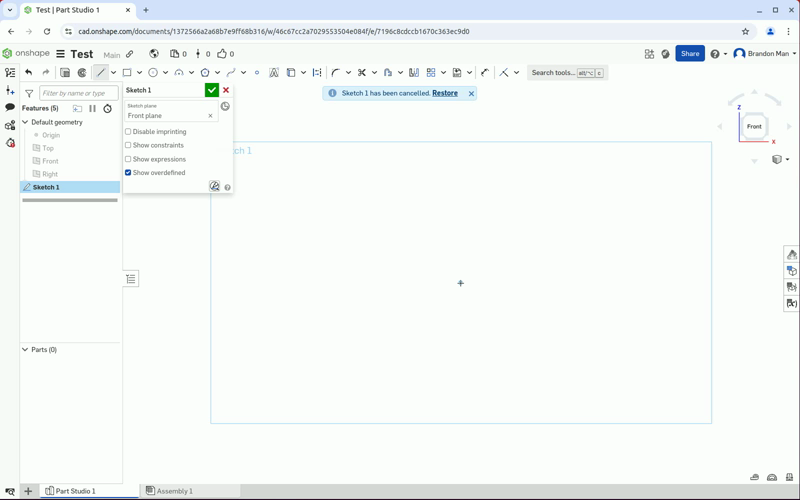
mouse_move(490, 282)
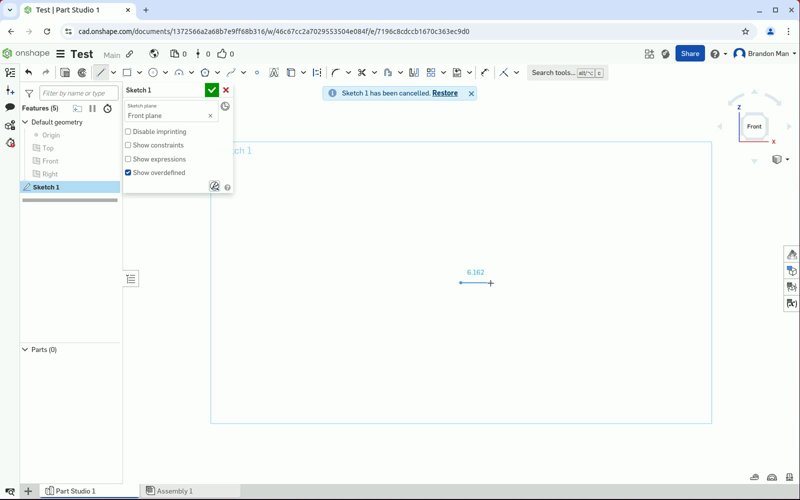
mouse_move(517, 282)
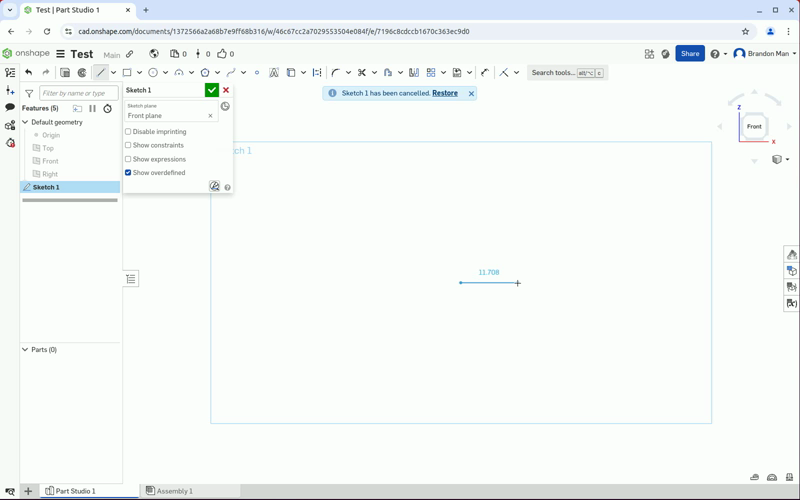
click(517, 282)
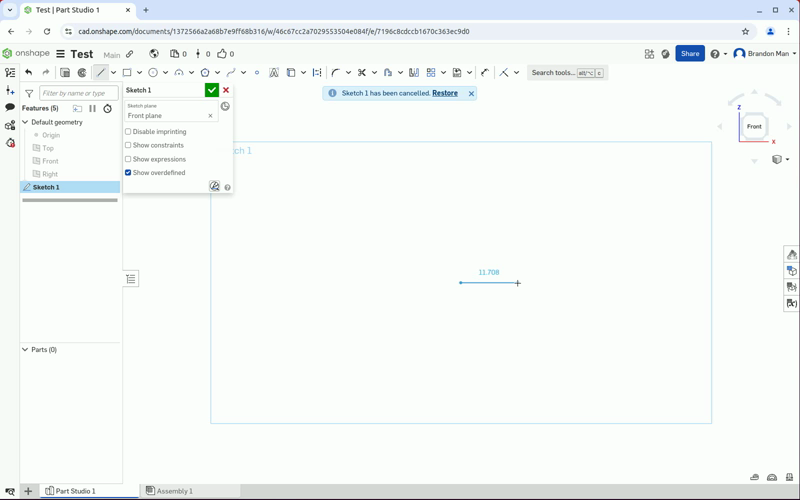
key_up(shift)
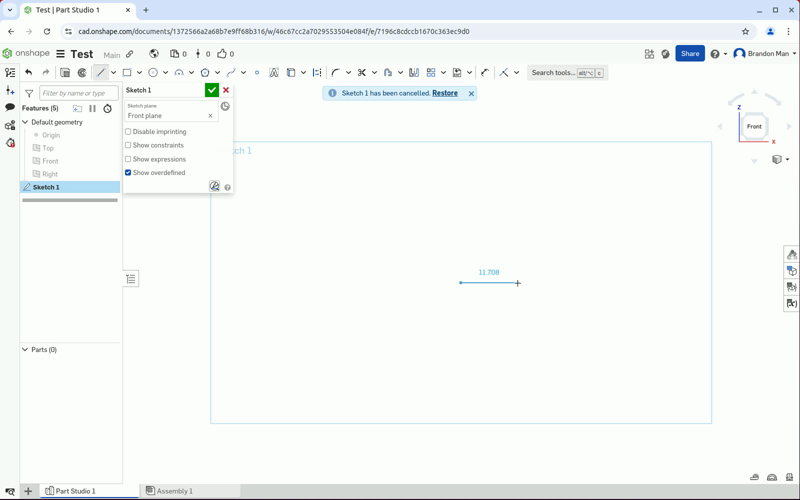
key_down(shift)
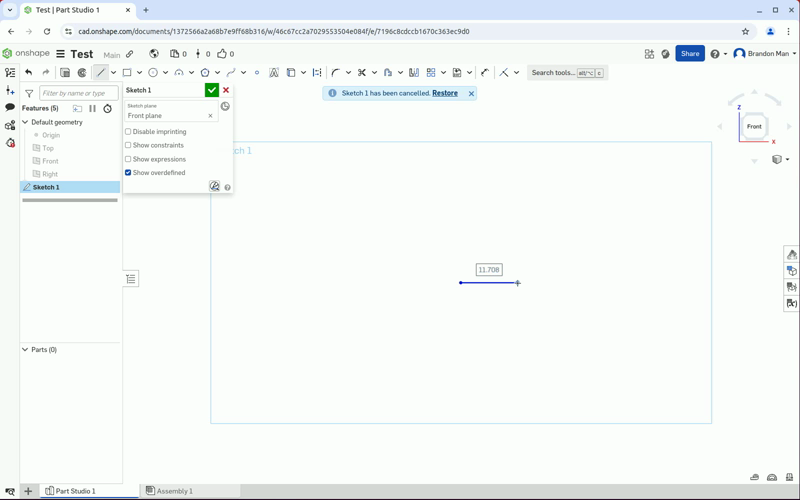
mouse_move(547, 282)
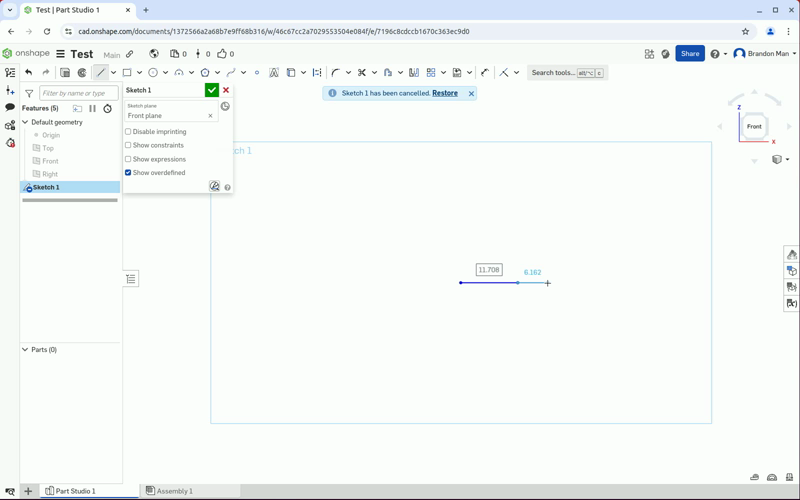
mouse_move(517, 226)
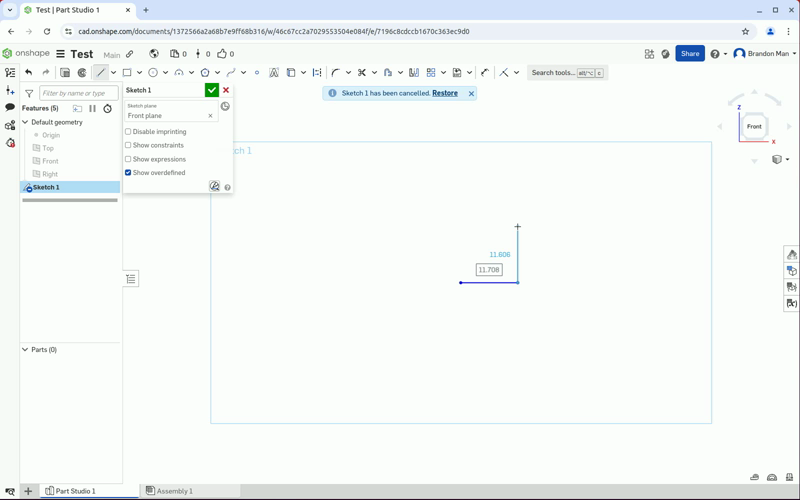
click(517, 226)
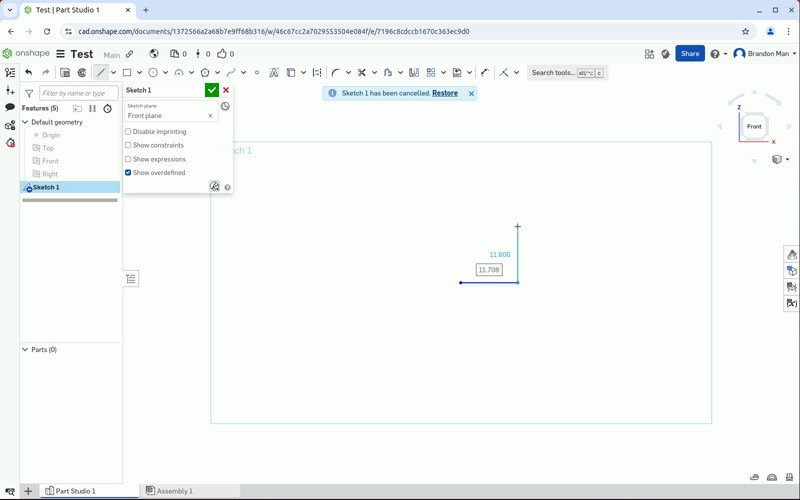
key_up(shift)
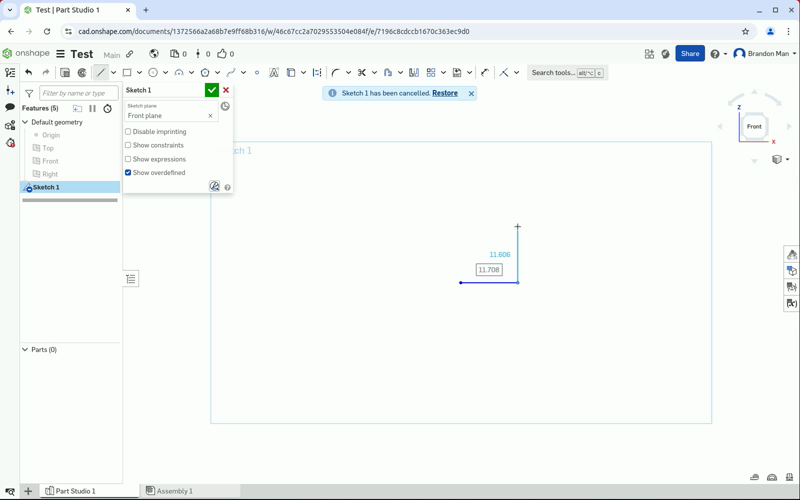
key_down(shift)
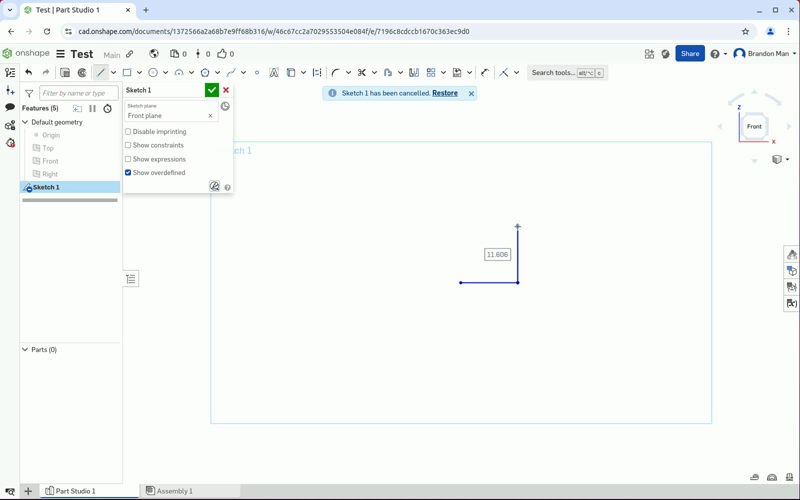
mouse_move(547, 226)
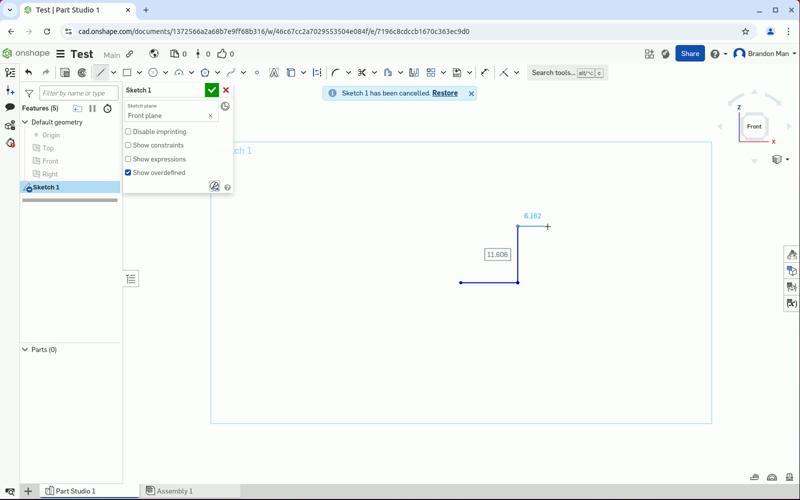
mouse_move(460, 226)
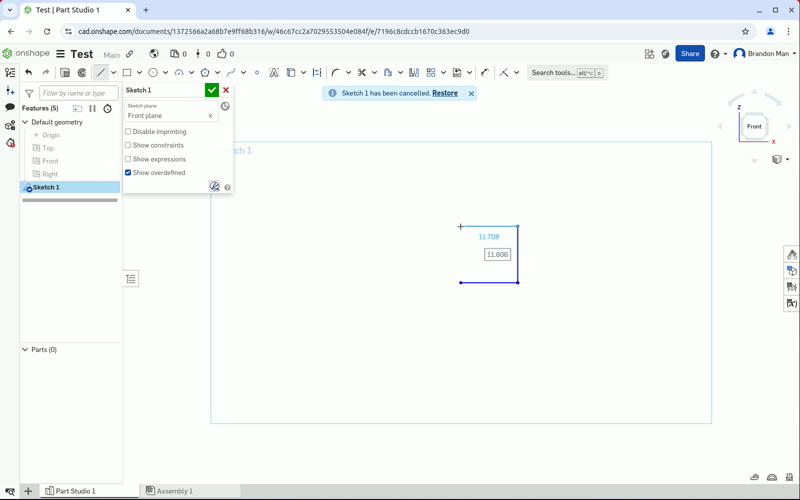
click(460, 226)
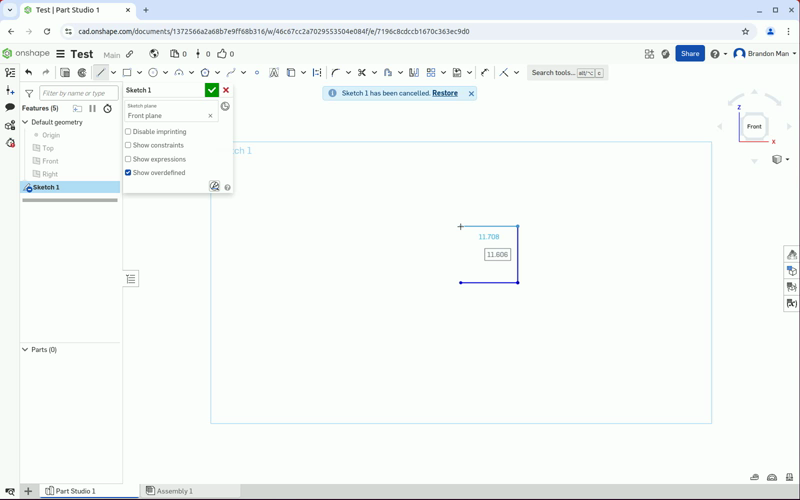
key_up(shift)
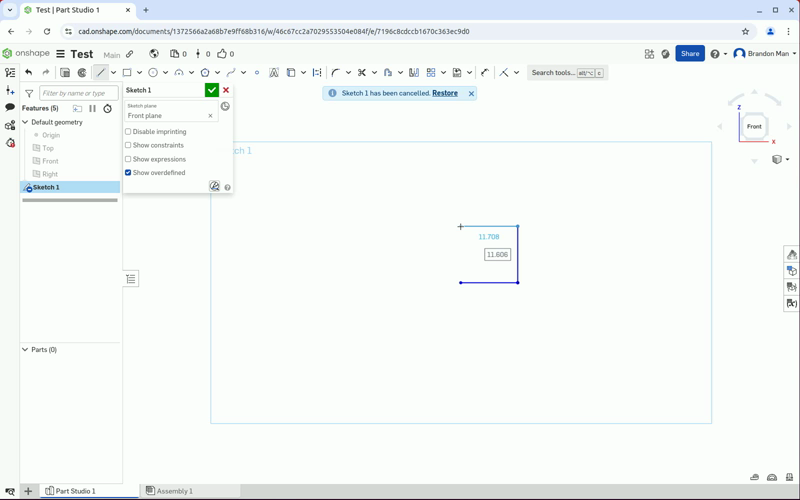
mouse_move(490, 226)
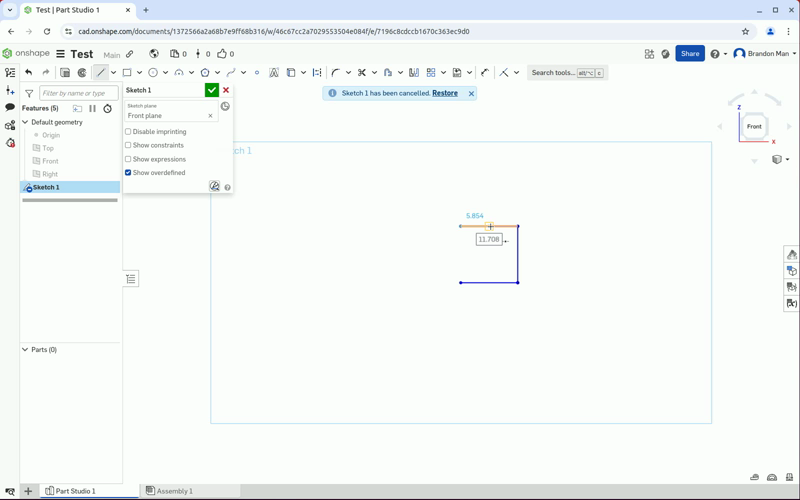
key_down(shift)
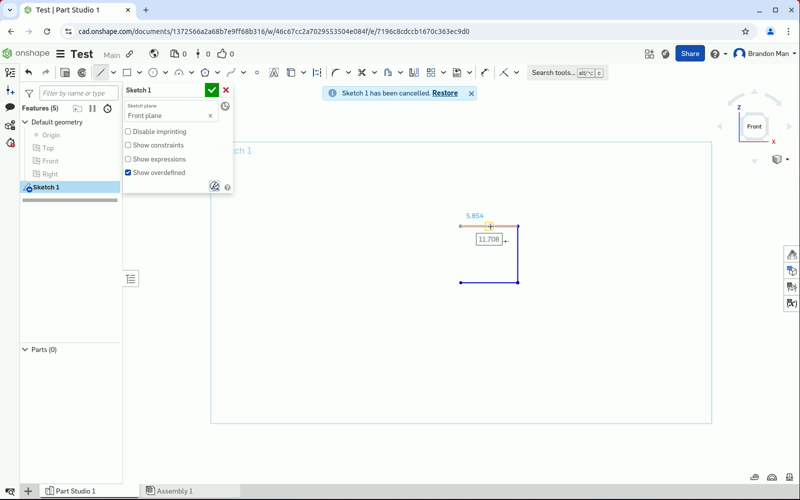
mouse_move(460, 282)
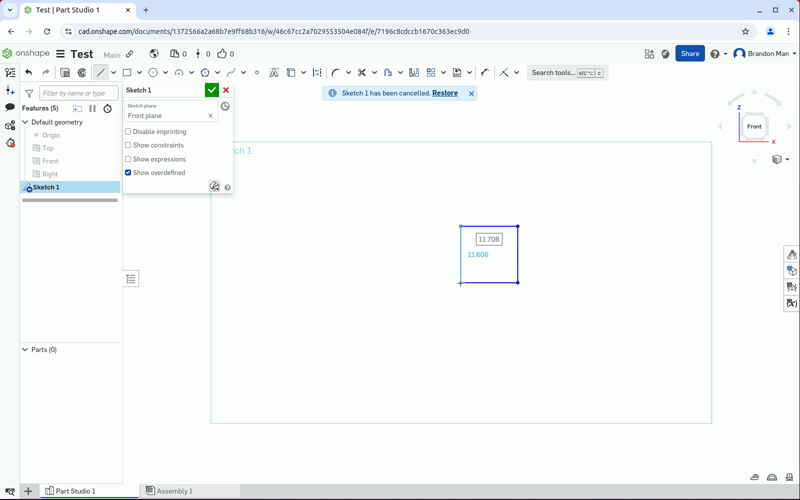
key_up(shift)
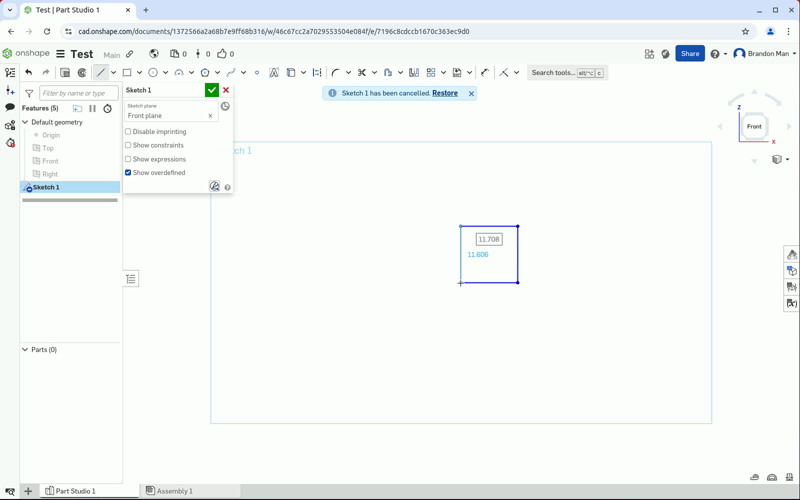
click(460, 282)
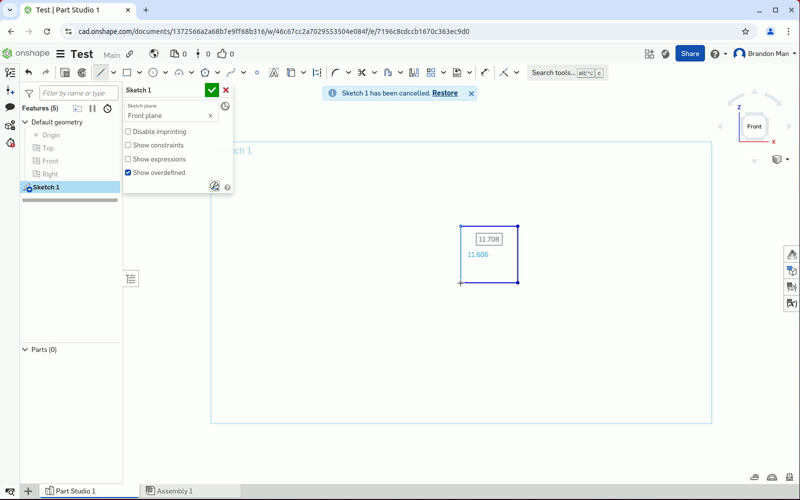
key(esc)
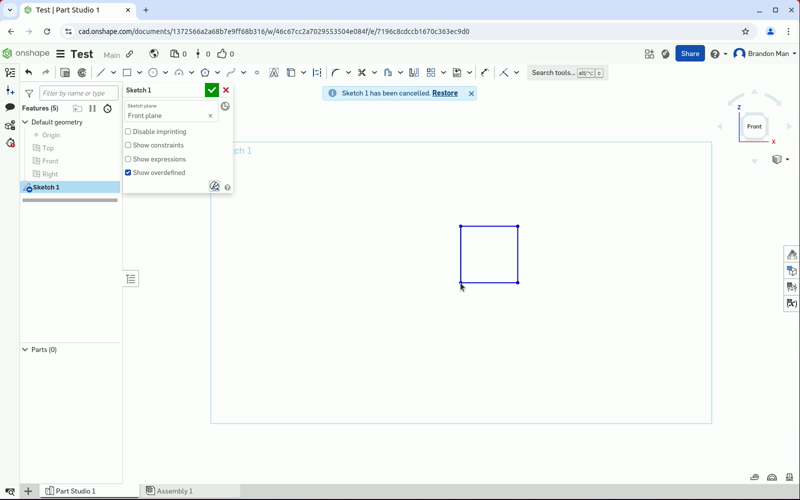
mouse_move(478, 274)
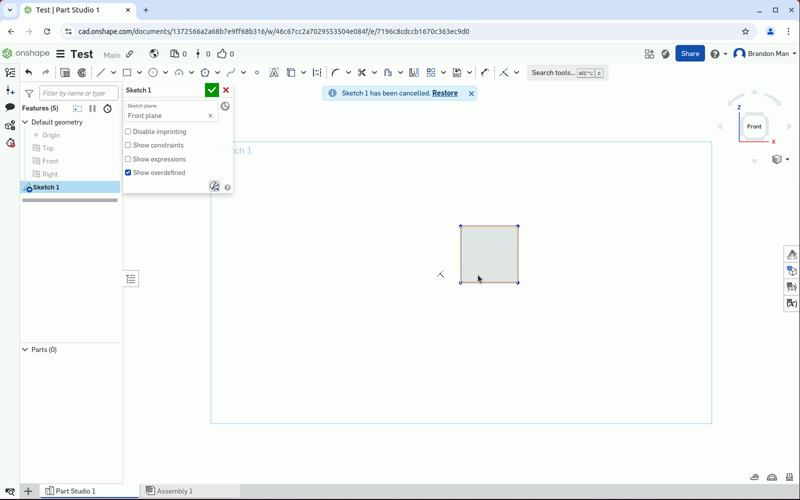
click(478, 274)
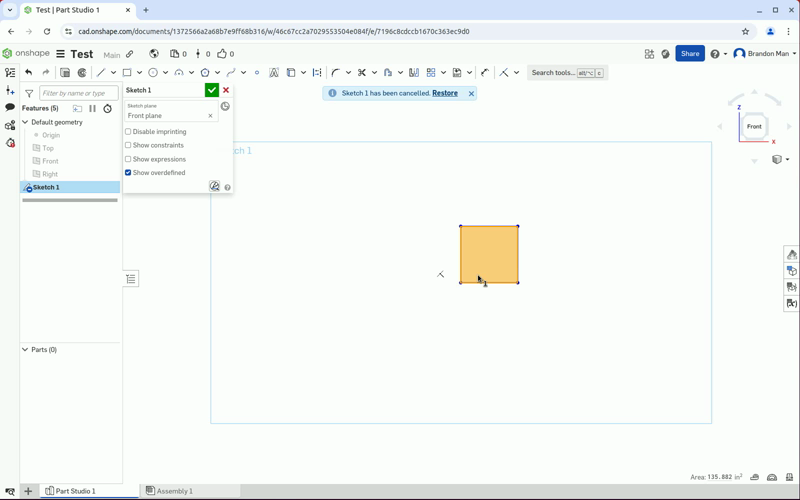
mouse_move(73, 352)
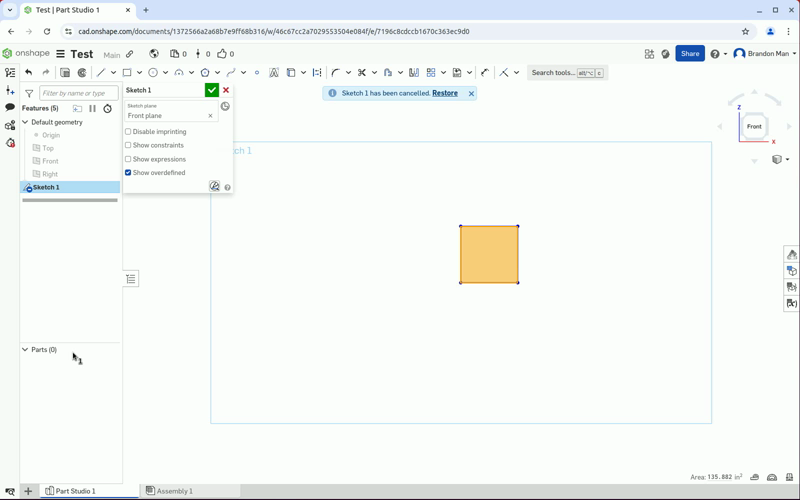
key(shift+y)
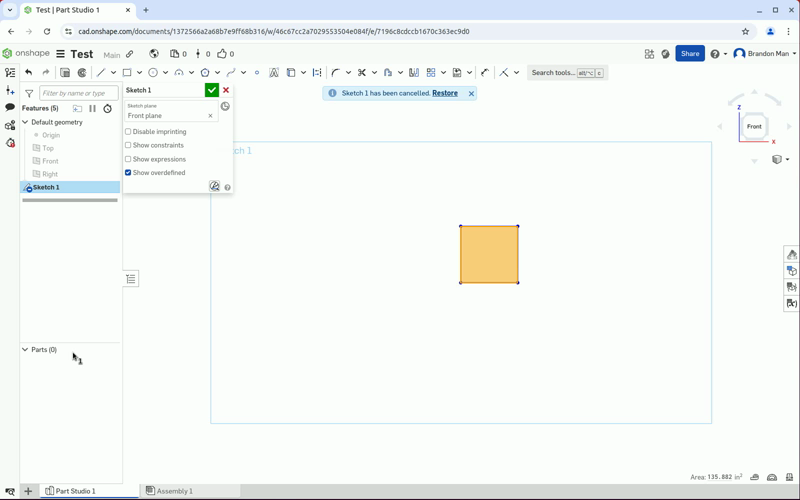
key(shift+e)
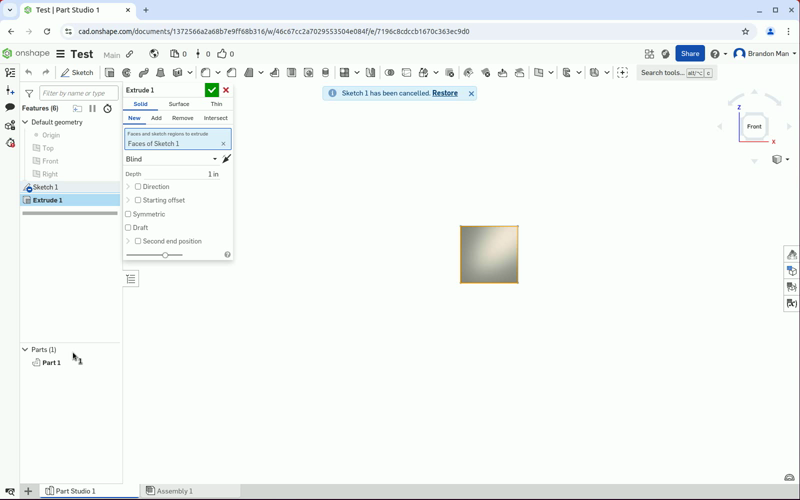
mouse_move(143, 106)
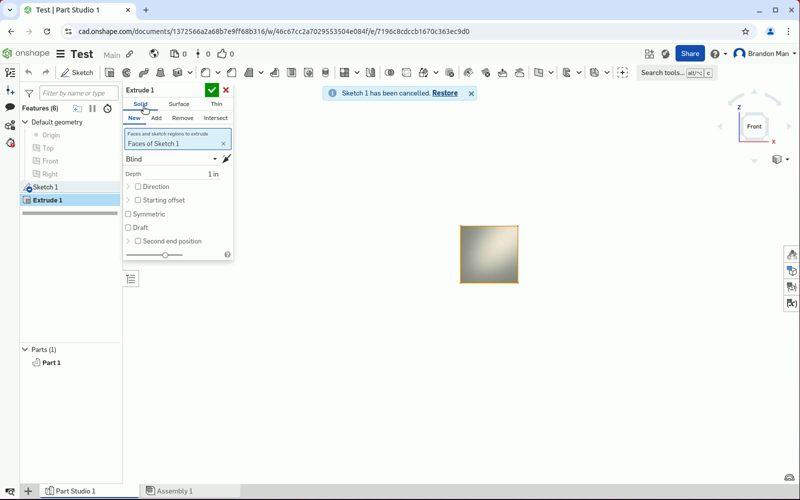
click(143, 106)
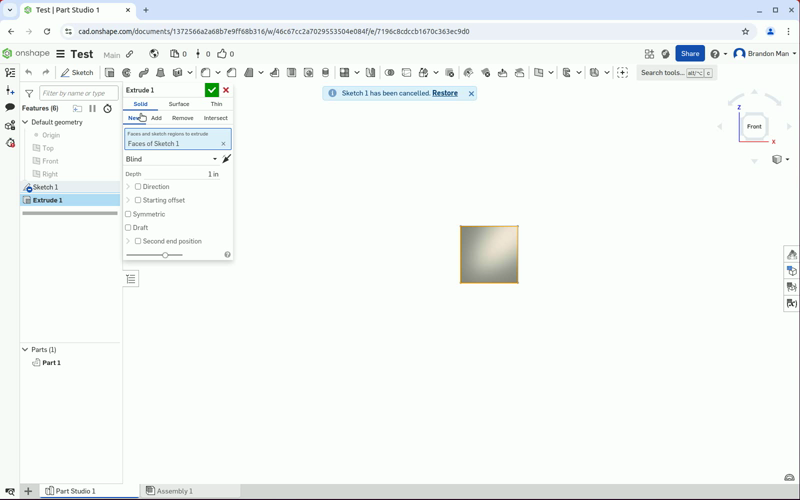
mouse_move(137, 120)
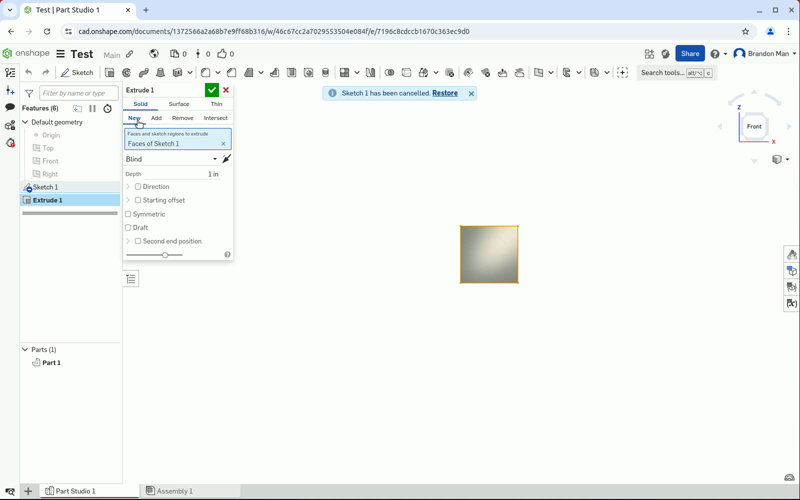
click(137, 120)
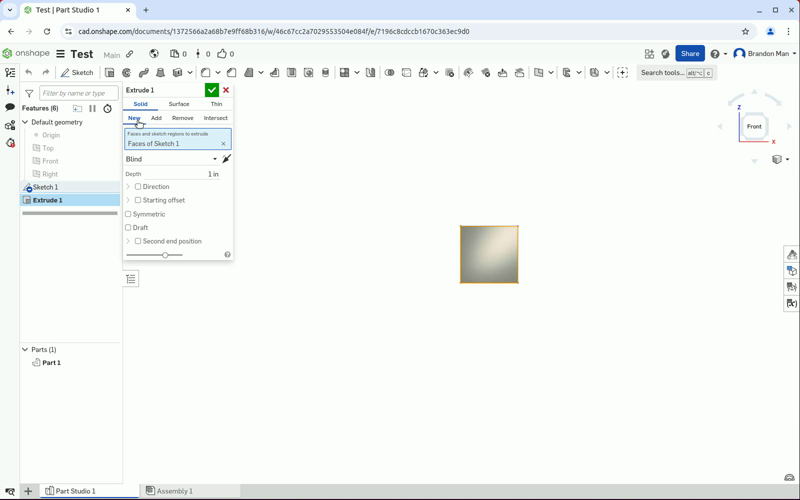
key(tab, 4)
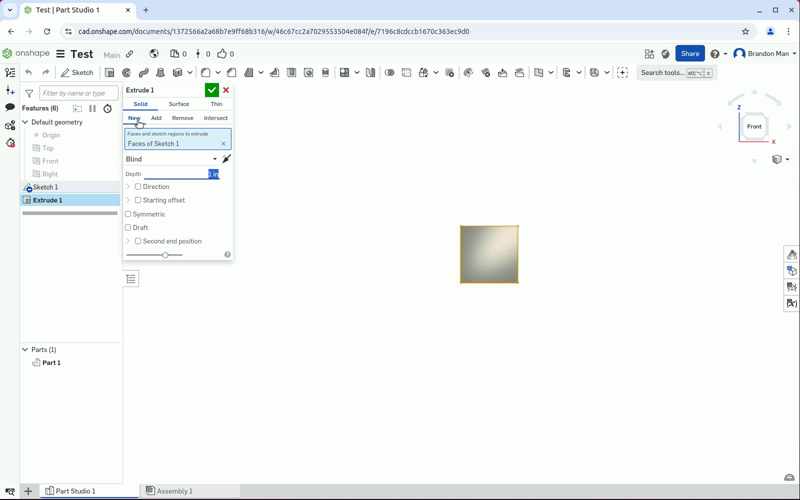
text(11.554)
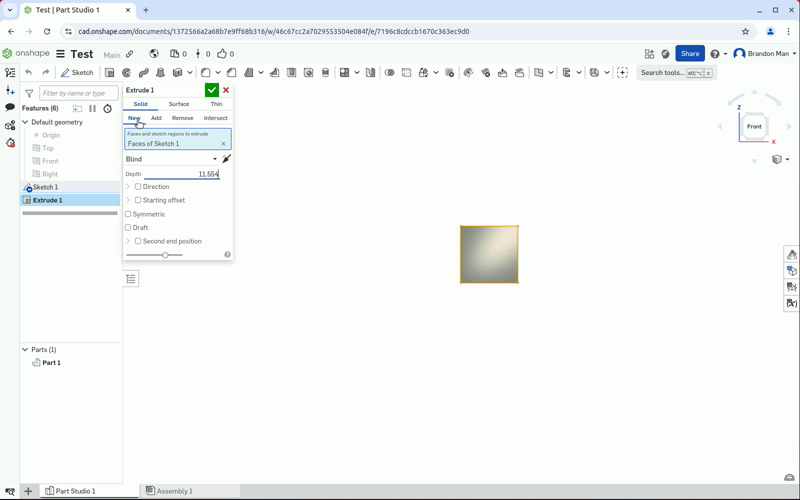
key(enter)
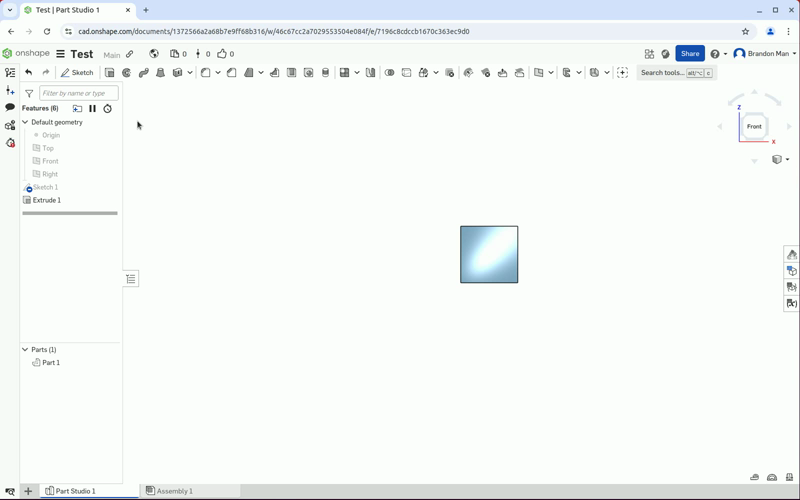
key(shift+h)
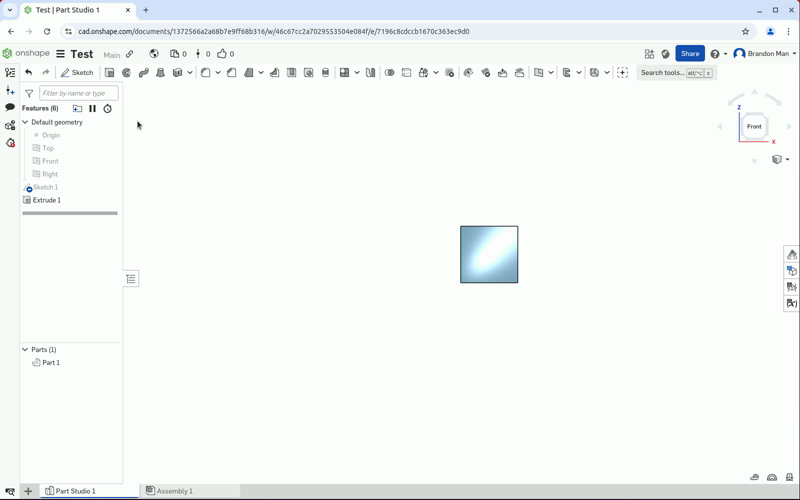
key(shift+h)
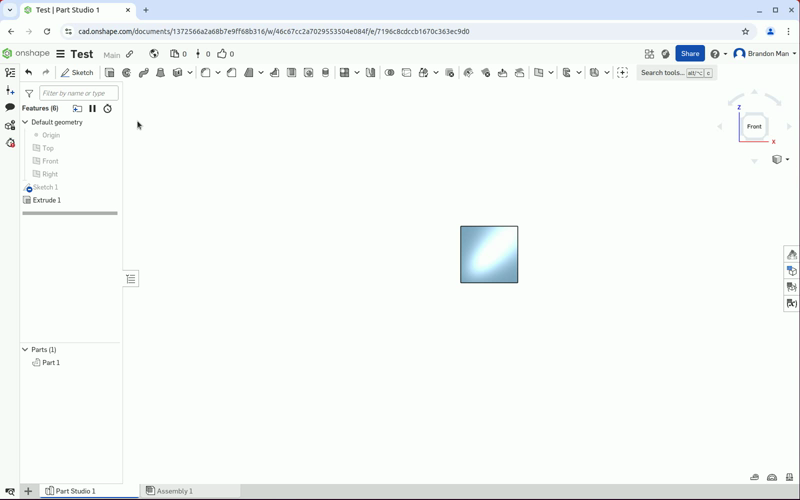
mouse_move(73, 189)
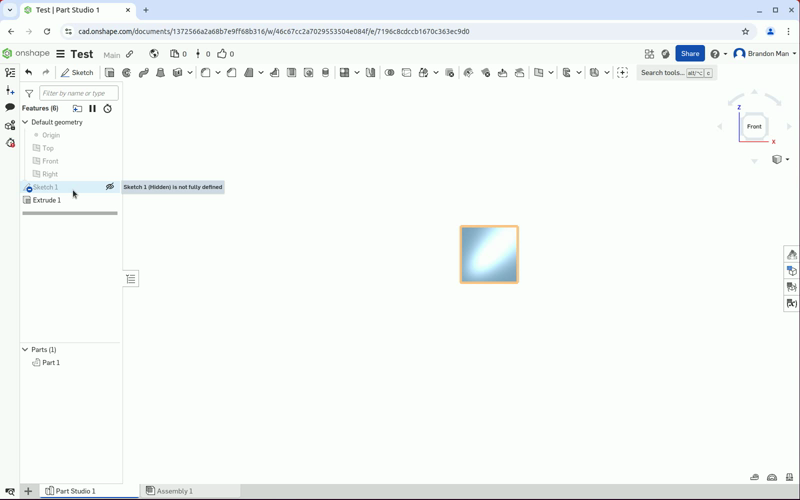
click(73, 189)
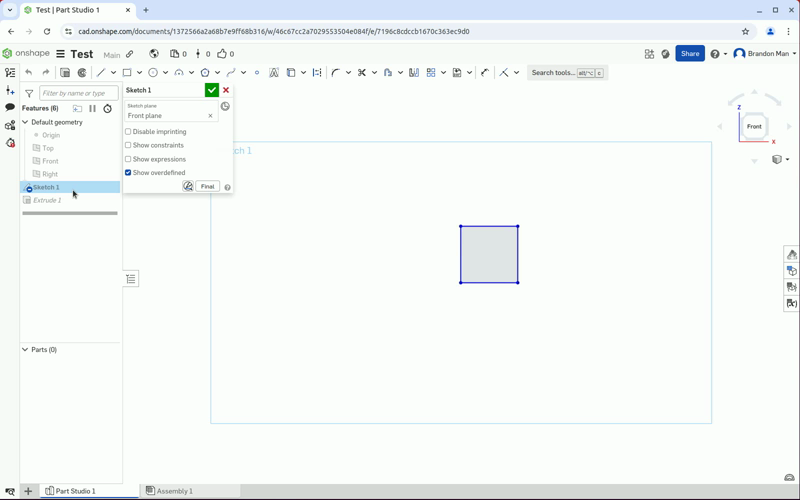
mouse_move(229, 92)
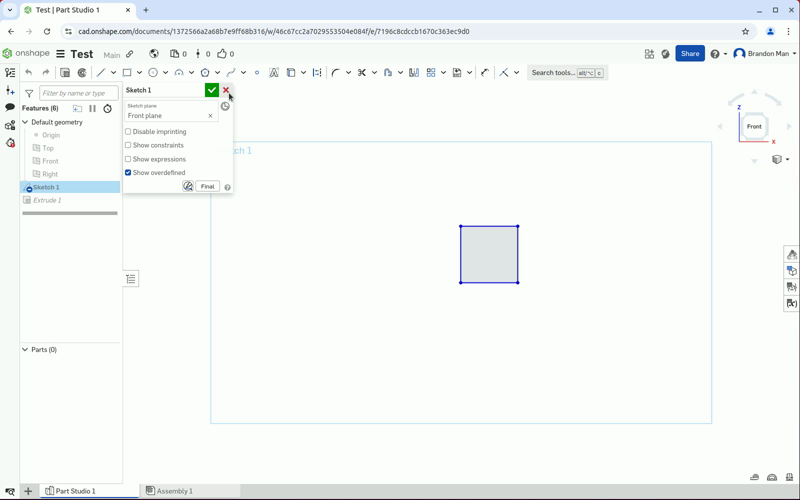
click(229, 92)
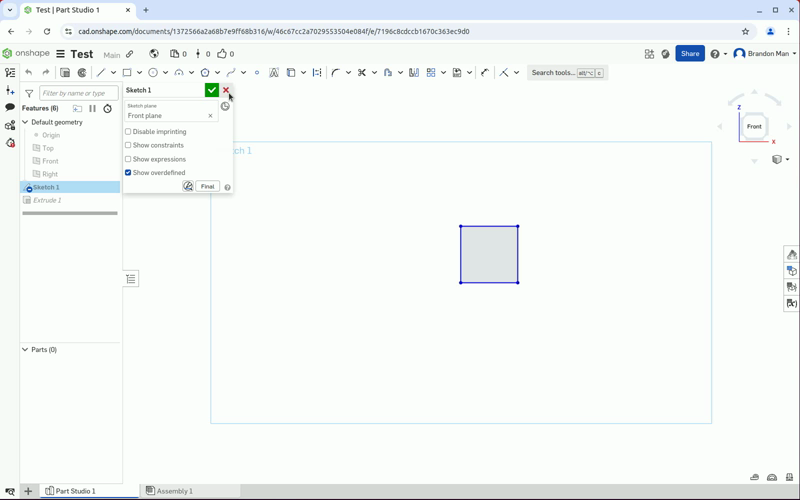
key(shift+s)
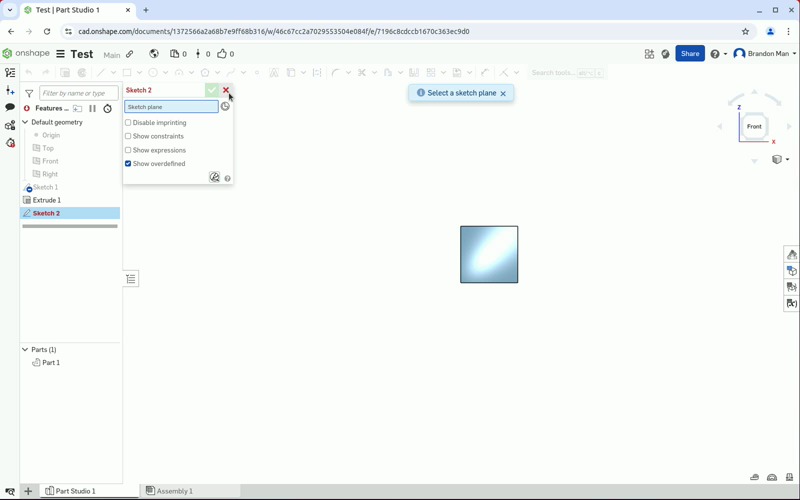
mouse_move(73, 163)
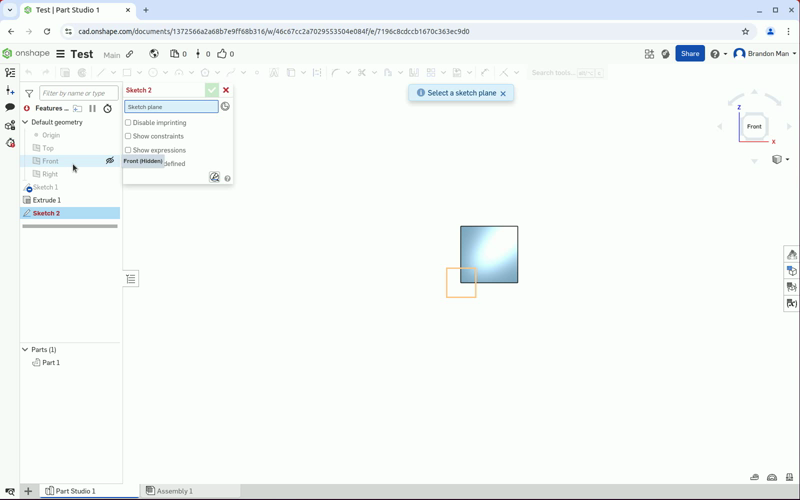
click(73, 163)
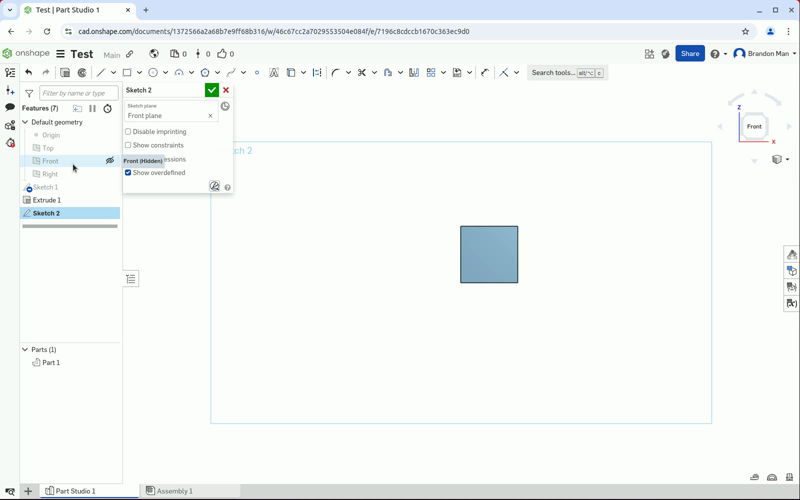
mouse_move(73, 352)
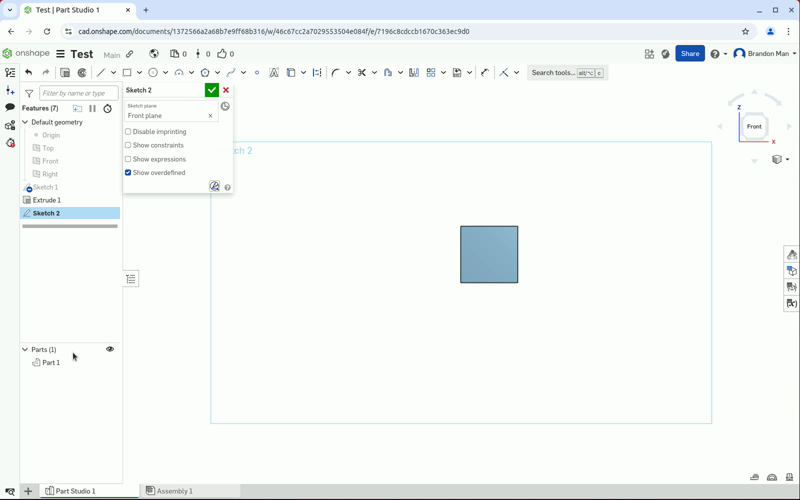
key(y)
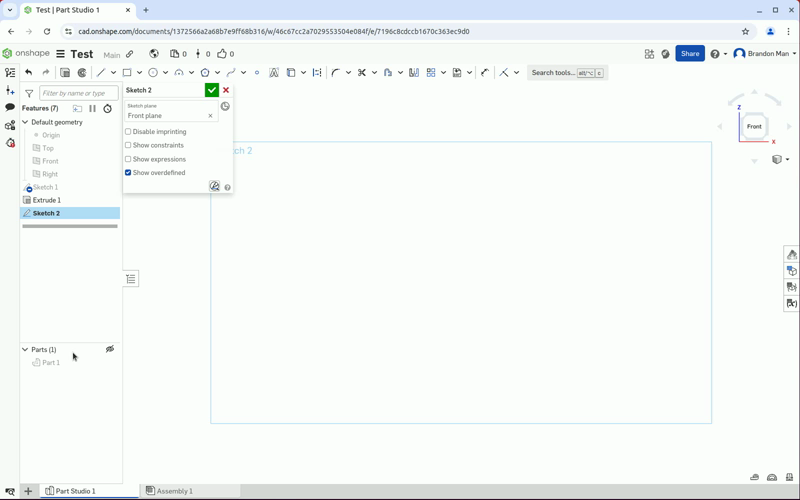
key(l)
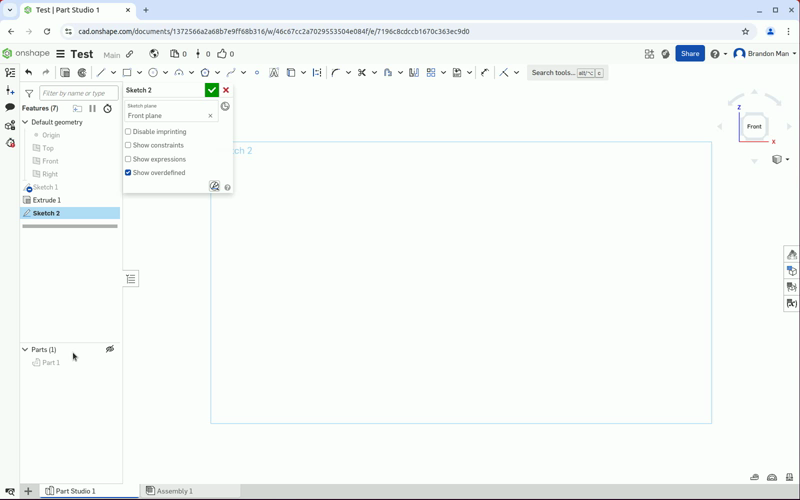
key_down(shift)
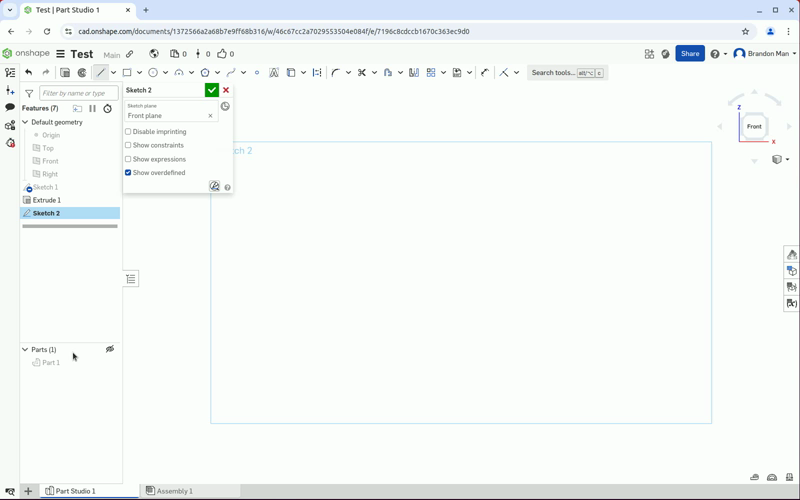
mouse_move(348, 282)
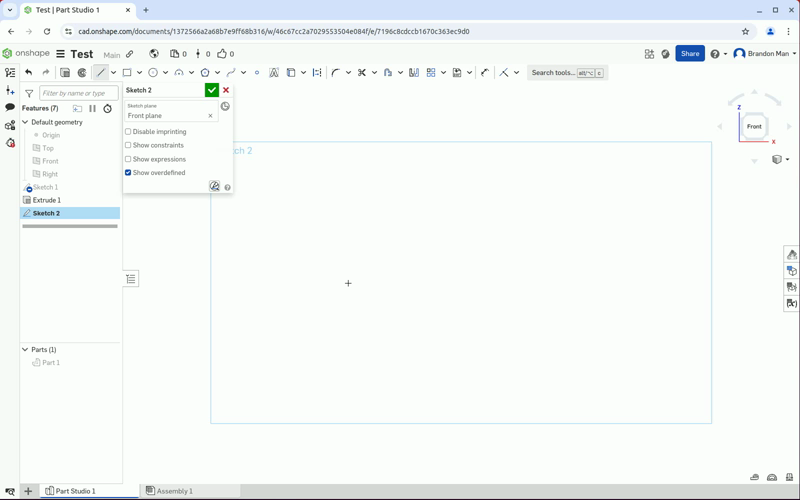
click(348, 282)
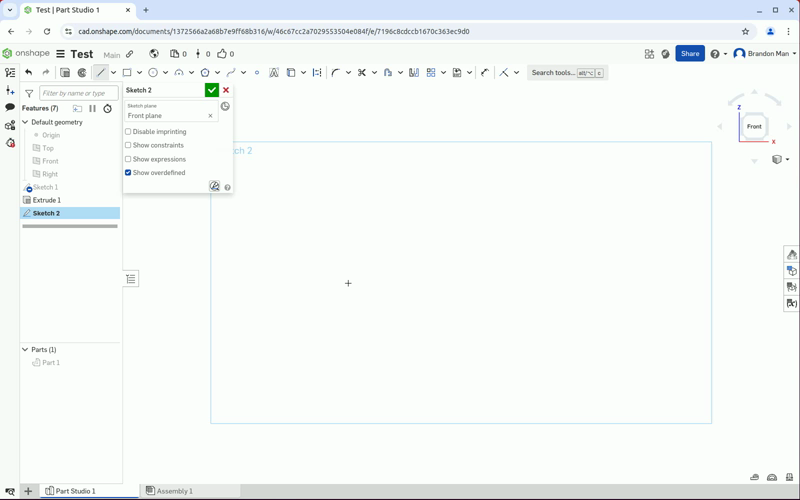
key_up(shift)
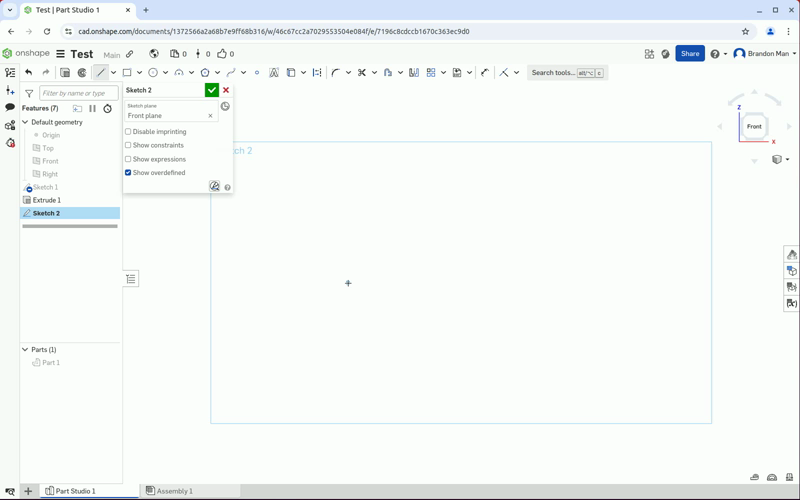
key_down(shift)
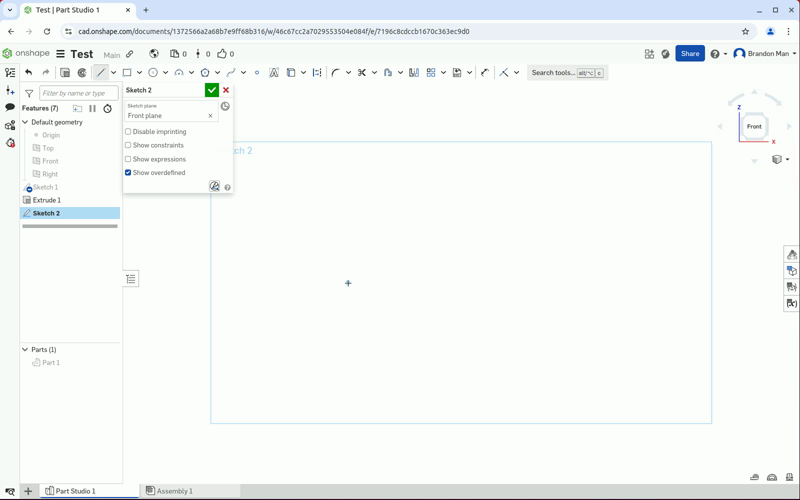
mouse_move(378, 282)
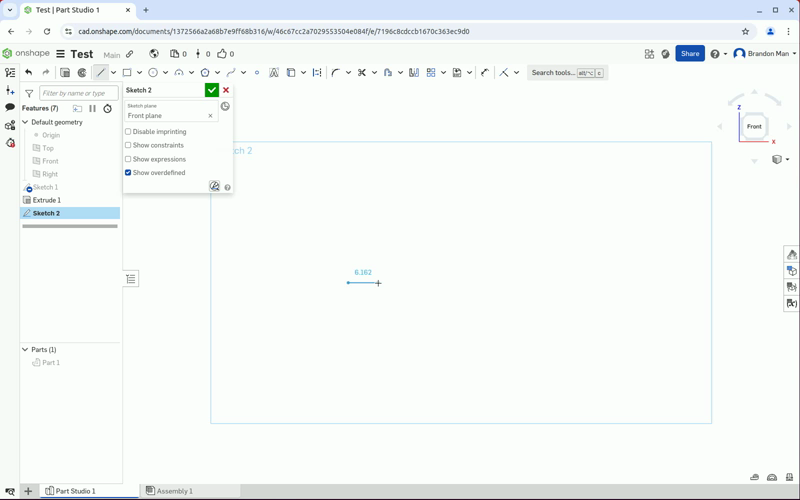
mouse_move(404, 282)
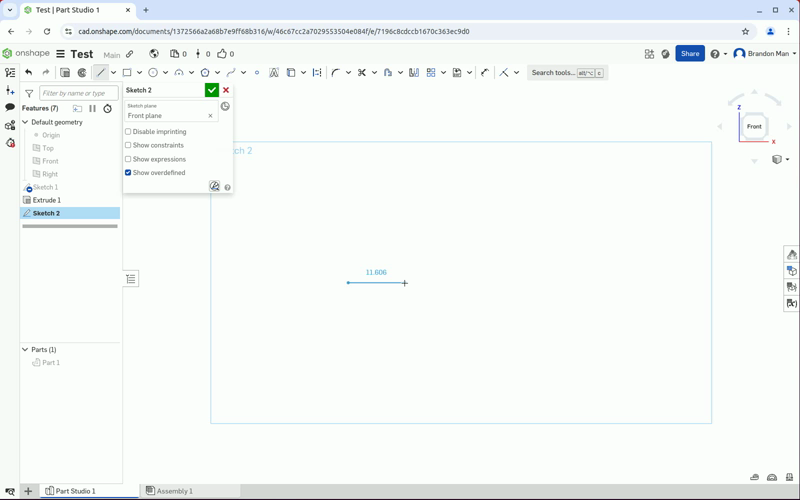
click(404, 282)
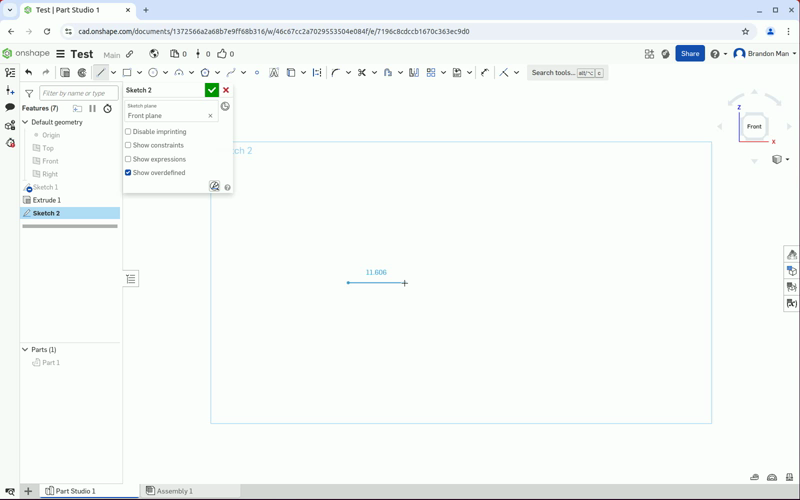
key_up(shift)
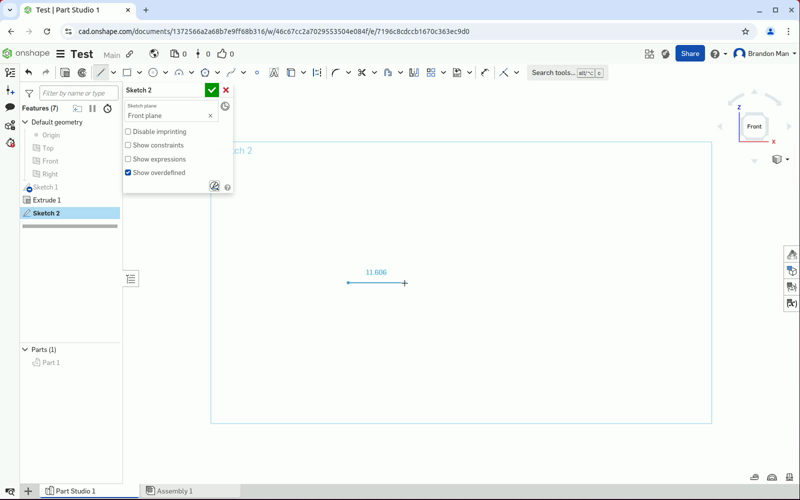
key_down(shift)
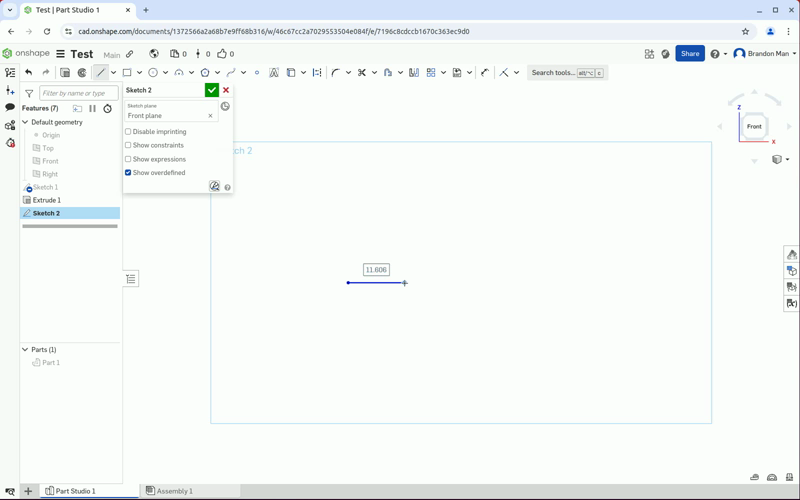
mouse_move(434, 282)
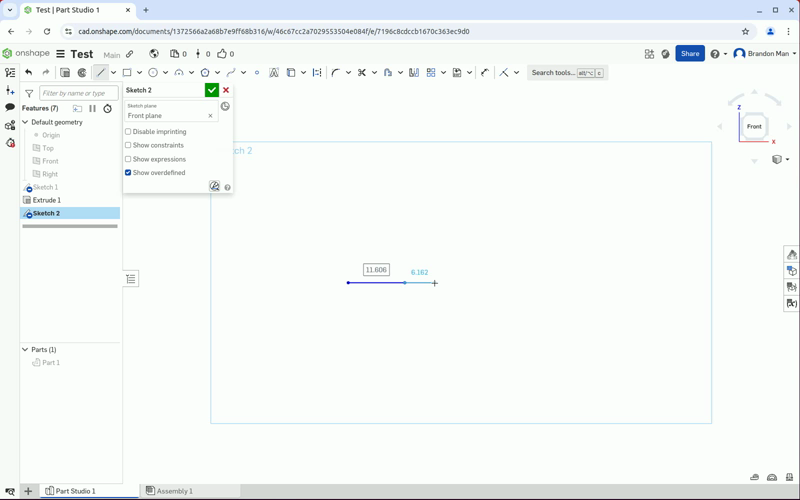
mouse_move(404, 226)
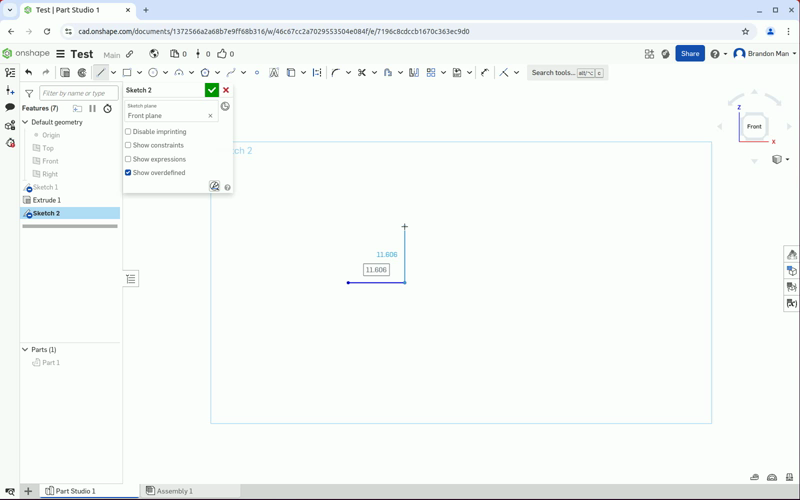
click(404, 226)
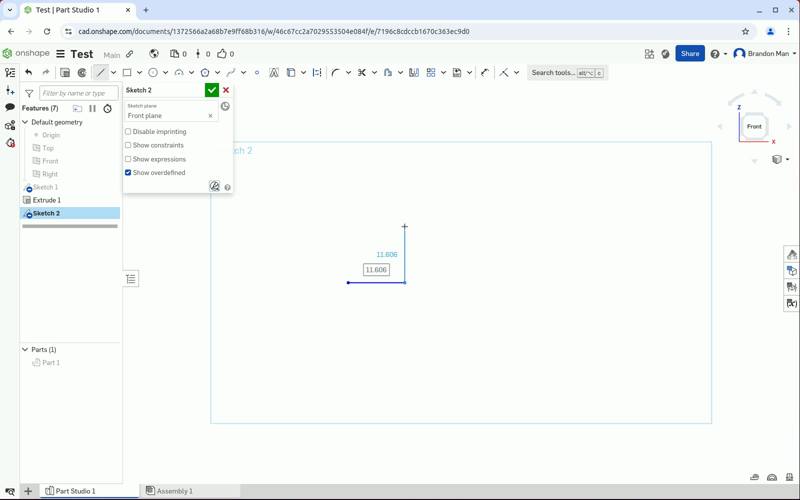
key_up(shift)
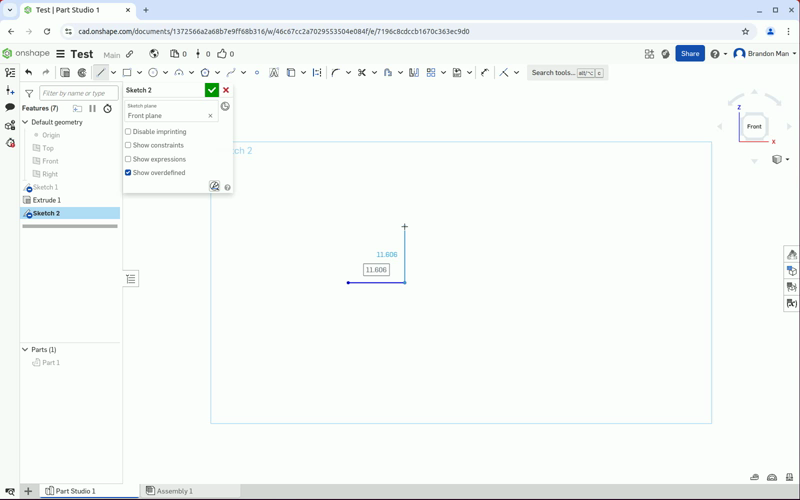
key_down(shift)
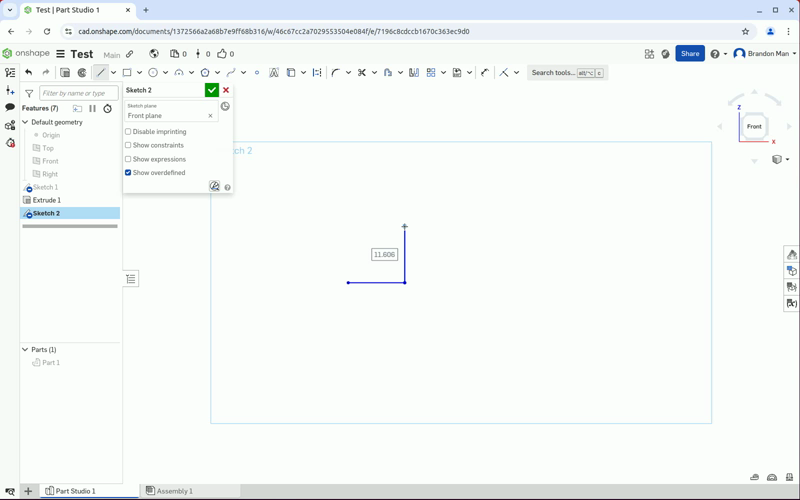
mouse_move(434, 226)
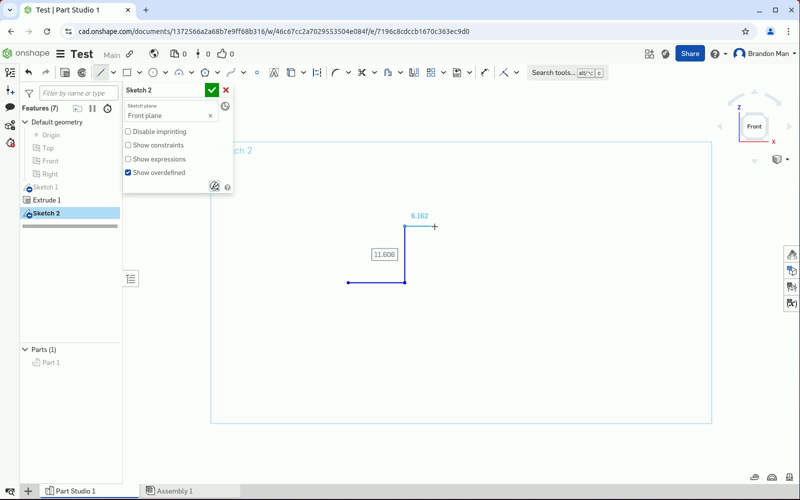
mouse_move(348, 226)
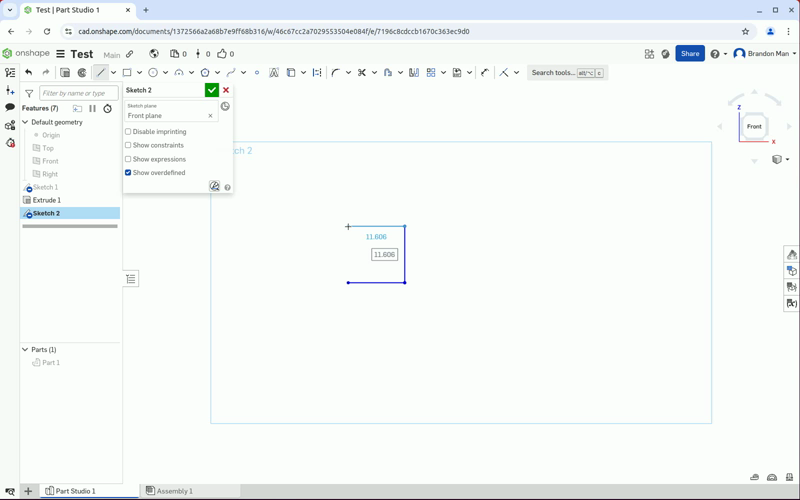
click(348, 226)
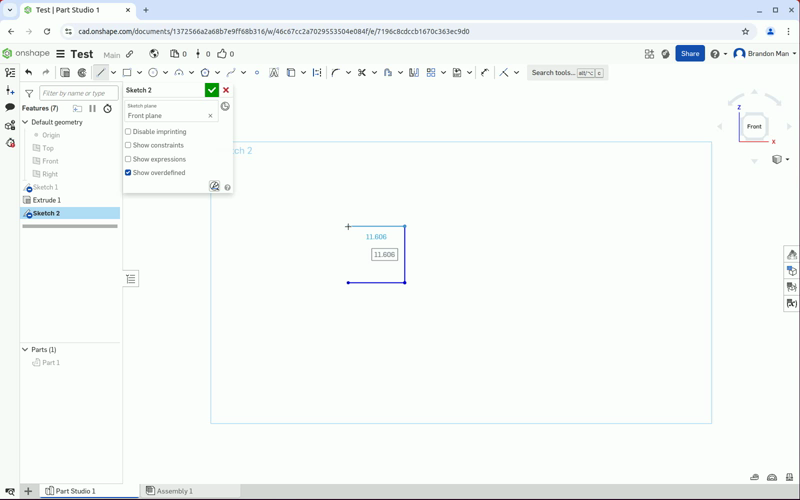
key_up(shift)
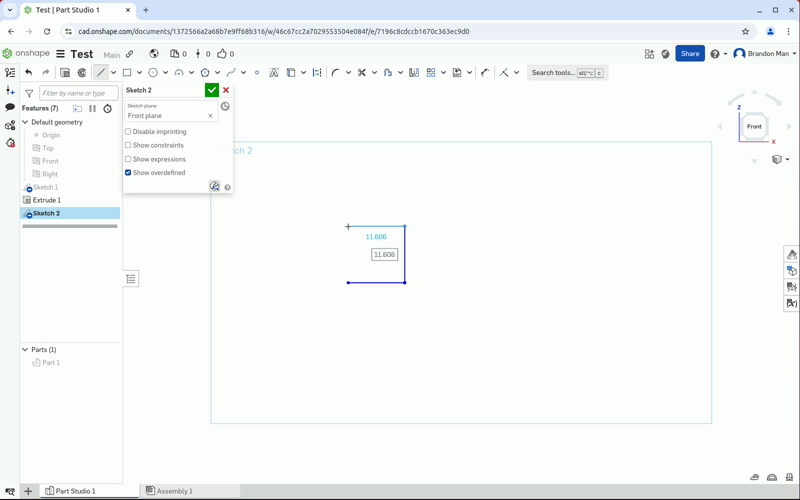
mouse_move(378, 226)
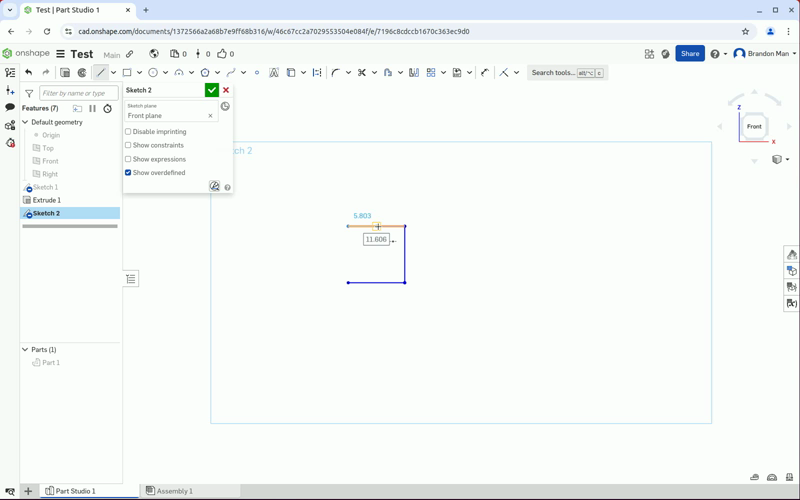
key_down(shift)
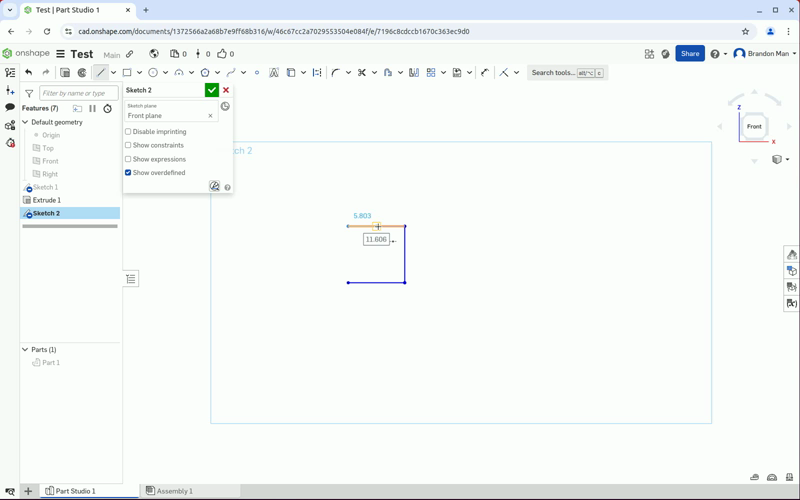
mouse_move(348, 282)
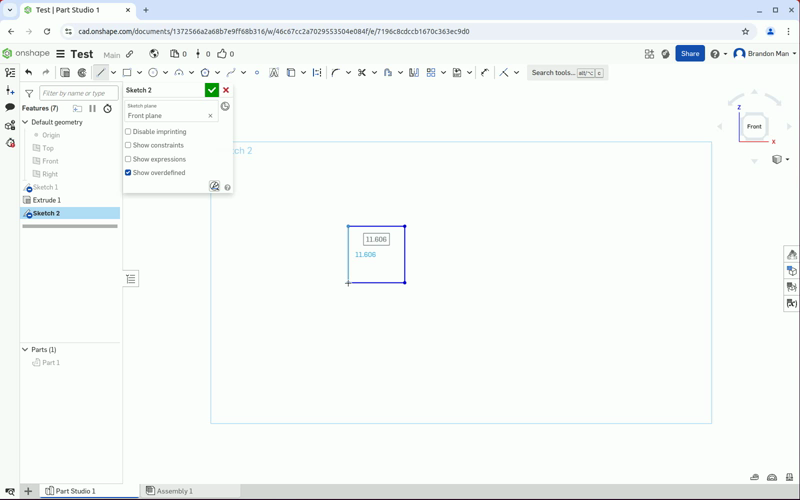
key_up(shift)
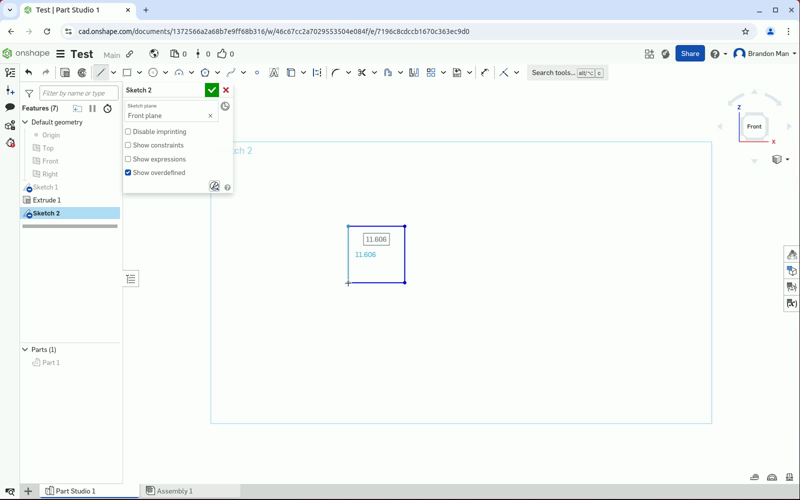
click(348, 282)
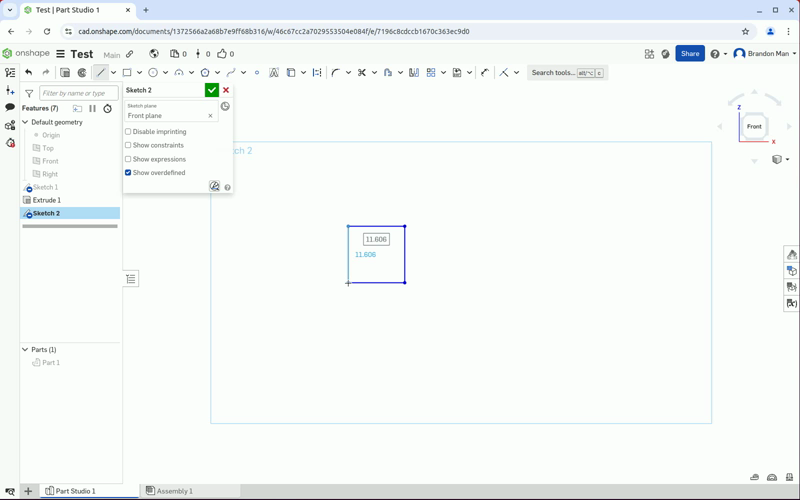
key(esc)
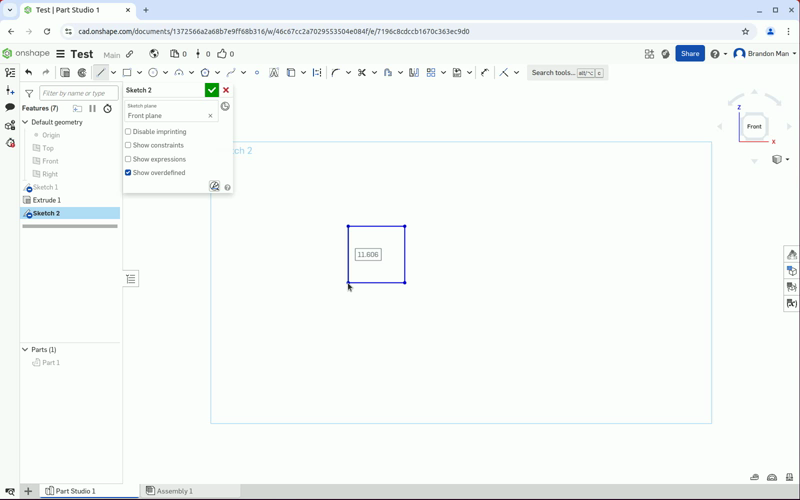
mouse_move(364, 237)
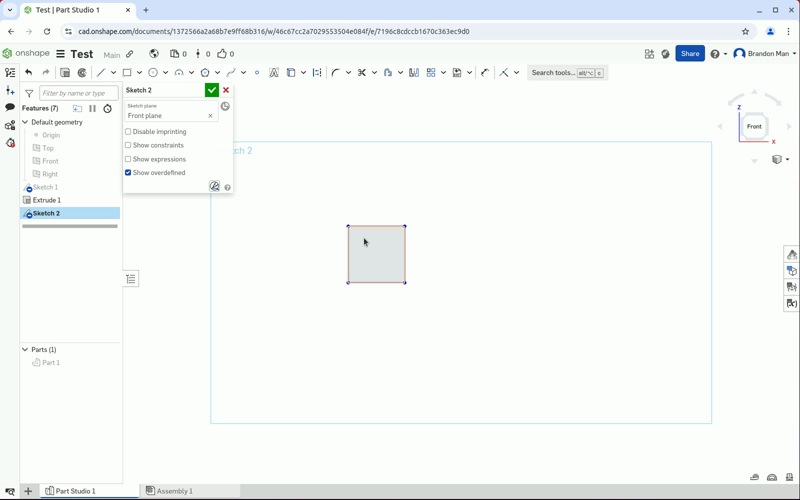
click(364, 237)
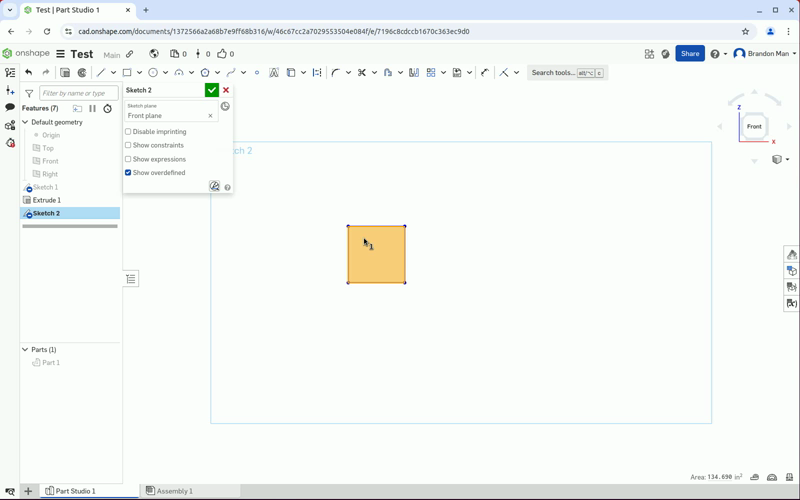
mouse_move(73, 352)
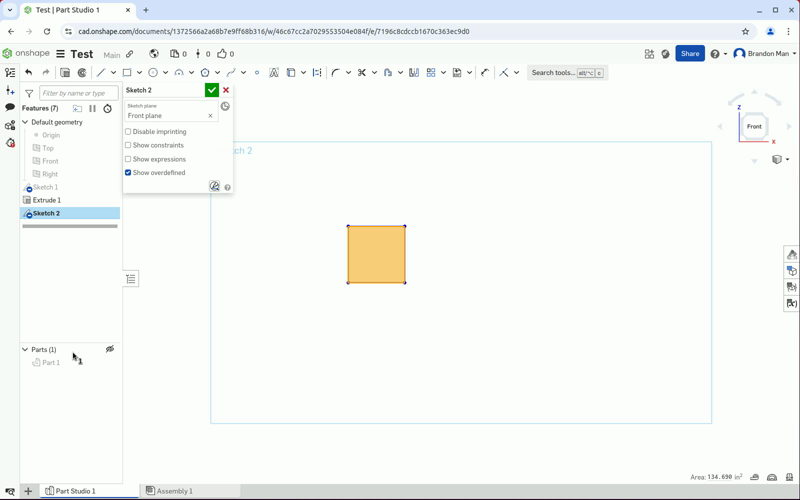
key(shift+y)
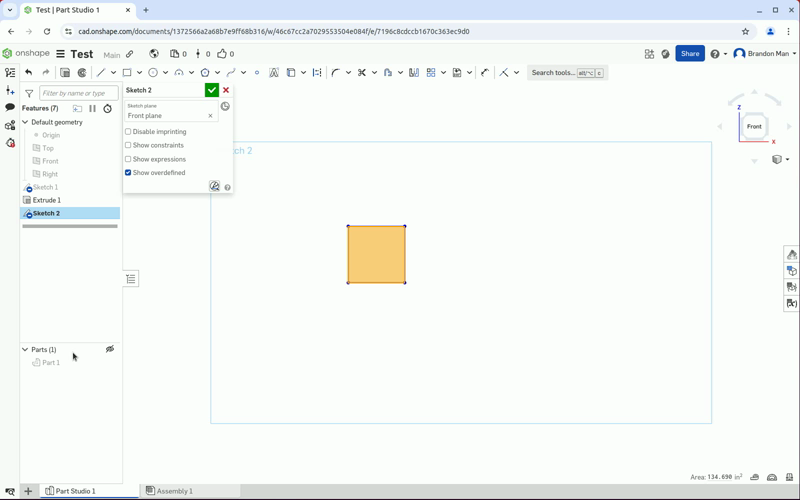
key(shift+e)
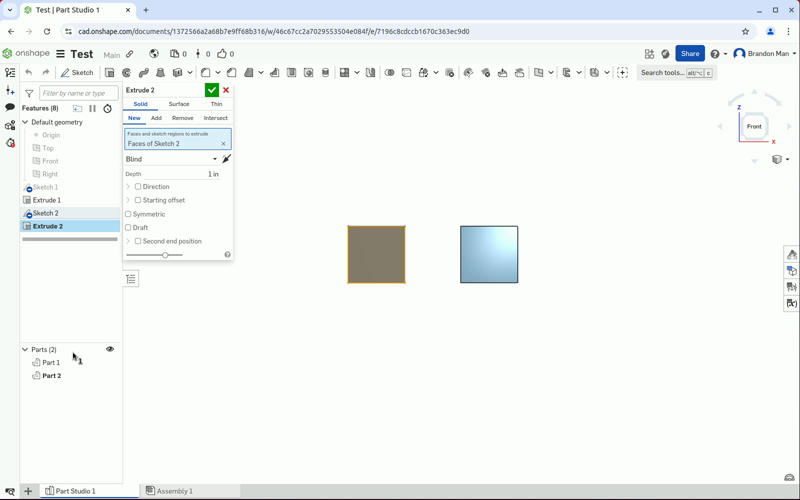
mouse_move(143, 106)
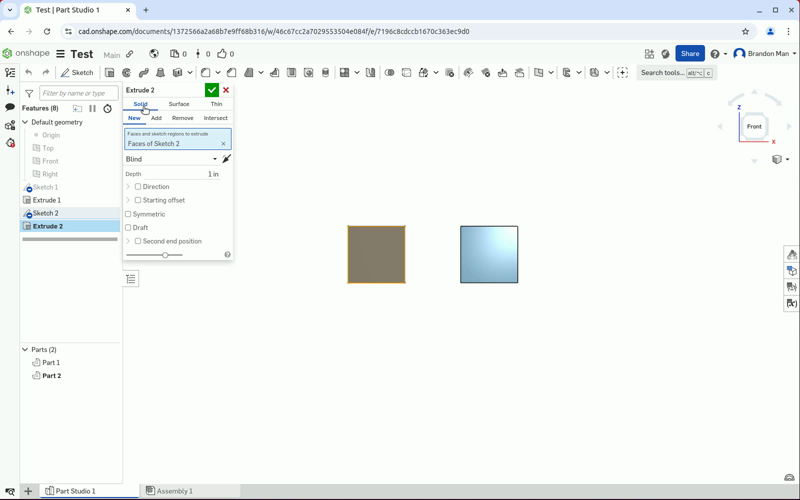
click(143, 106)
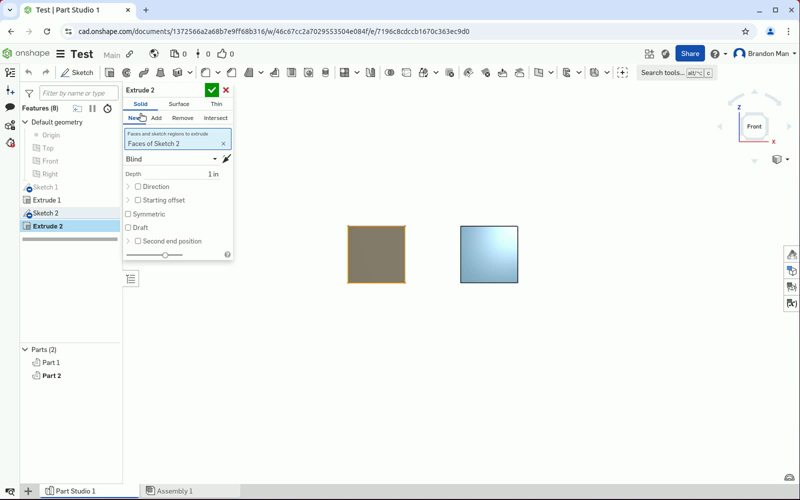
mouse_move(137, 120)
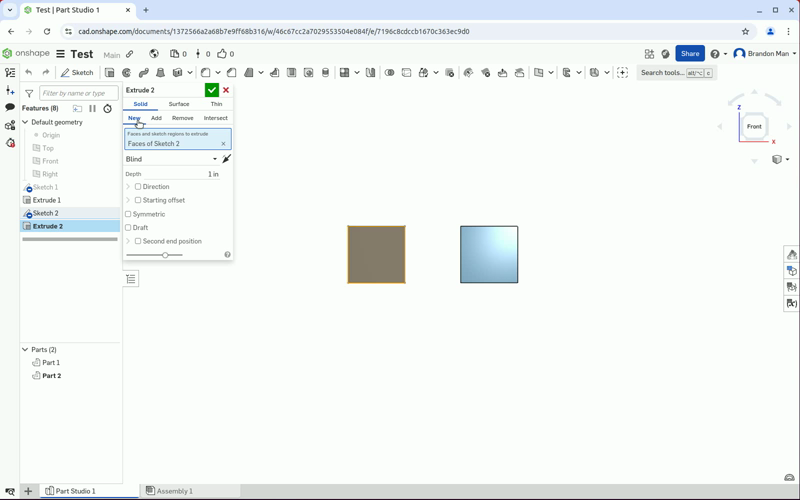
click(137, 120)
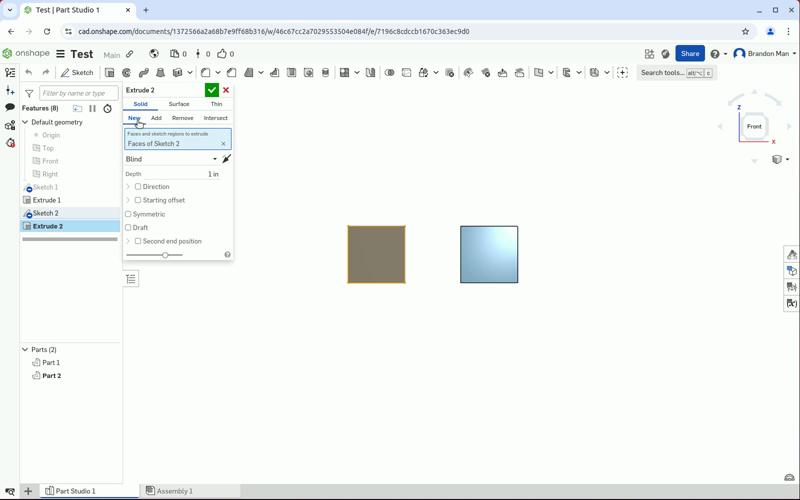
key(tab, 4)
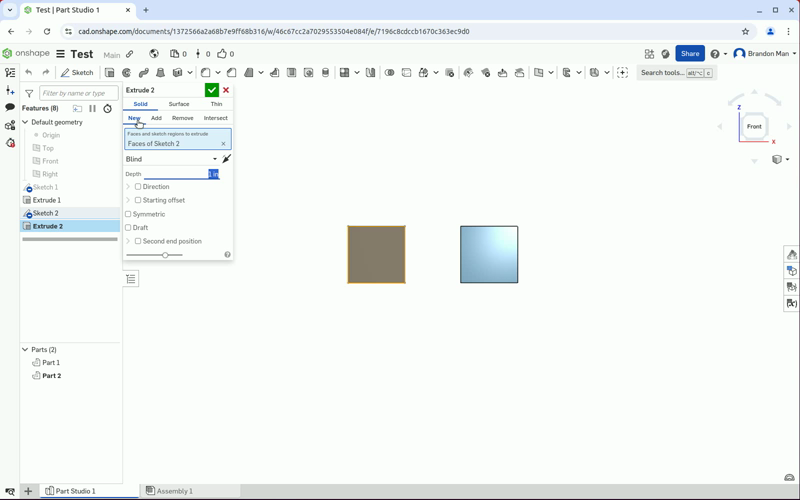
text(11.554)
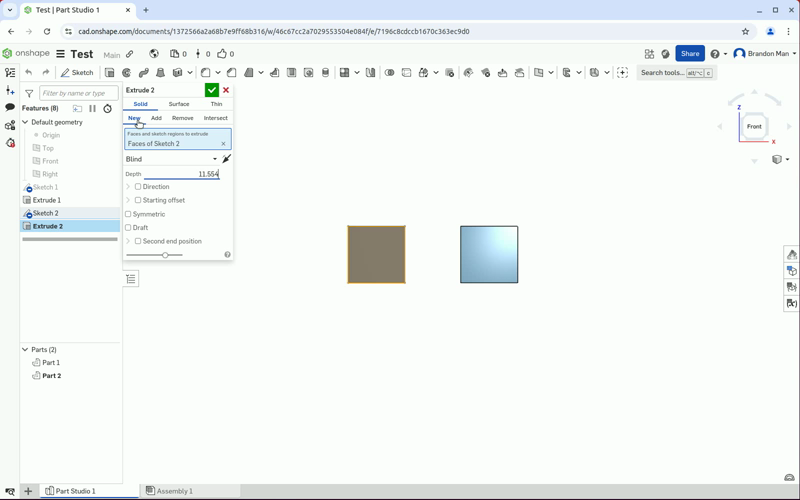
key(enter)
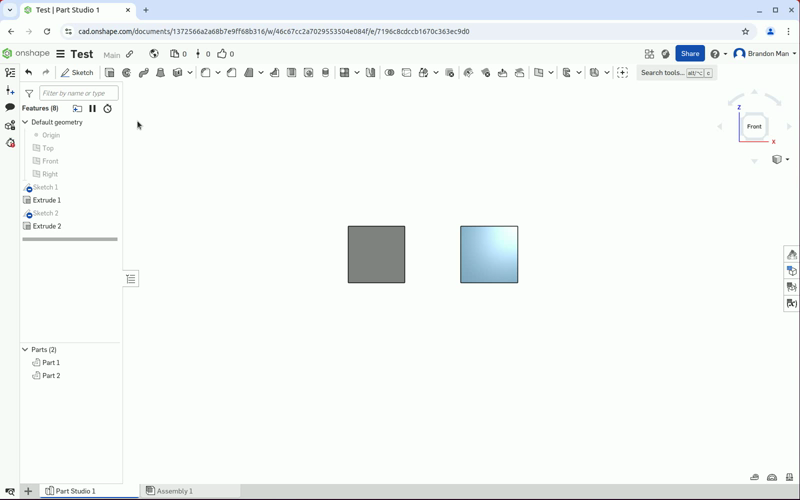
key(shift+h)
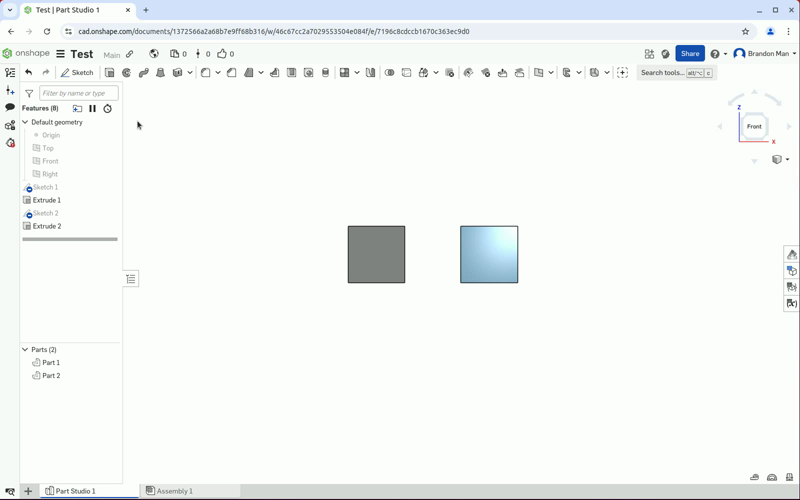
key(shift+h)
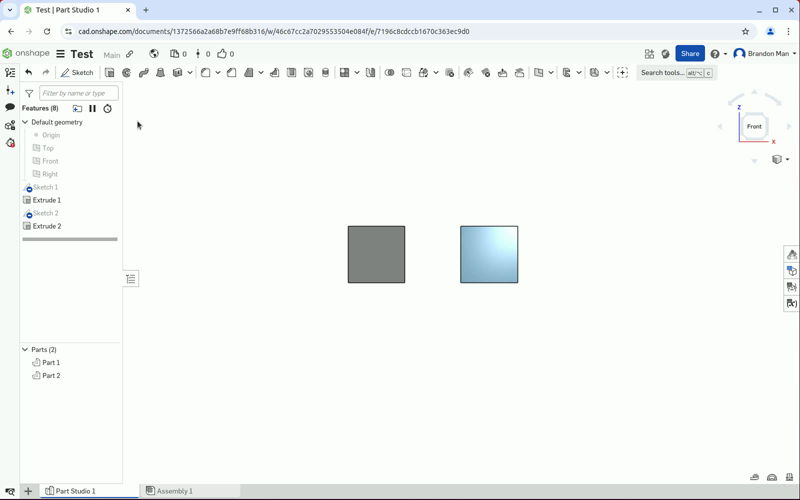
mouse_move(73, 189)
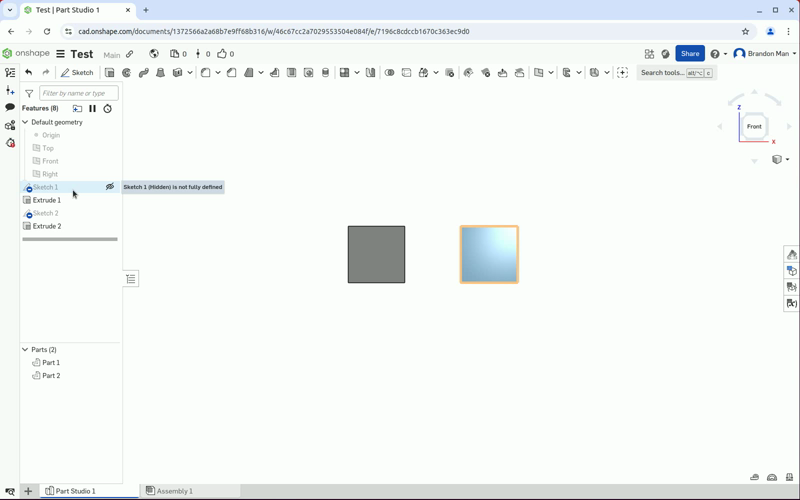
click(73, 189)
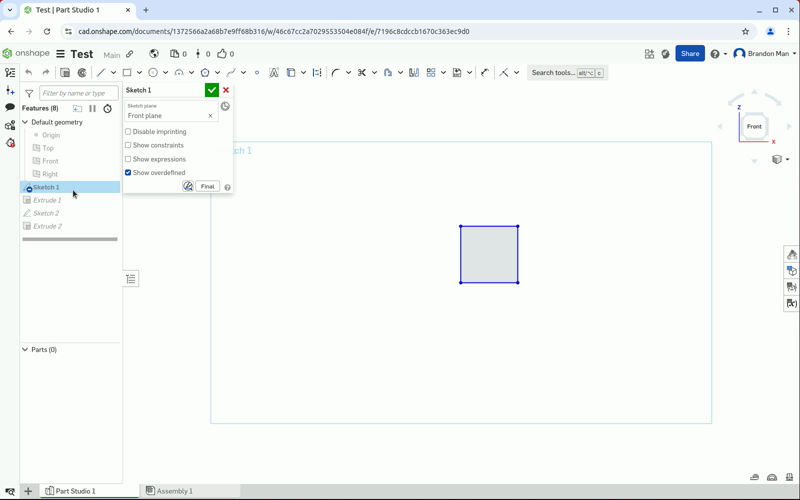
mouse_move(229, 92)
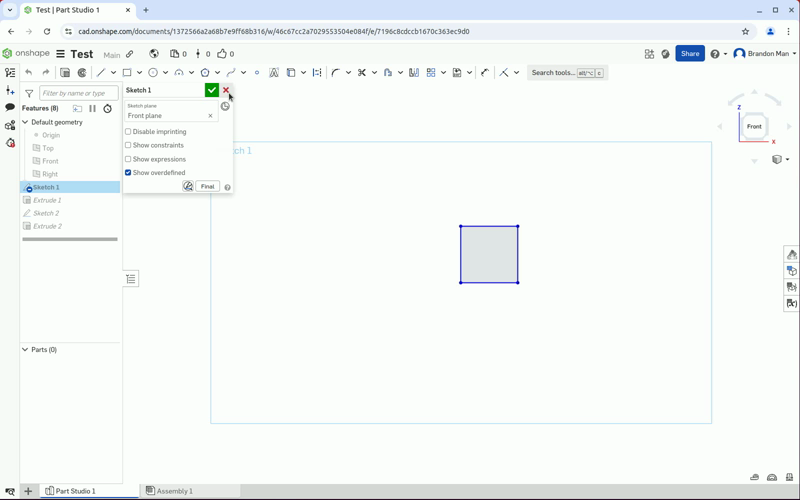
click(229, 92)
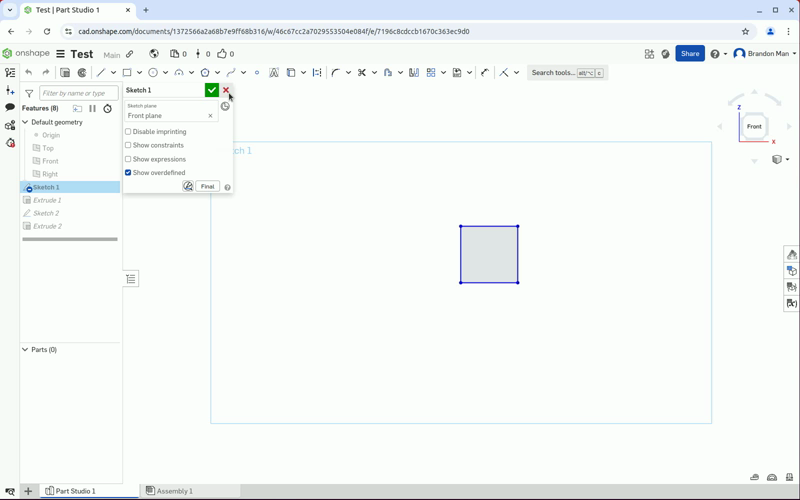
key(shift+s)
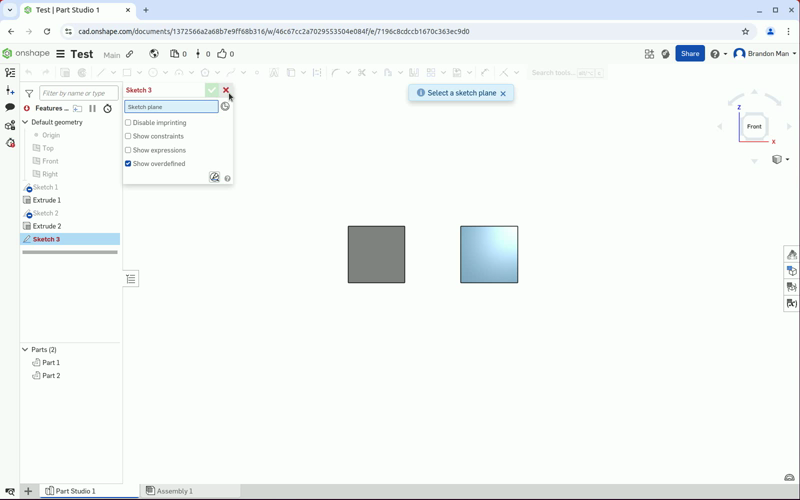
mouse_move(73, 163)
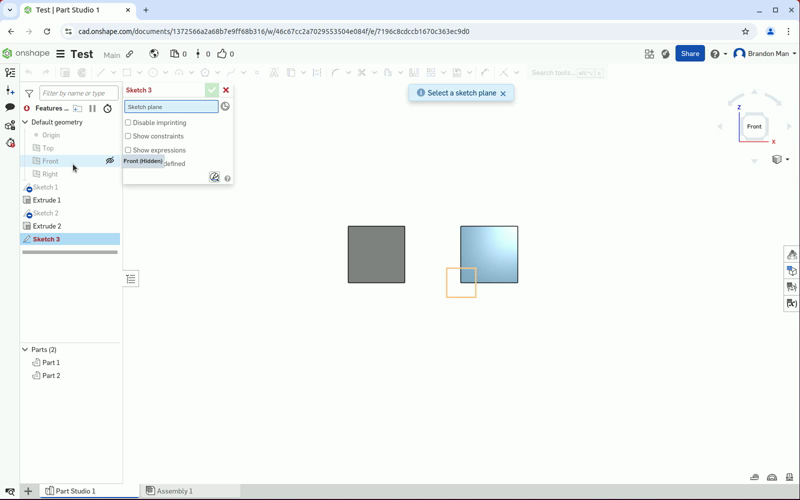
click(73, 163)
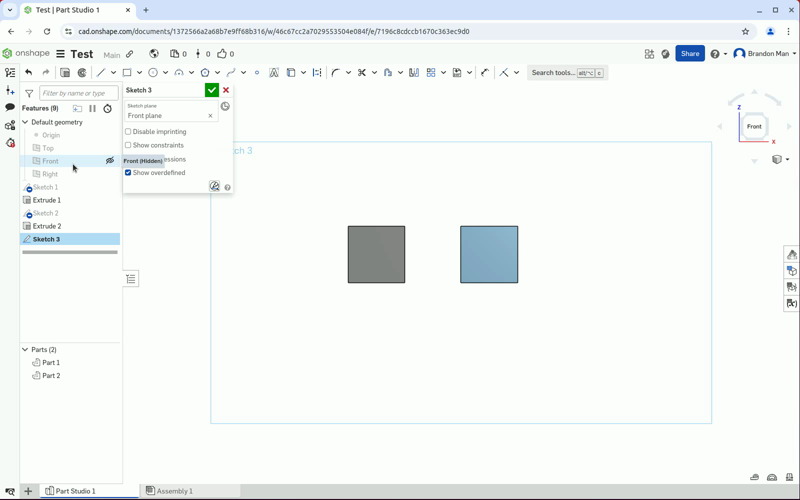
mouse_move(73, 352)
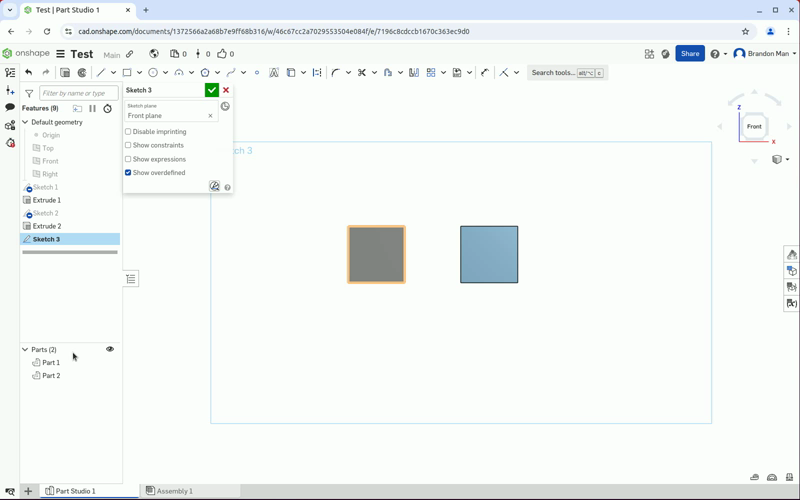
key(y)
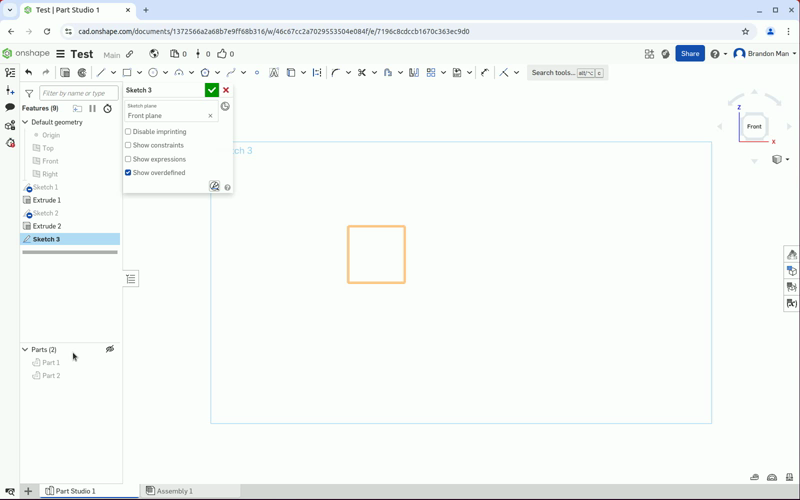
key(l)
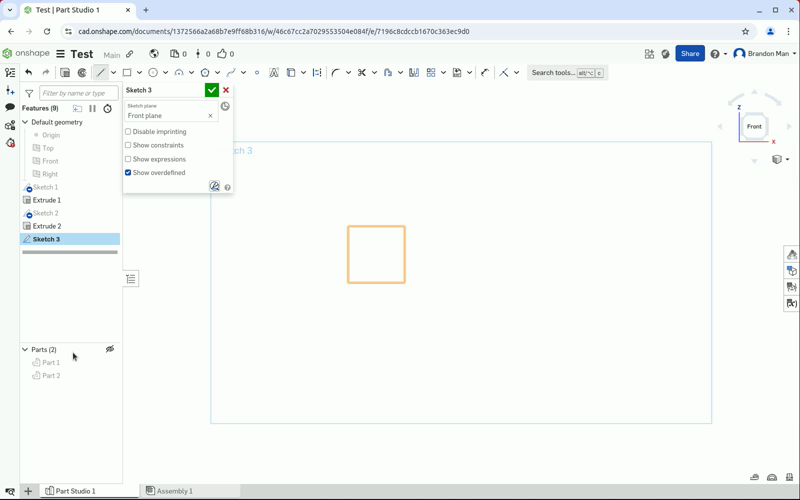
key_down(shift)
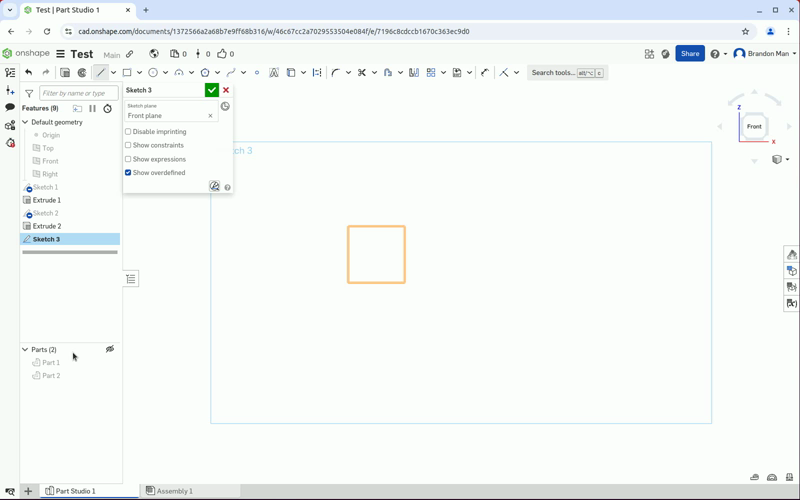
mouse_move(404, 226)
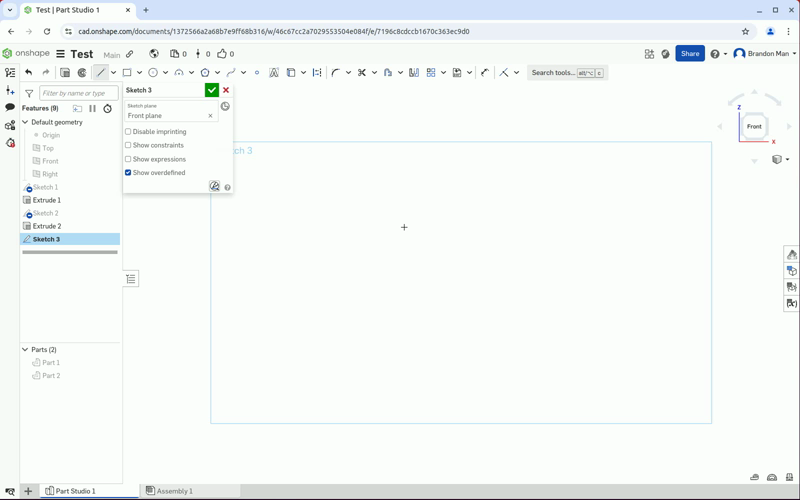
click(404, 226)
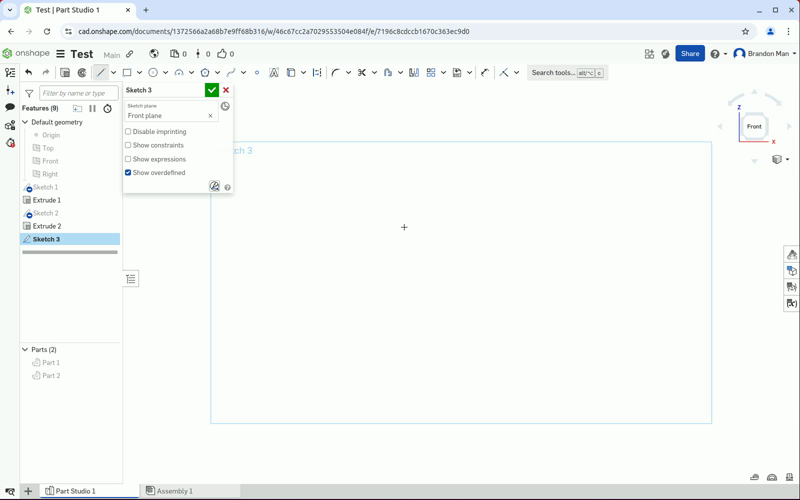
key_up(shift)
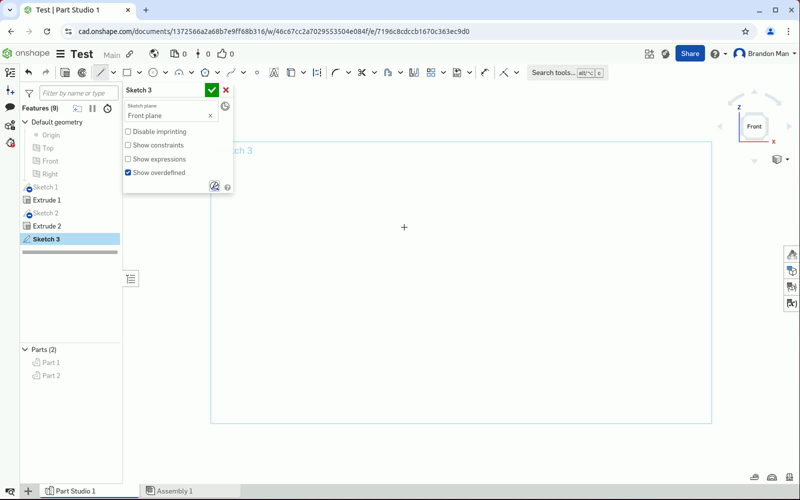
key_down(shift)
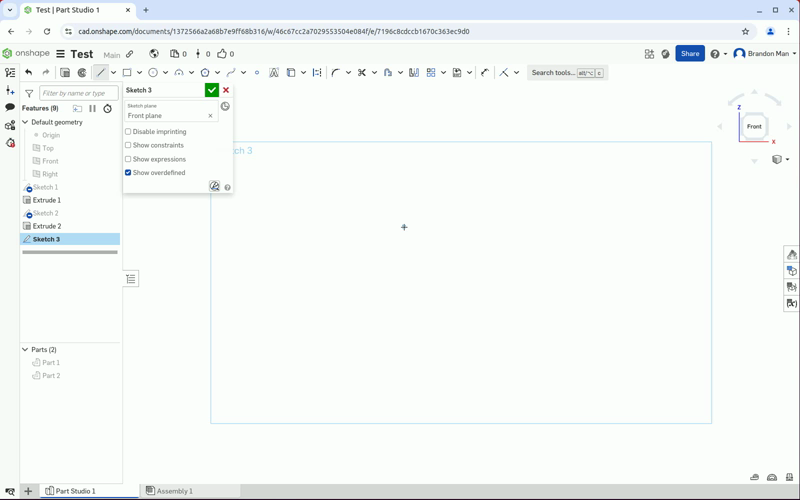
mouse_move(434, 226)
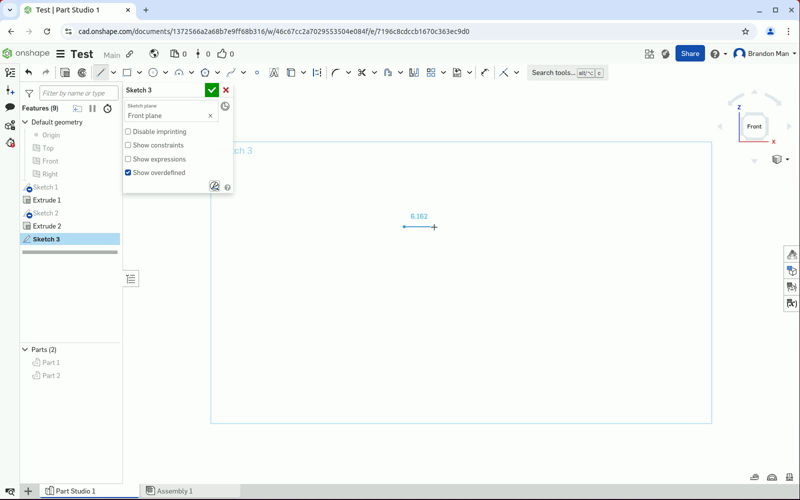
mouse_move(461, 226)
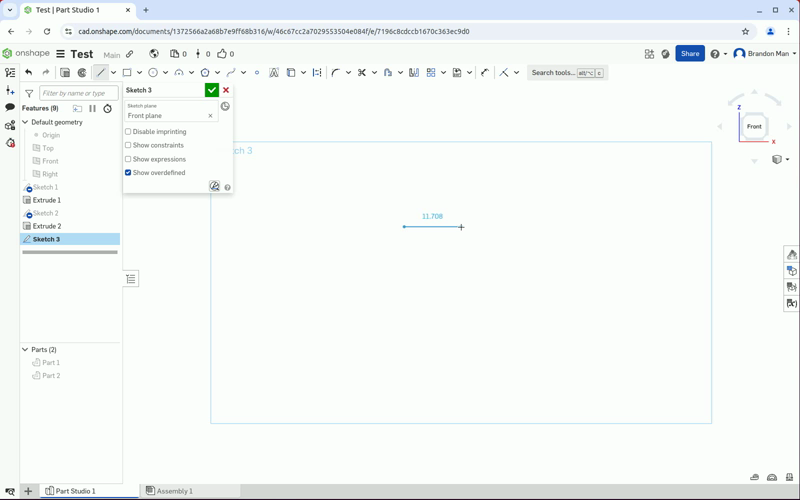
click(461, 226)
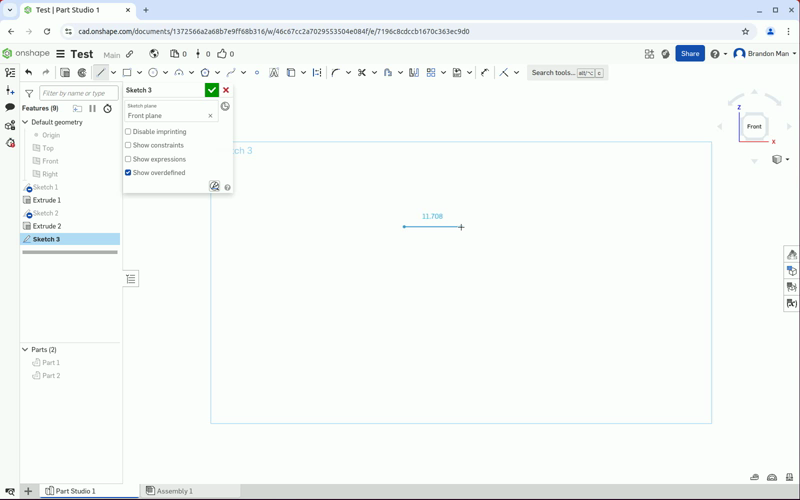
key_up(shift)
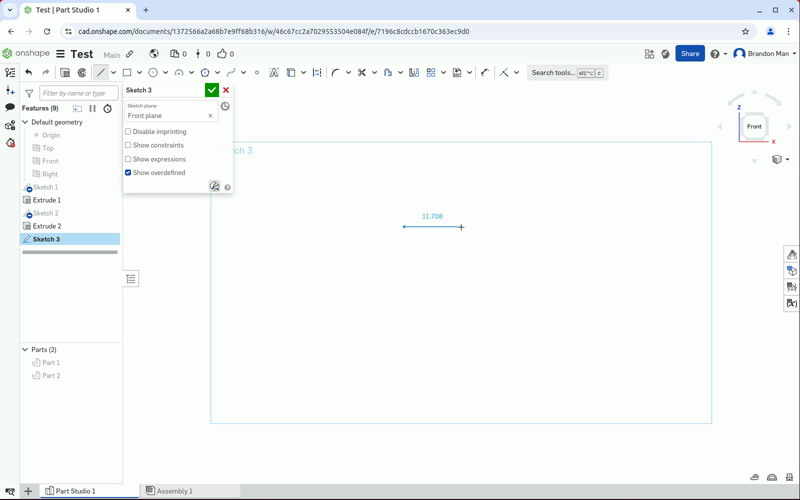
key_down(shift)
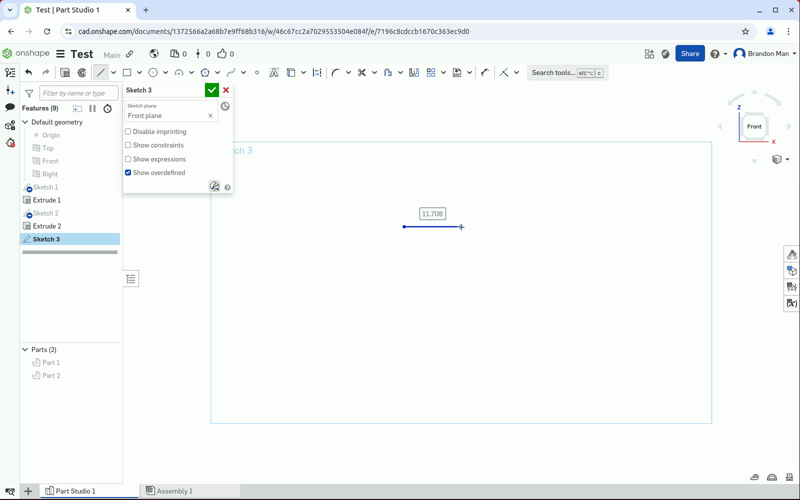
mouse_move(491, 226)
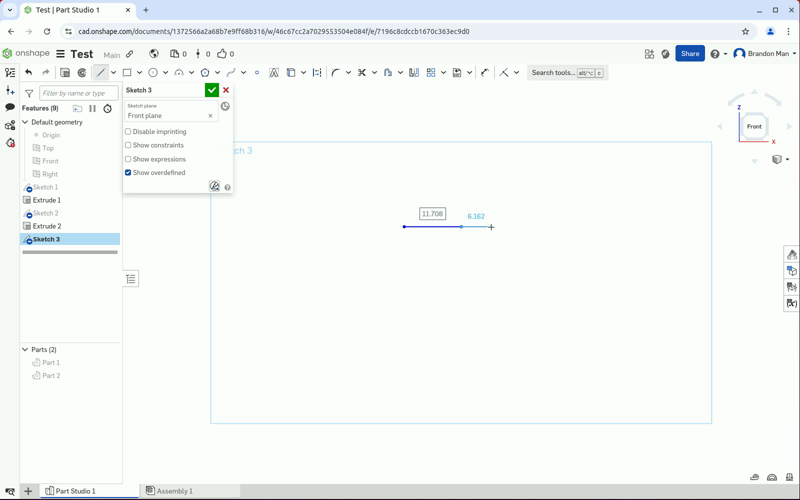
mouse_move(461, 169)
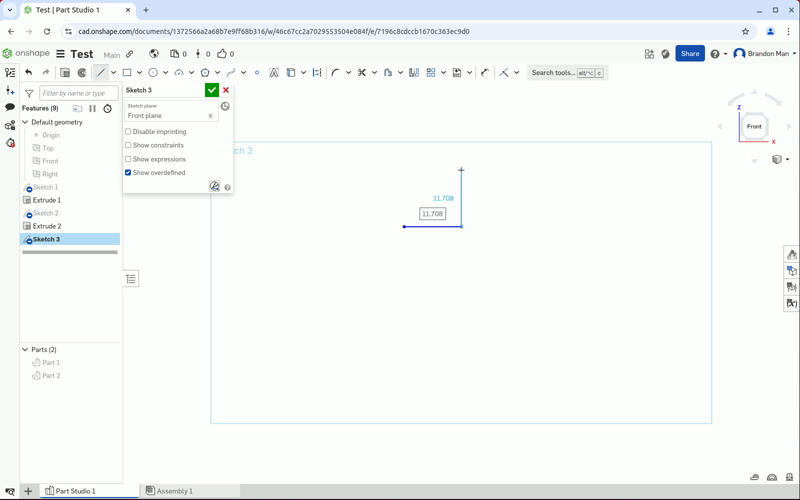
click(461, 169)
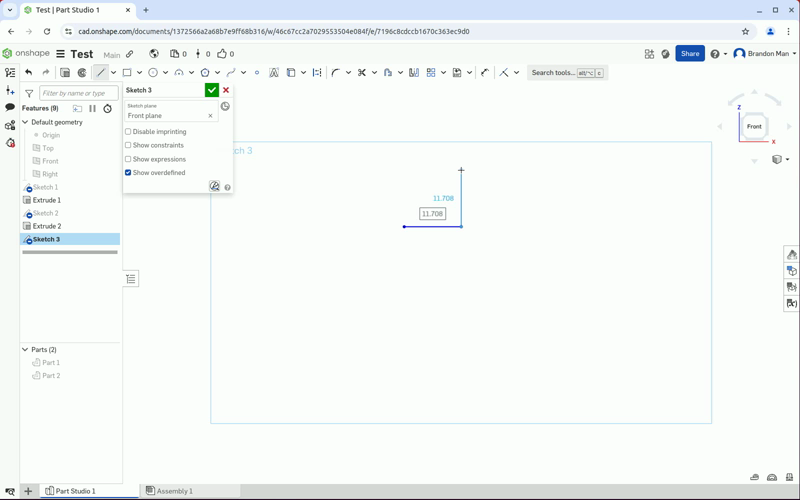
key_up(shift)
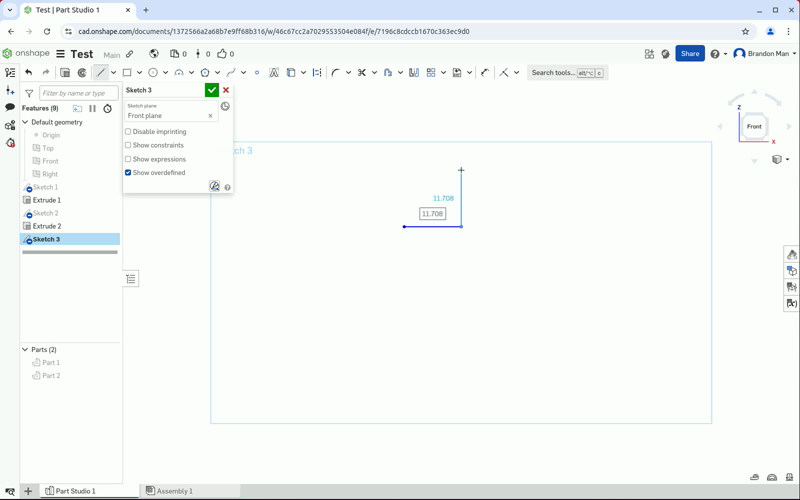
key_down(shift)
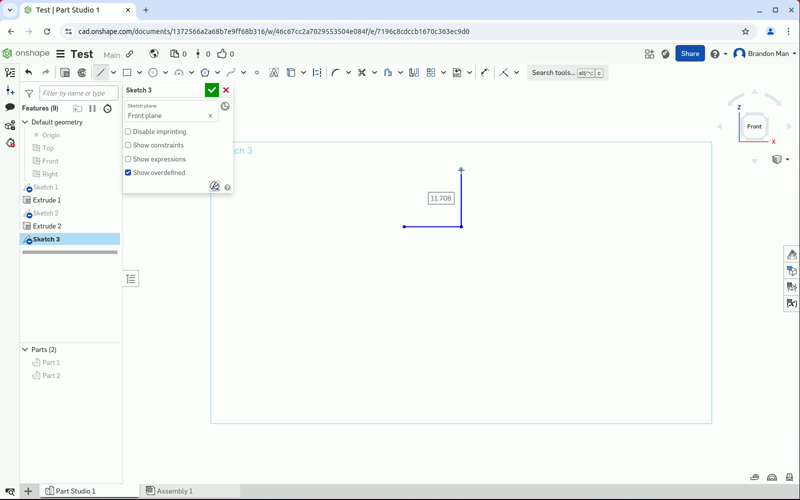
mouse_move(491, 169)
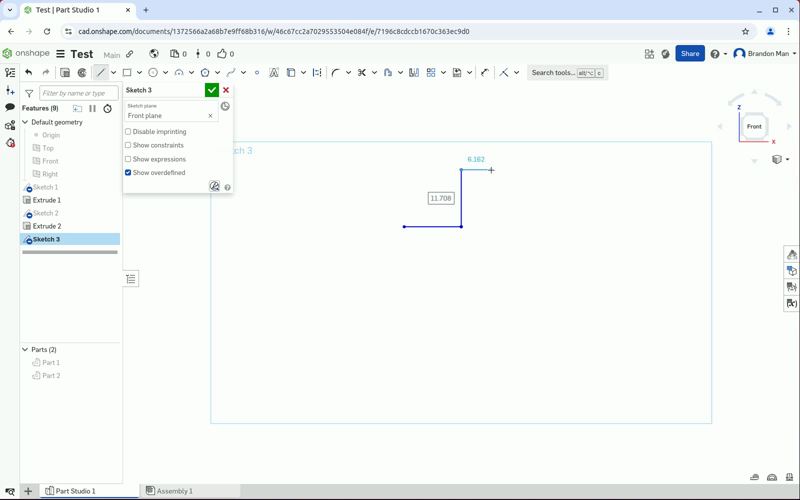
mouse_move(404, 169)
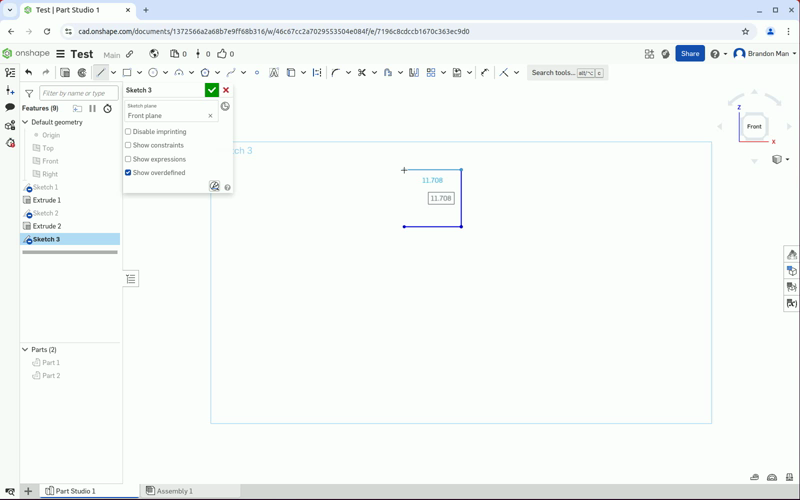
click(404, 169)
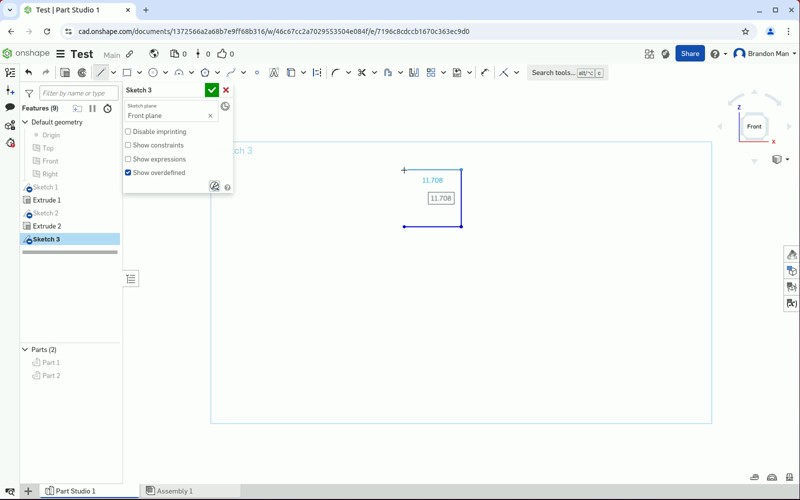
key_up(shift)
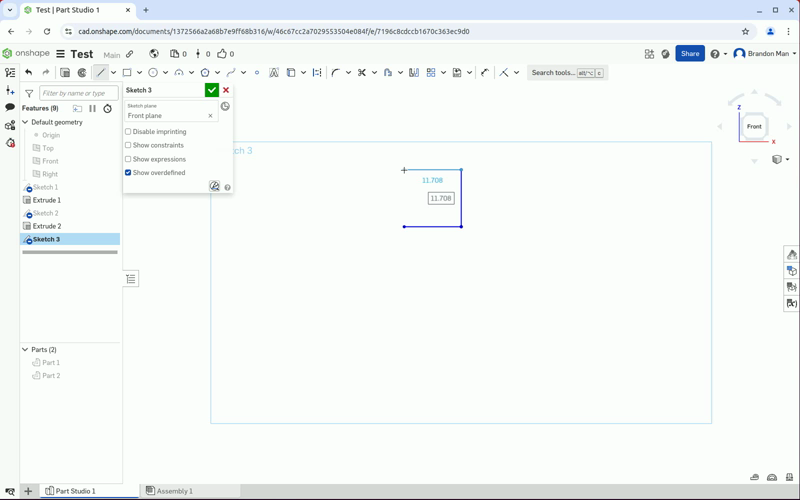
mouse_move(434, 169)
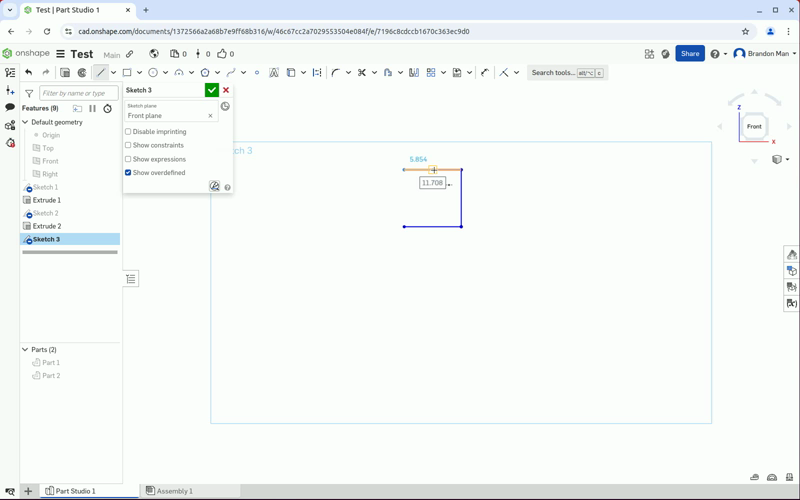
key_down(shift)
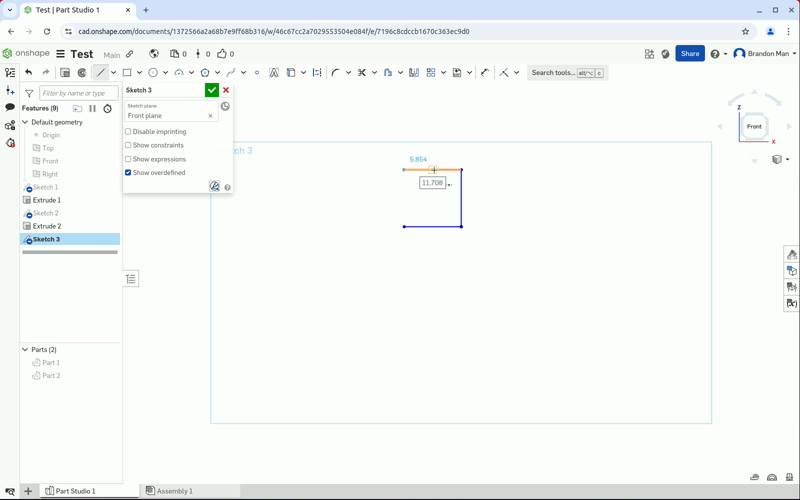
mouse_move(404, 226)
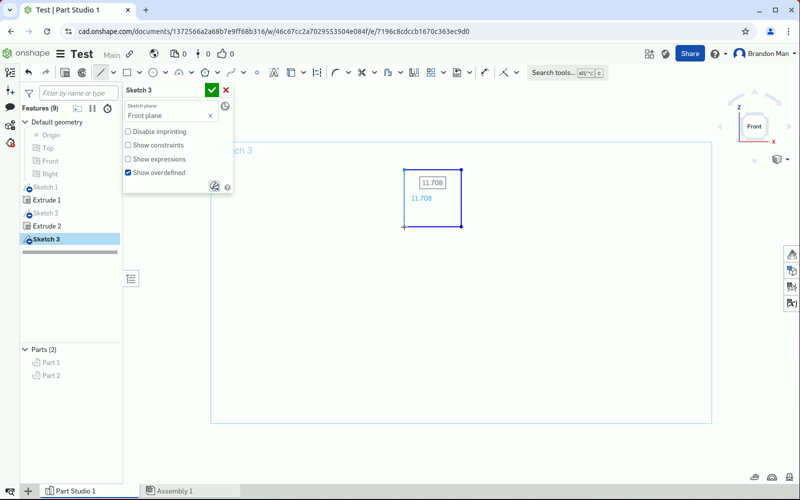
key_up(shift)
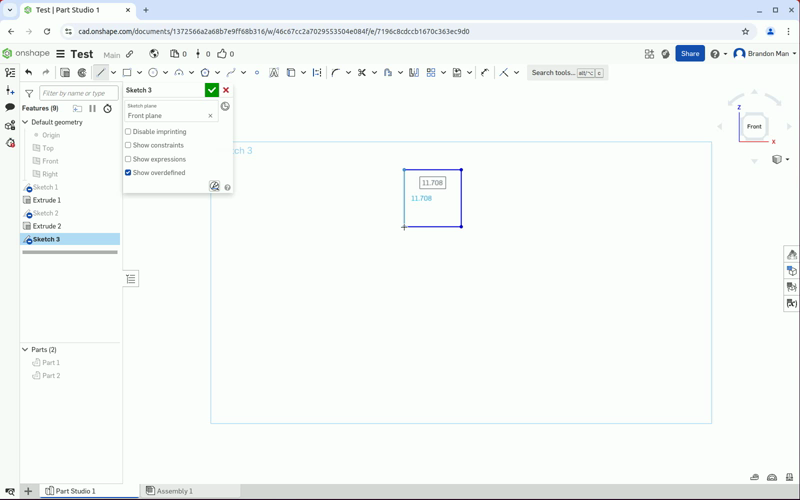
click(404, 226)
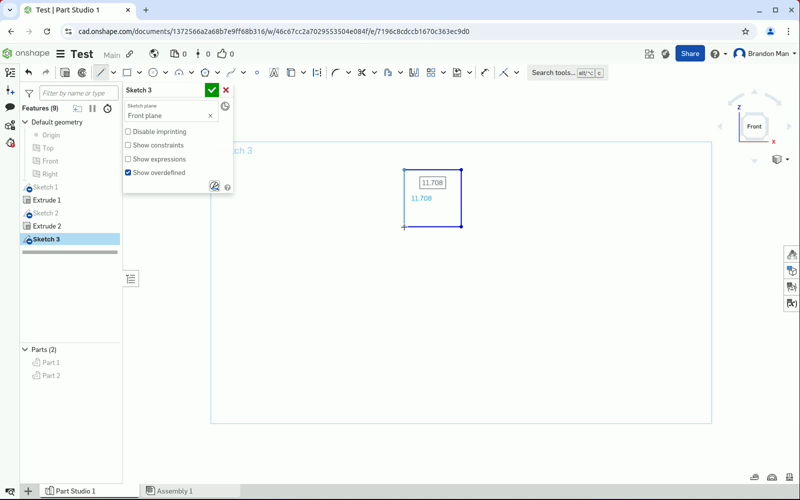
key(esc)
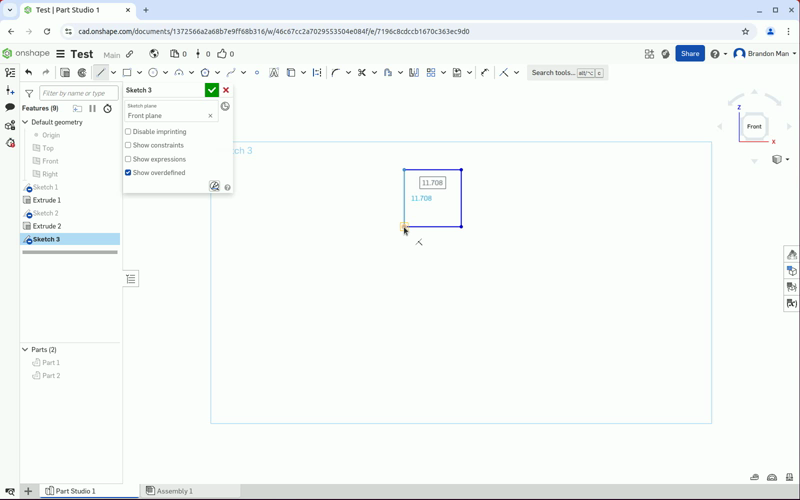
mouse_move(420, 202)
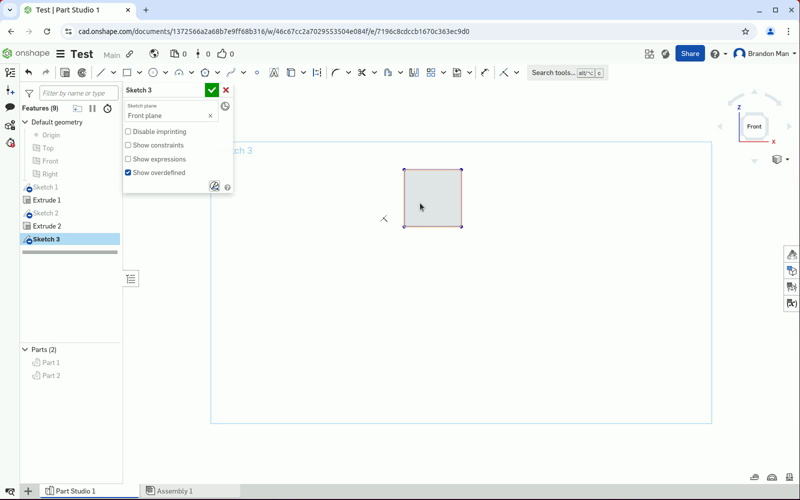
click(420, 202)
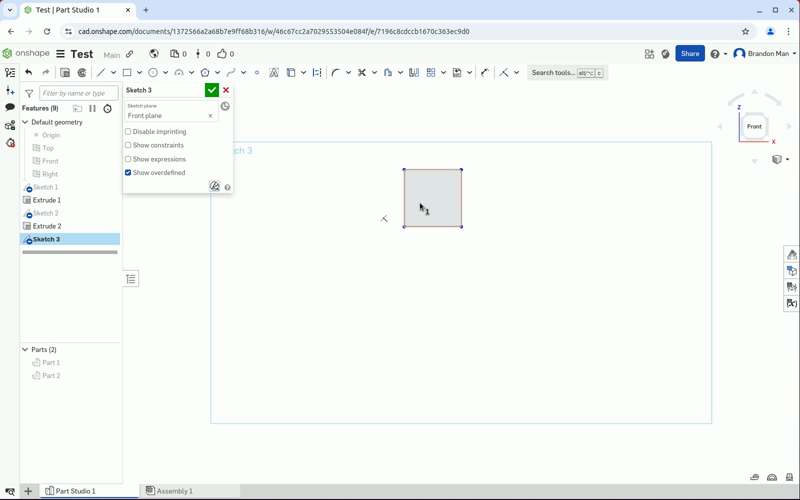
mouse_move(73, 352)
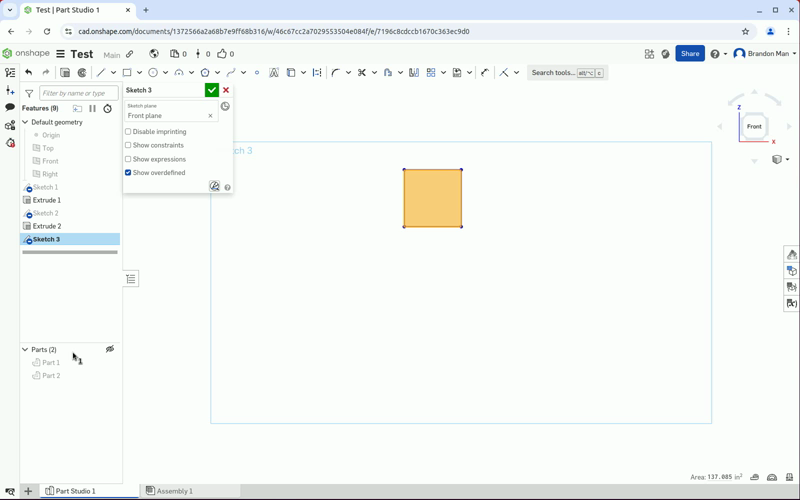
key(shift+y)
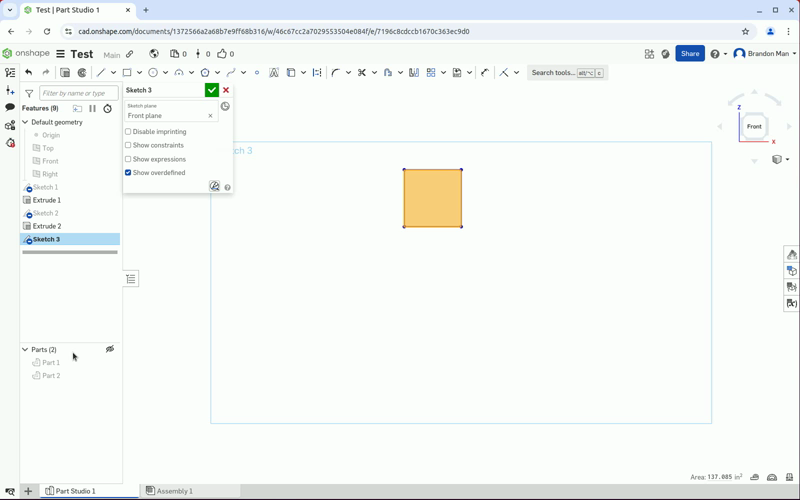
key(shift+e)
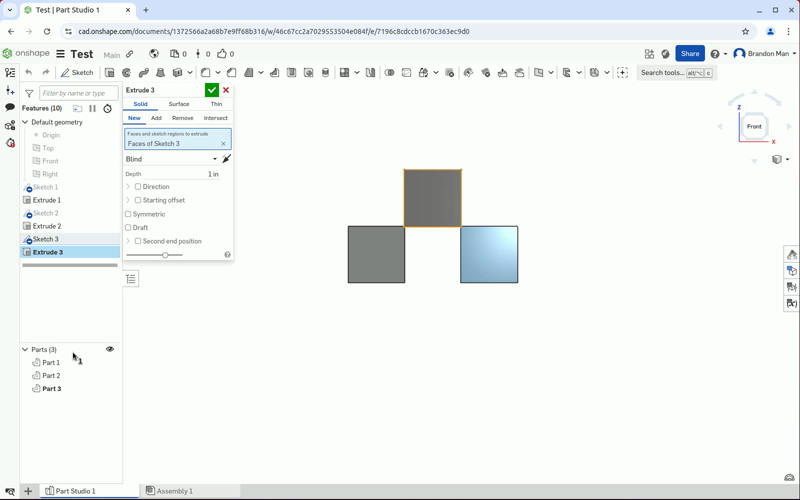
mouse_move(143, 106)
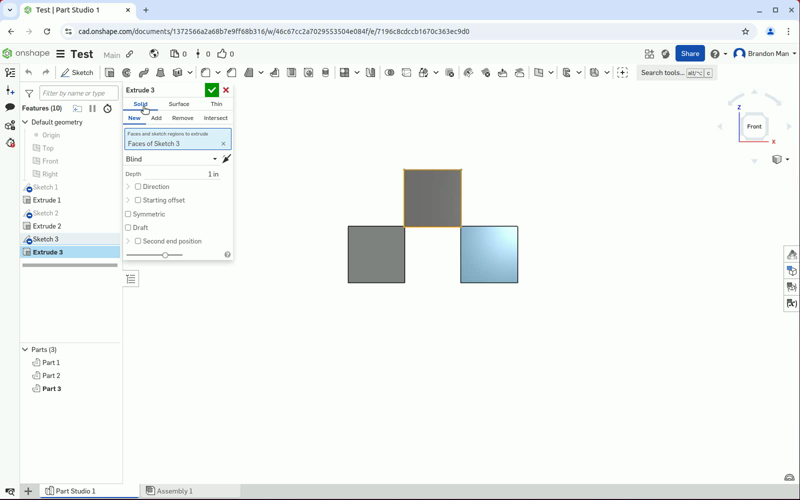
click(143, 106)
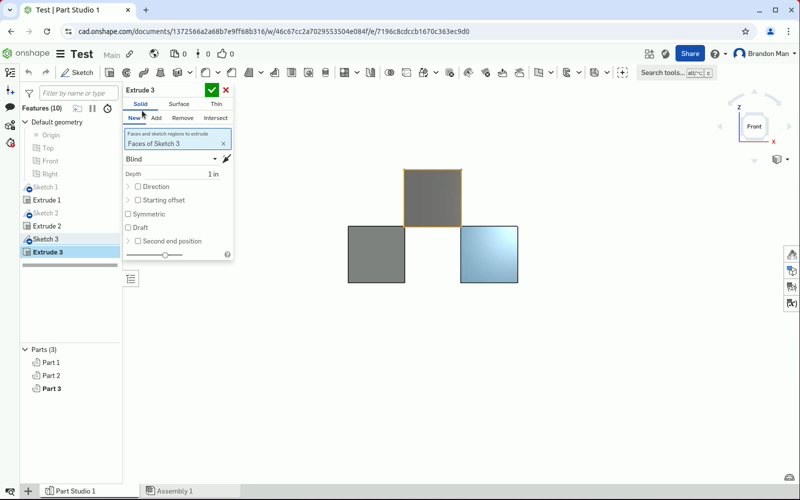
mouse_move(137, 120)
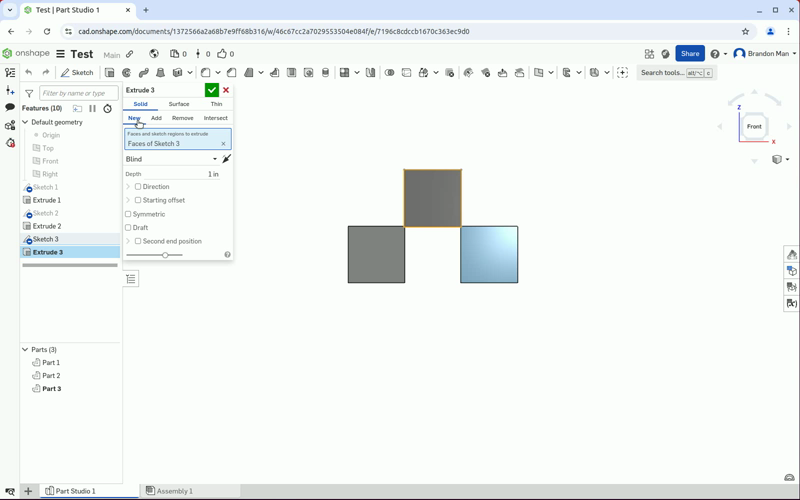
click(137, 120)
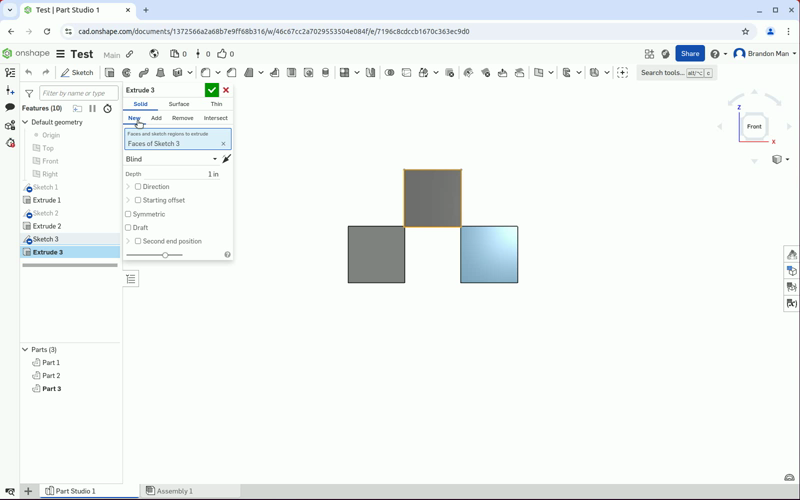
key(tab, 4)
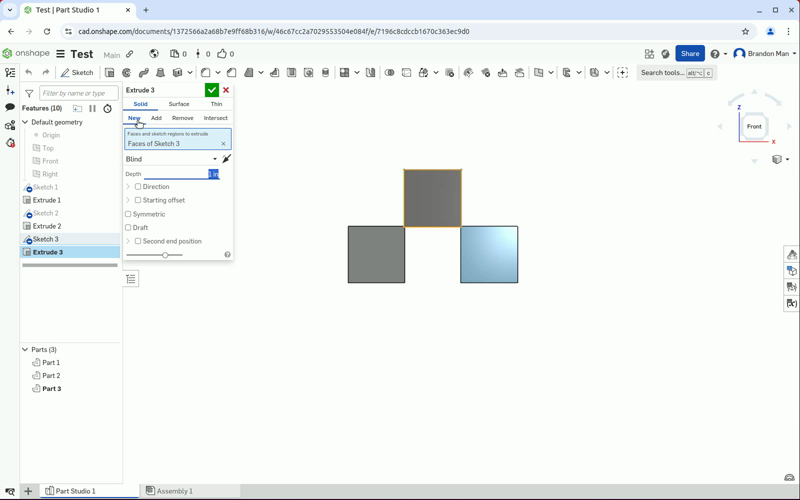
text(11.554)
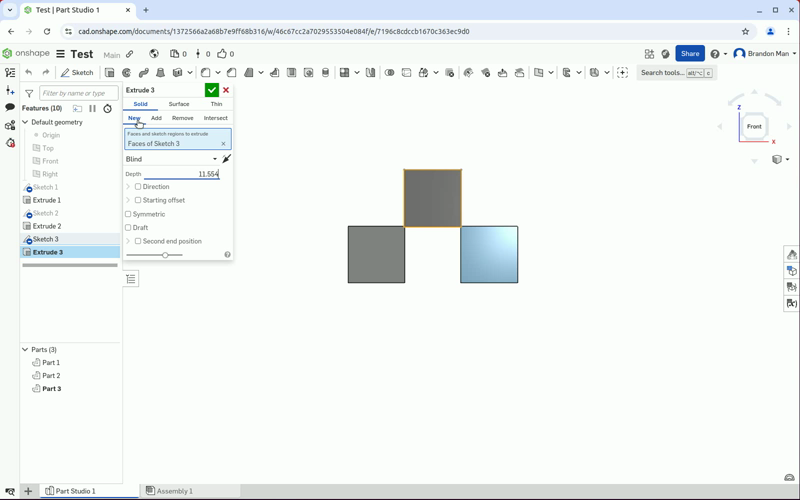
key(enter)
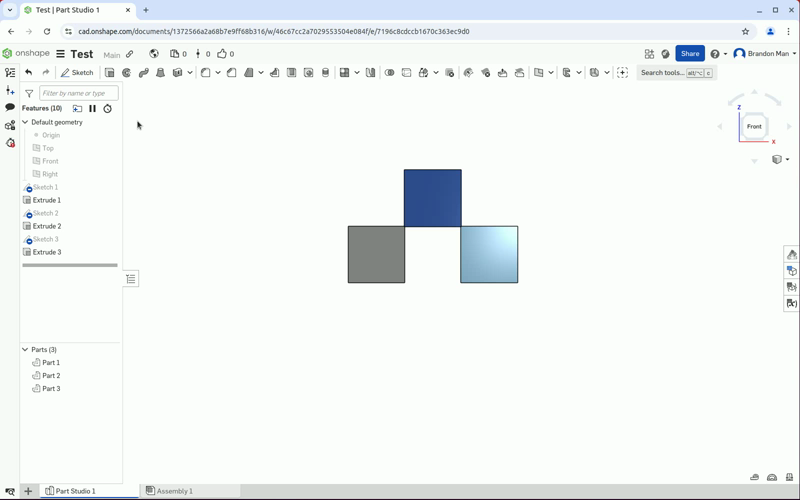
key(shift+h)
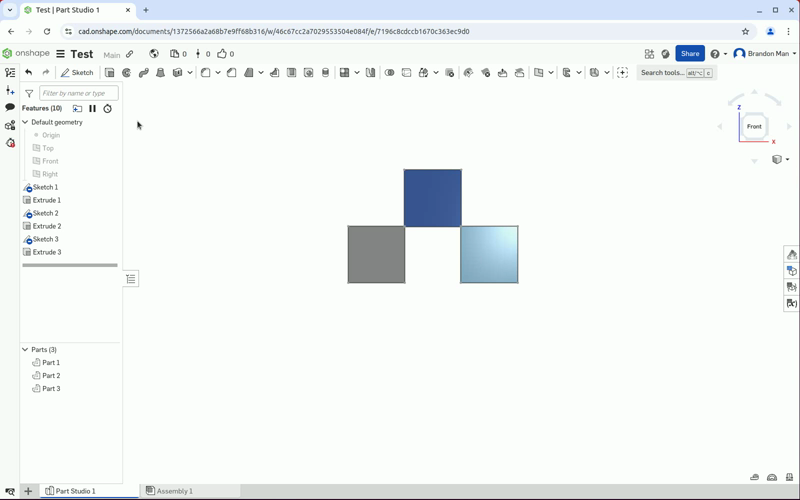
key(shift+h)
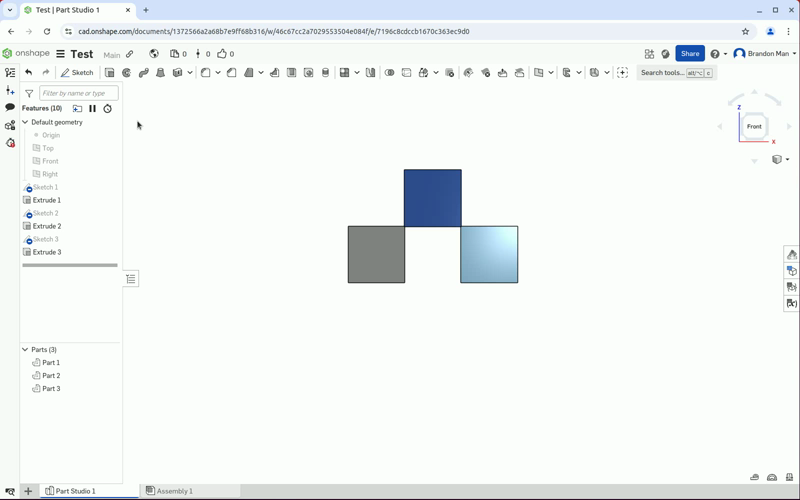
mouse_move(73, 189)
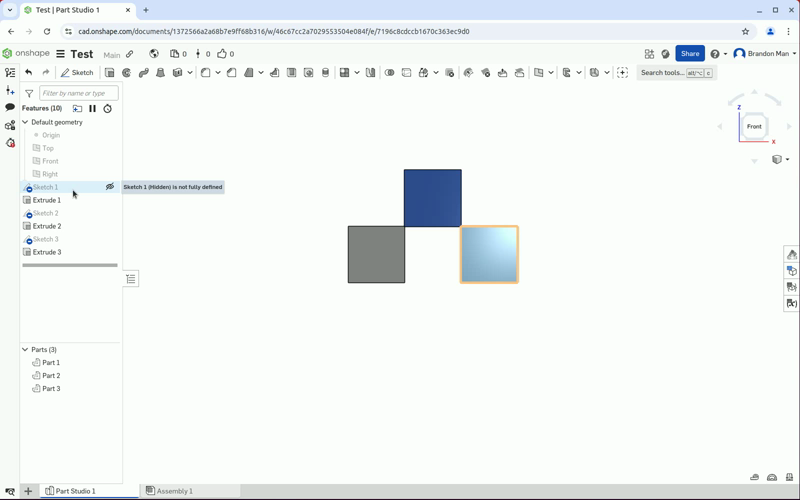
click(73, 189)
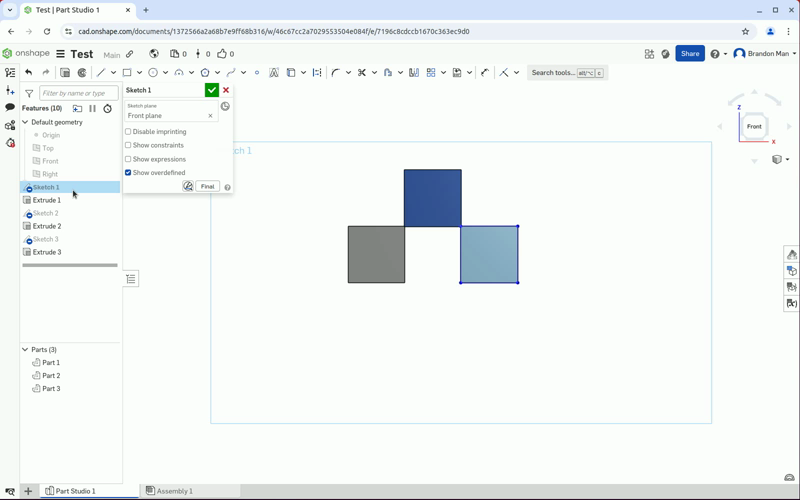
mouse_move(229, 92)
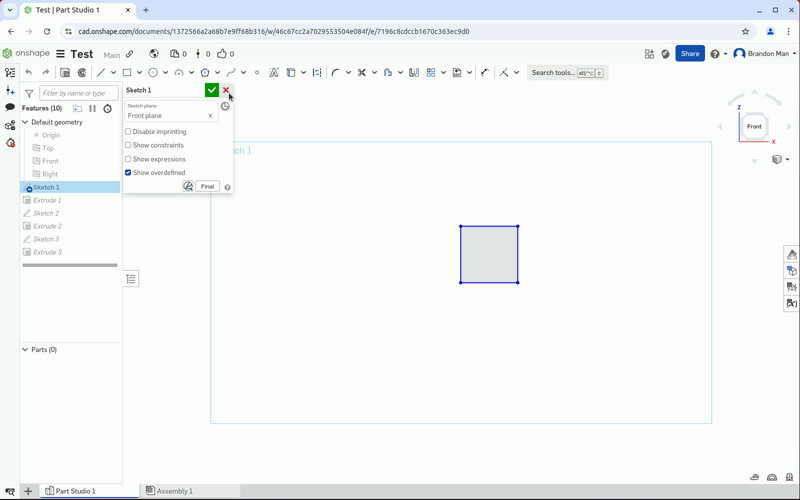
click(229, 92)
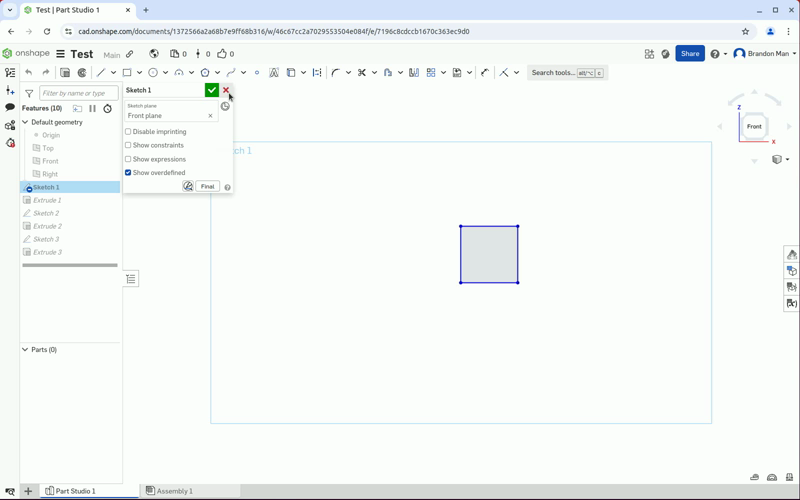
key(shift+s)
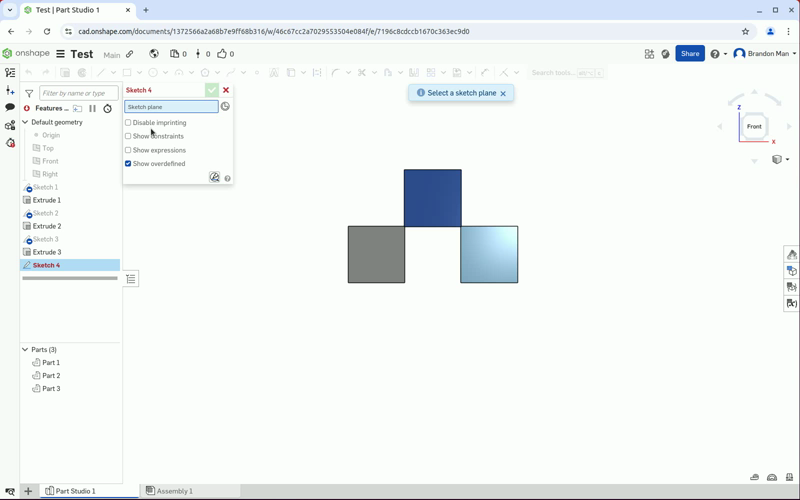
mouse_move(73, 163)
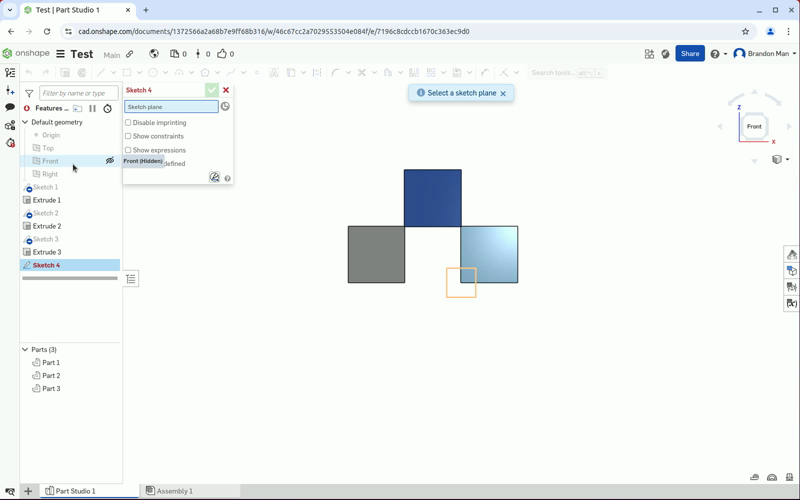
click(73, 163)
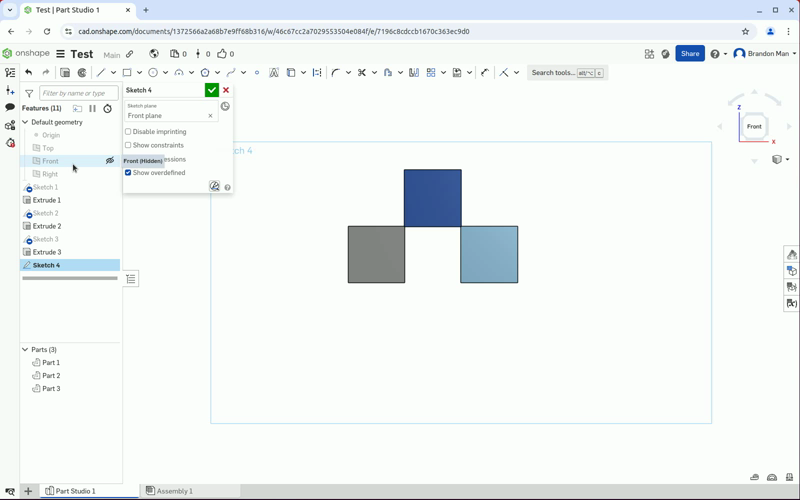
mouse_move(73, 352)
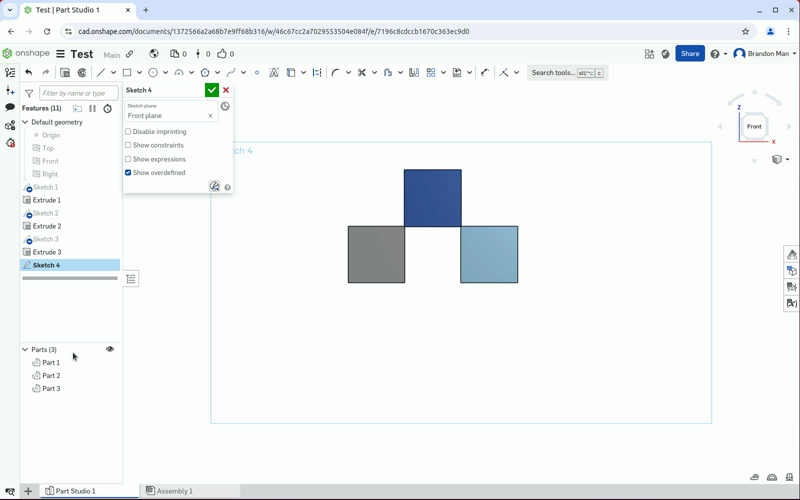
key(y)
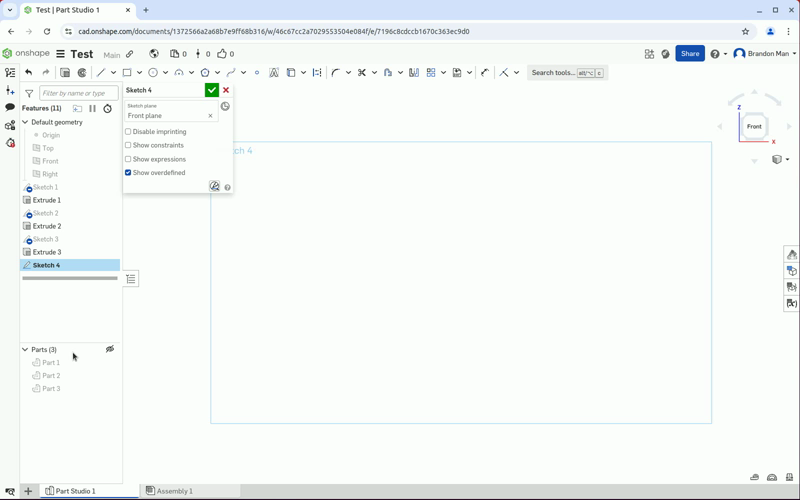
key(l)
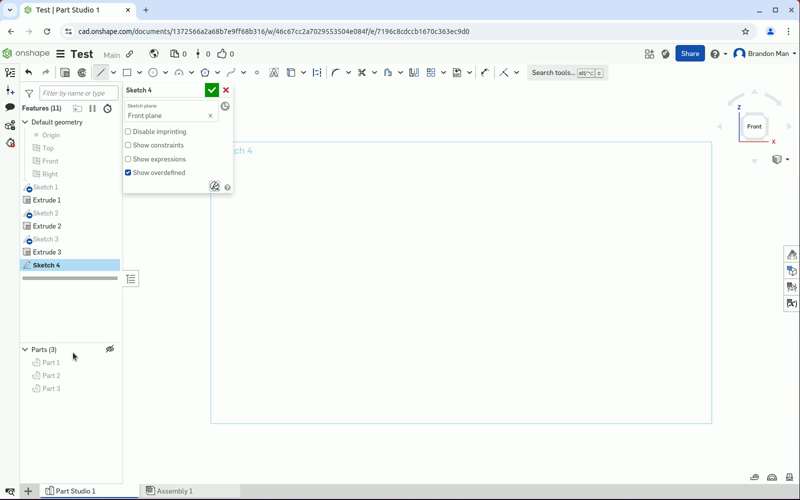
key_down(shift)
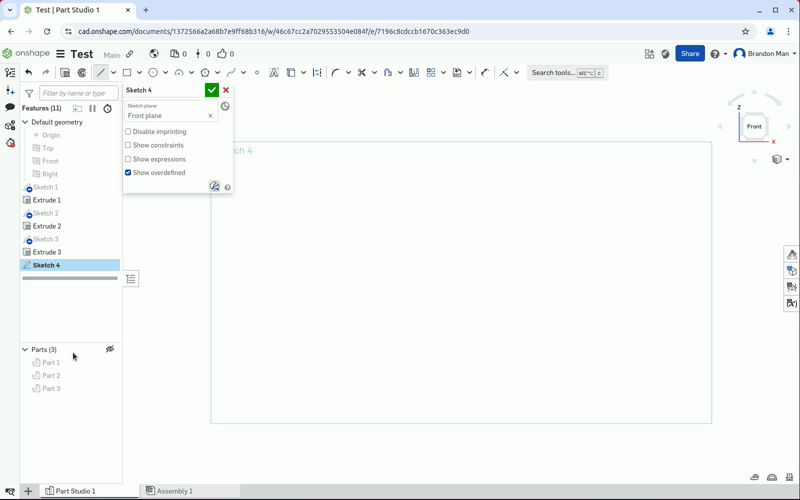
mouse_move(404, 282)
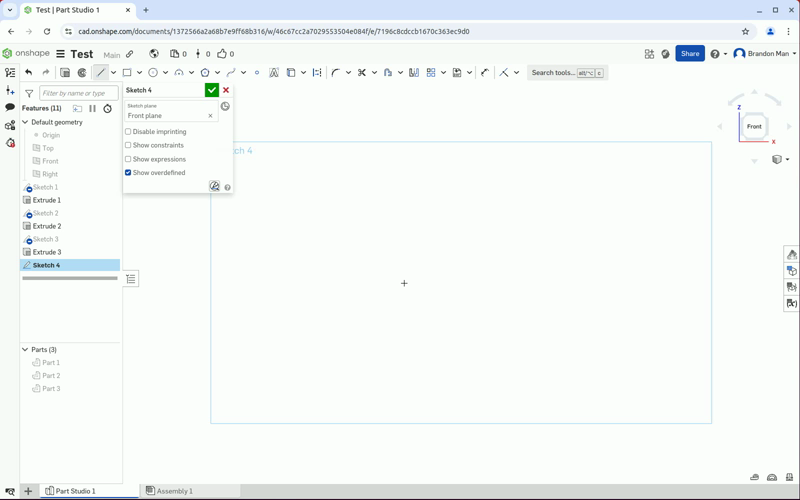
click(404, 282)
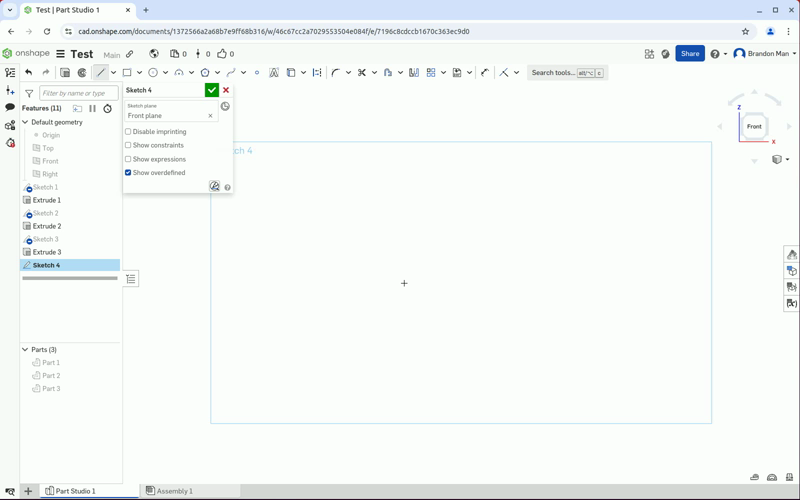
key_up(shift)
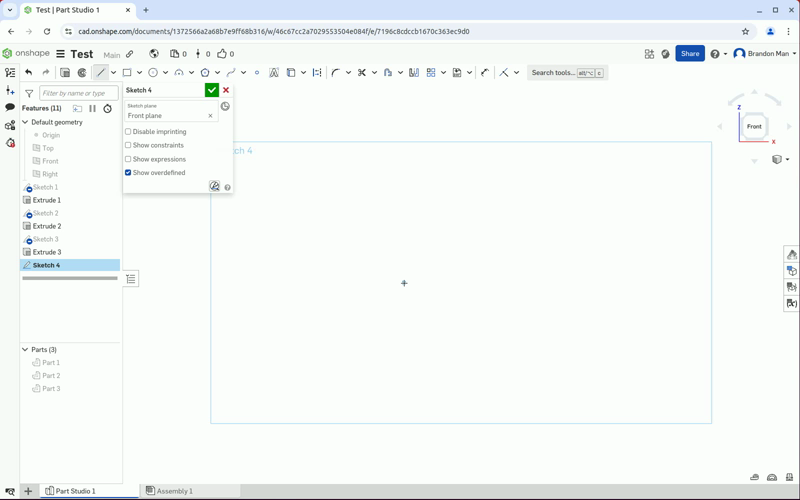
key_down(shift)
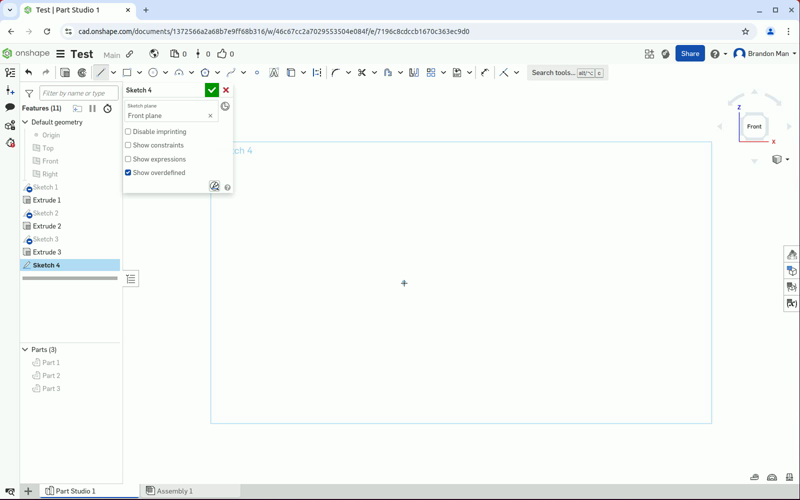
mouse_move(434, 282)
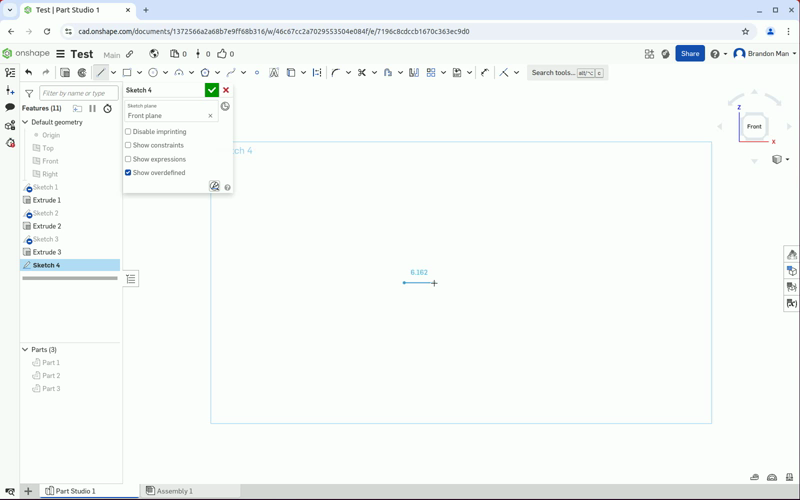
mouse_move(461, 282)
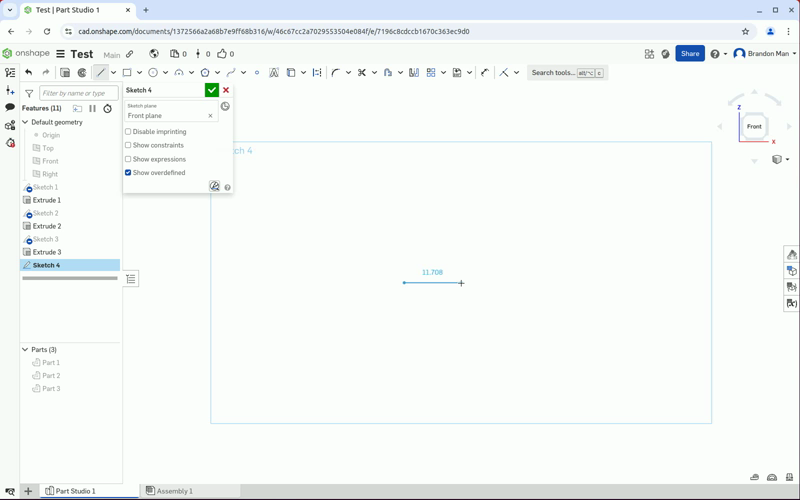
click(461, 282)
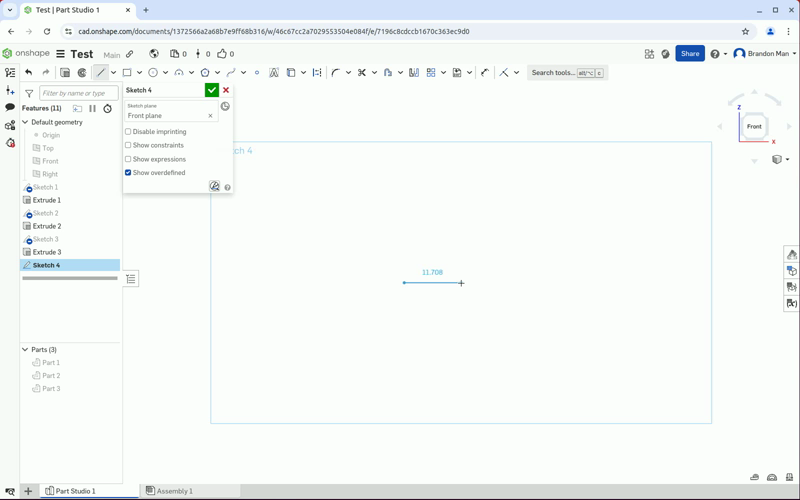
key_up(shift)
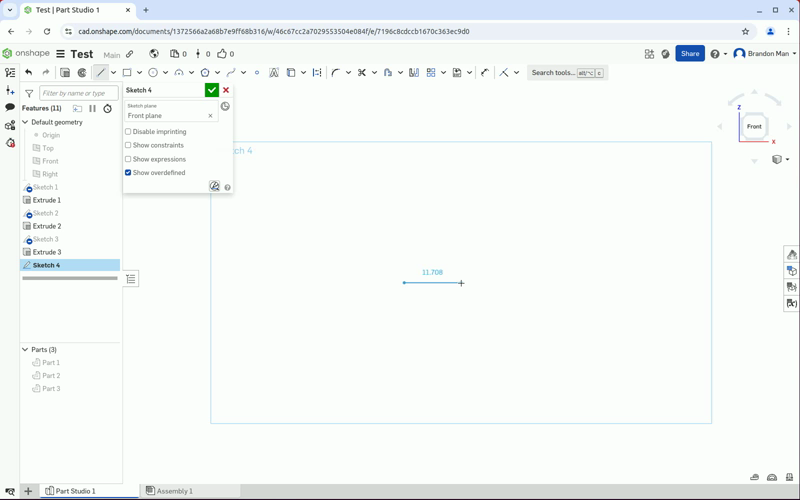
key_down(shift)
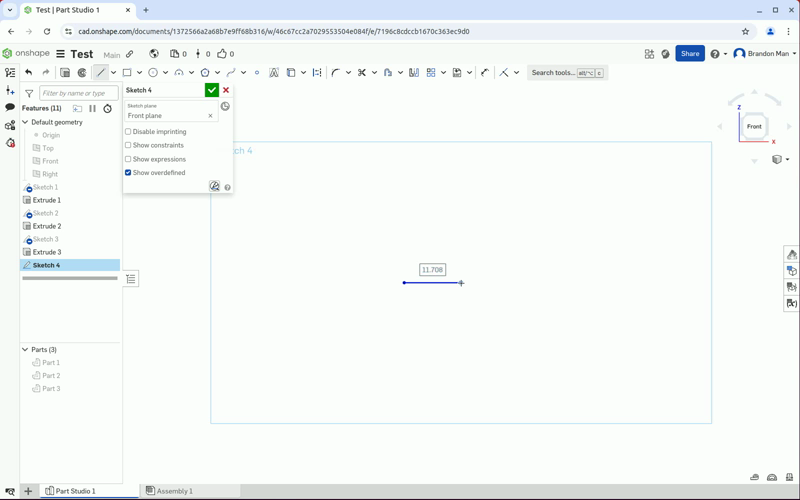
mouse_move(491, 282)
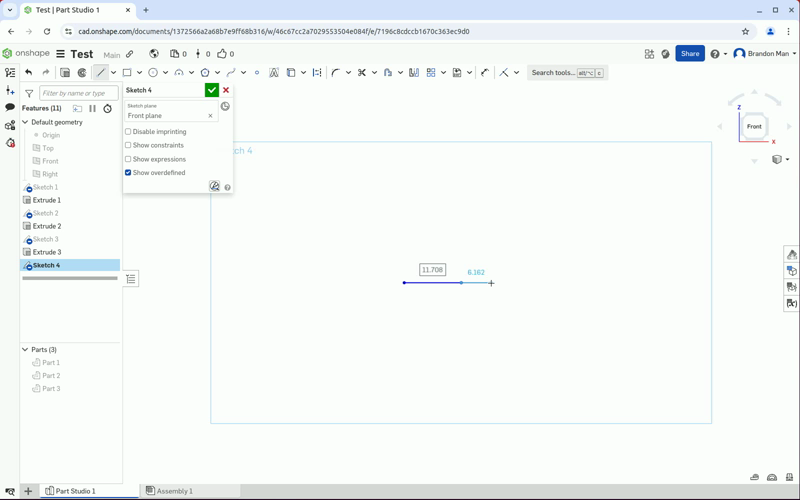
mouse_move(461, 226)
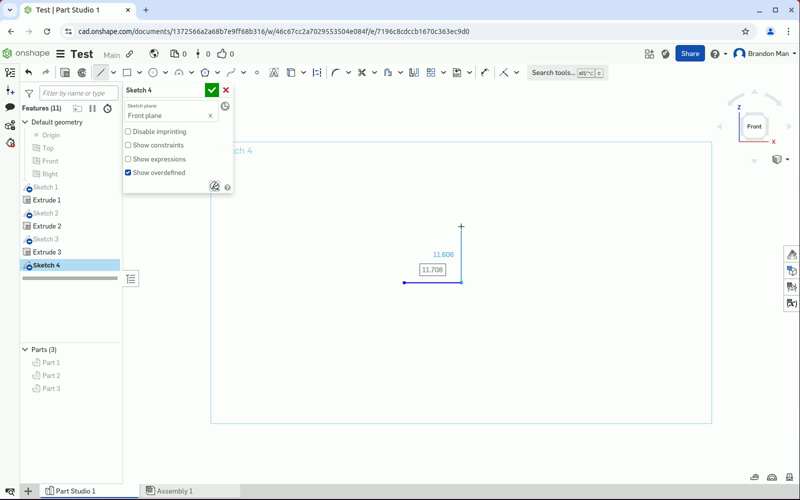
click(461, 226)
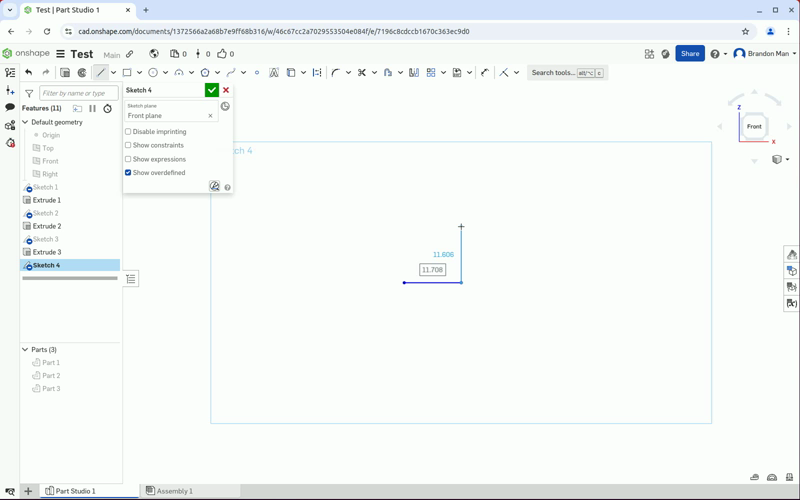
key_up(shift)
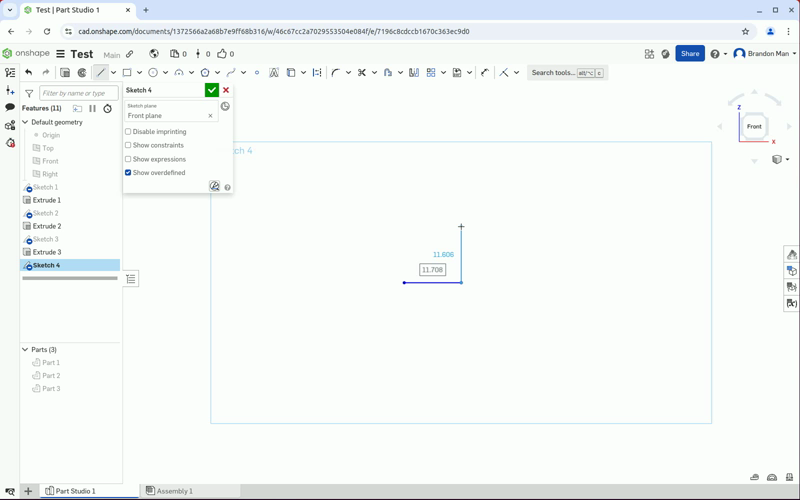
key_down(shift)
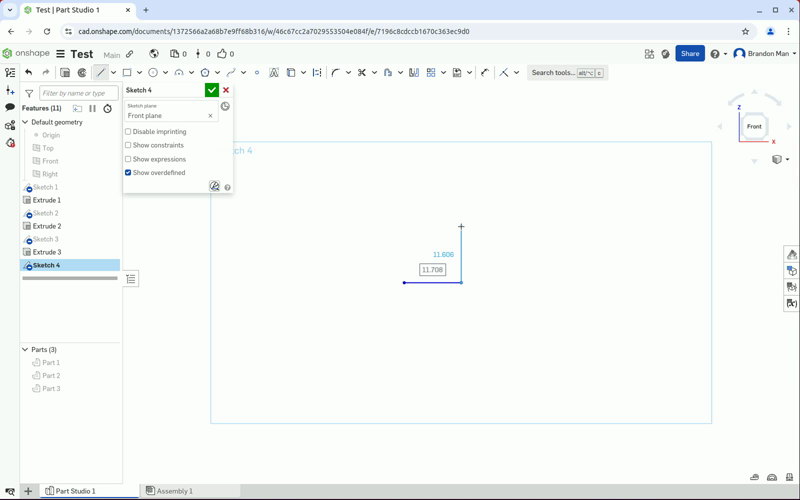
mouse_move(491, 226)
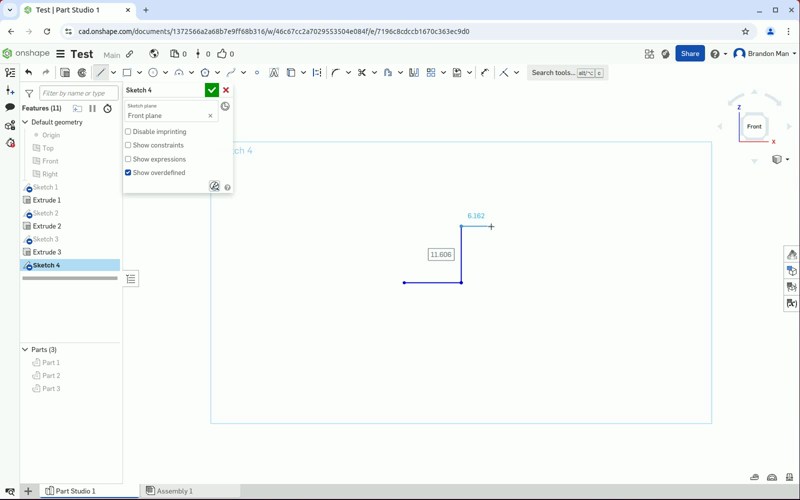
mouse_move(404, 226)
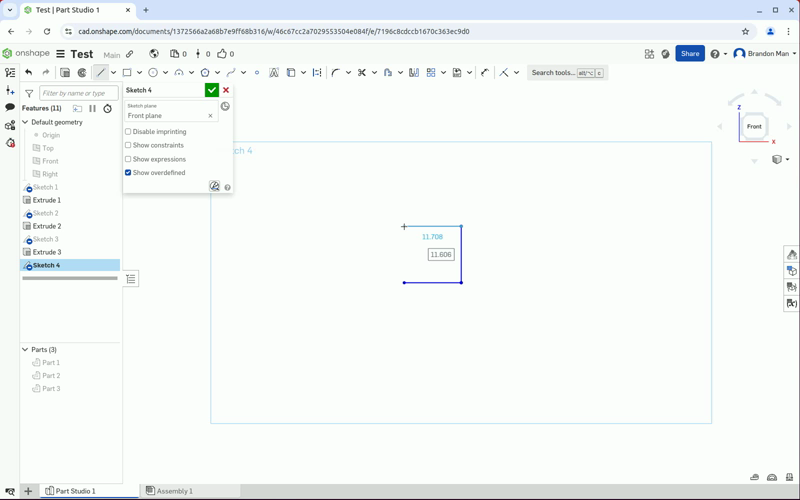
click(404, 226)
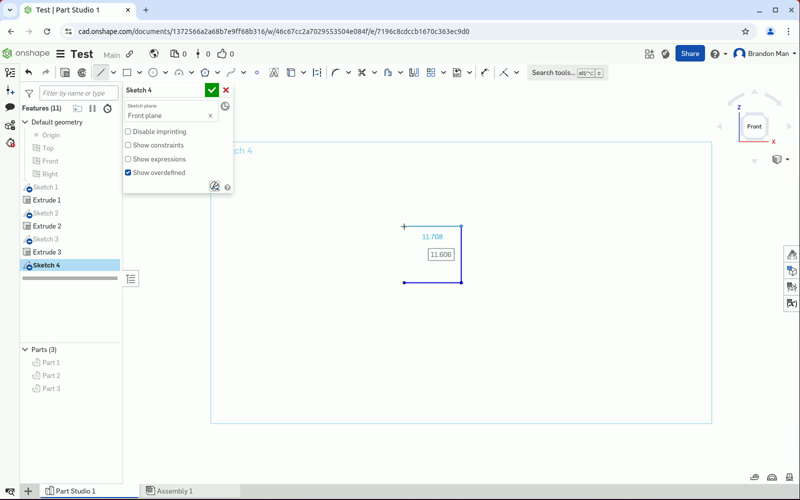
key_up(shift)
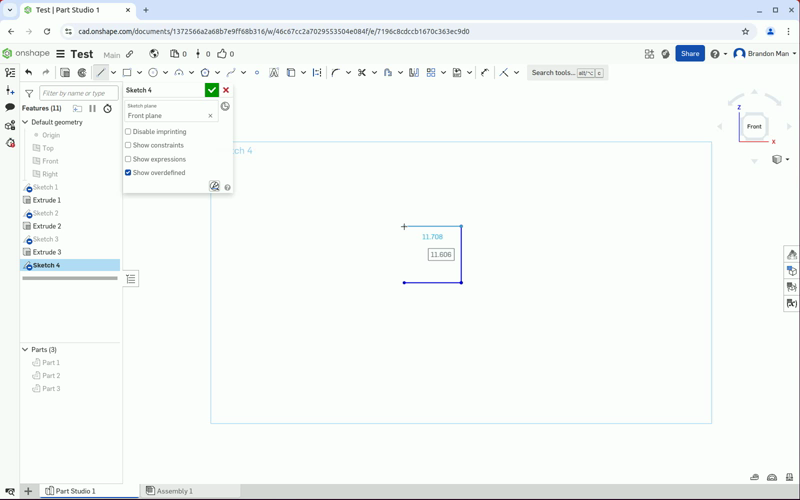
mouse_move(434, 226)
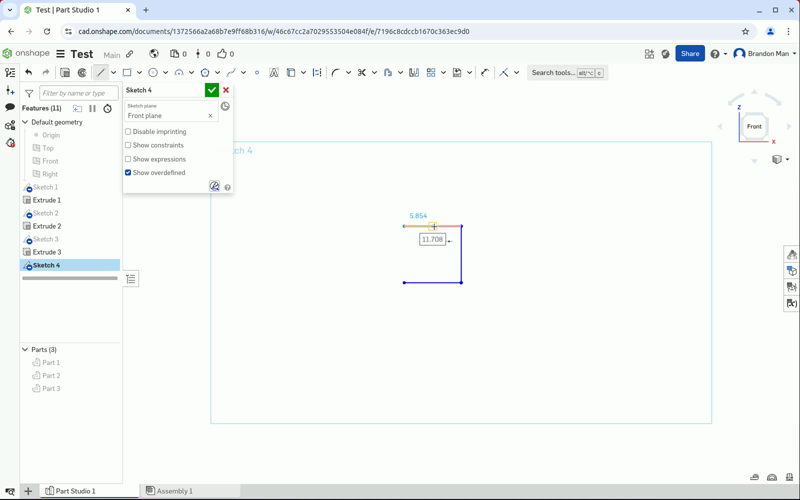
key_down(shift)
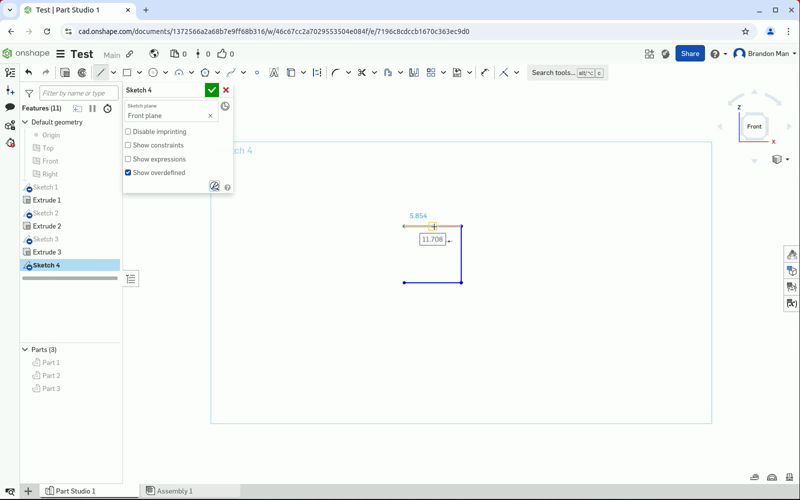
mouse_move(404, 282)
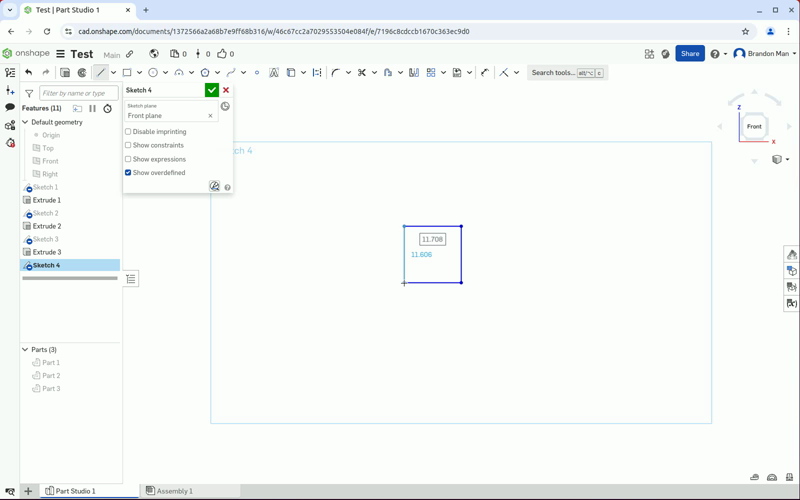
key_up(shift)
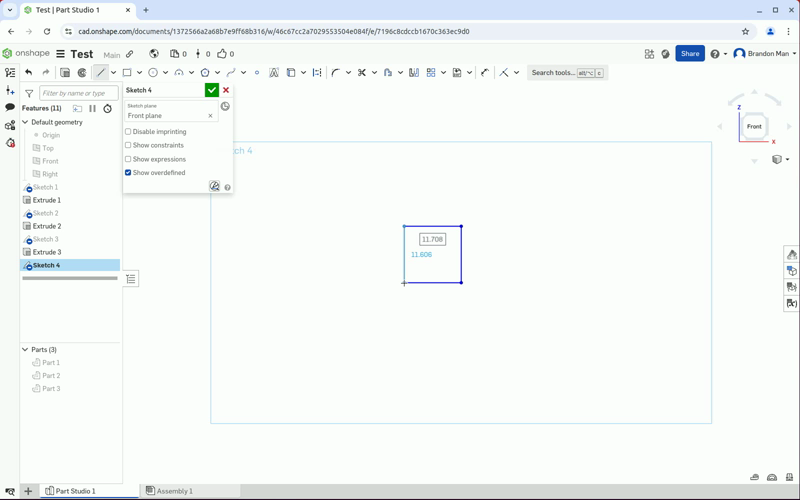
click(404, 282)
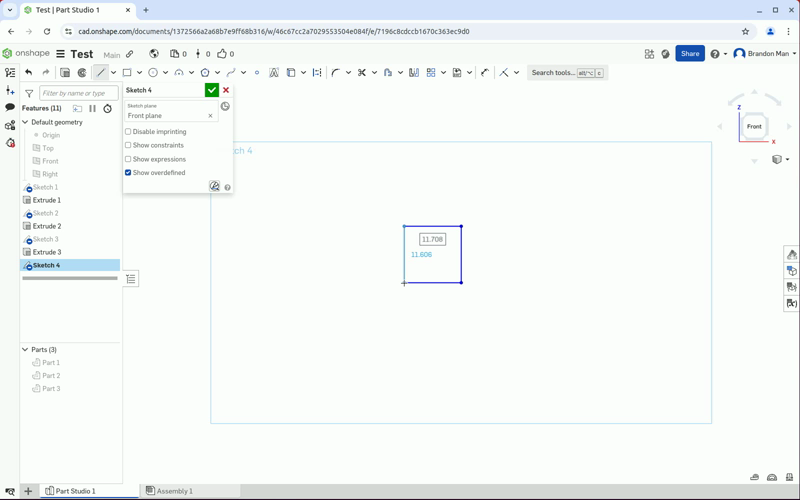
key(esc)
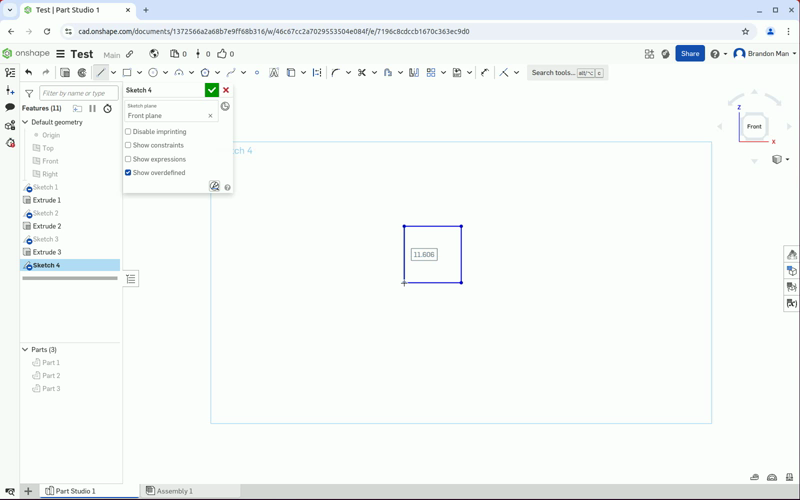
mouse_move(429, 270)
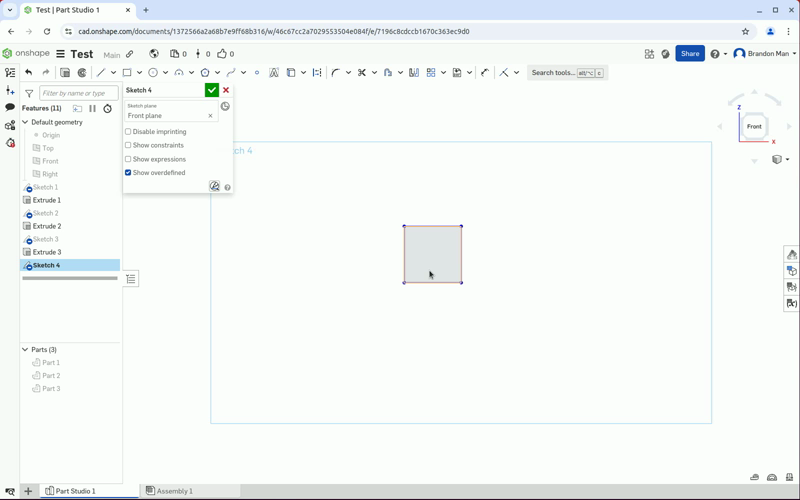
click(429, 270)
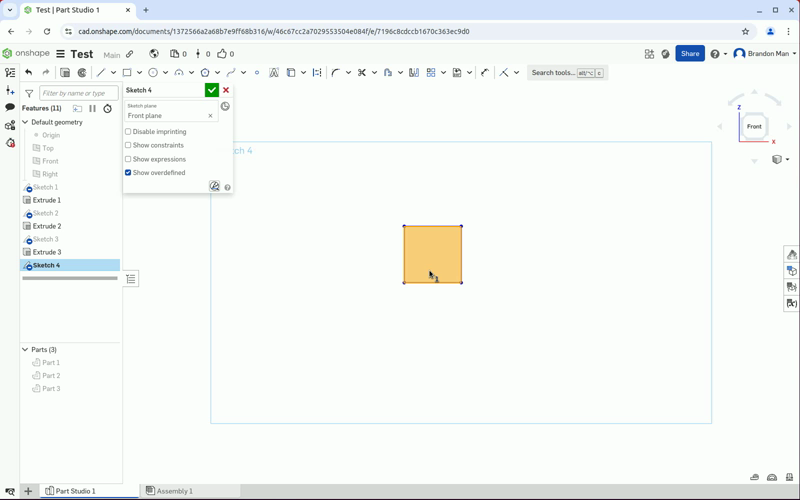
mouse_move(73, 352)
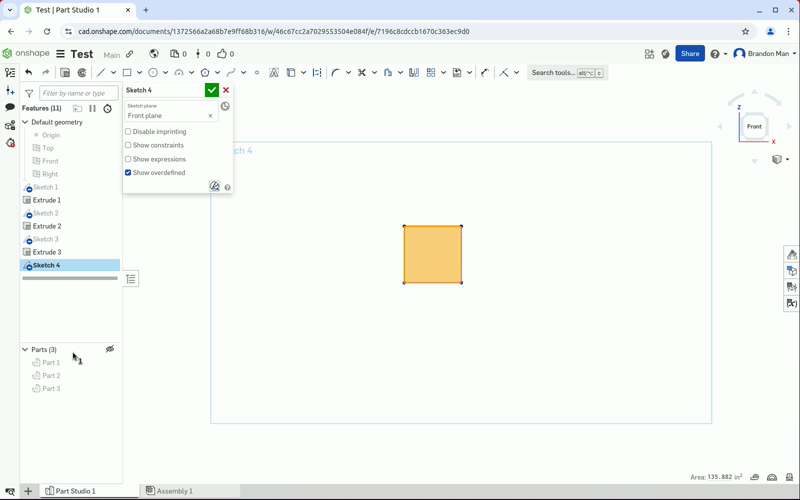
key(shift+y)
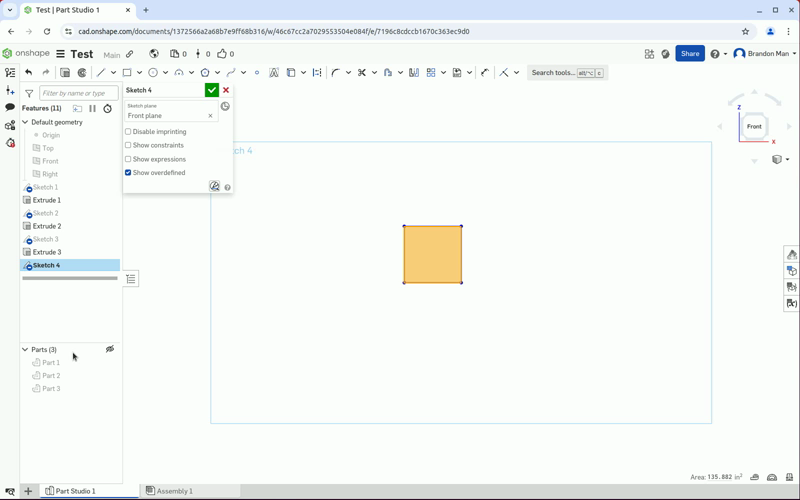
key(shift+e)
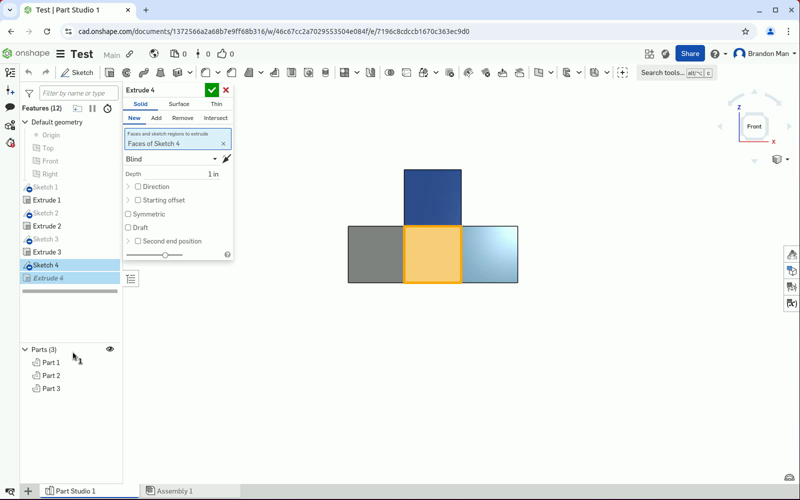
mouse_move(143, 106)
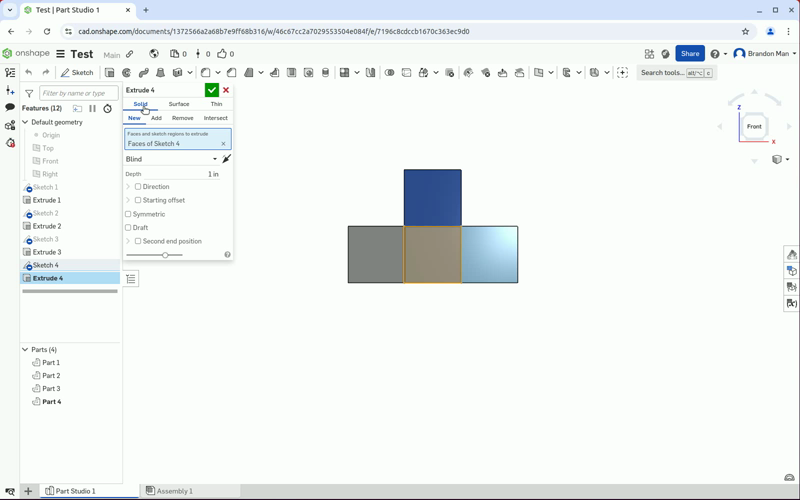
click(143, 106)
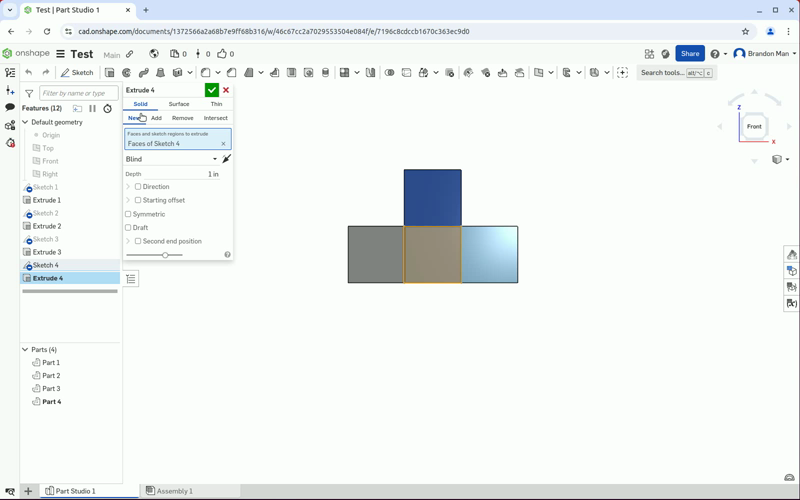
mouse_move(137, 120)
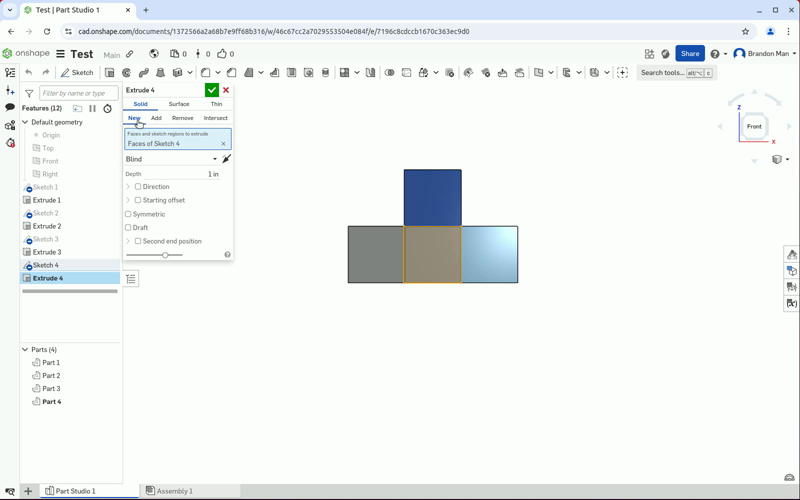
click(137, 120)
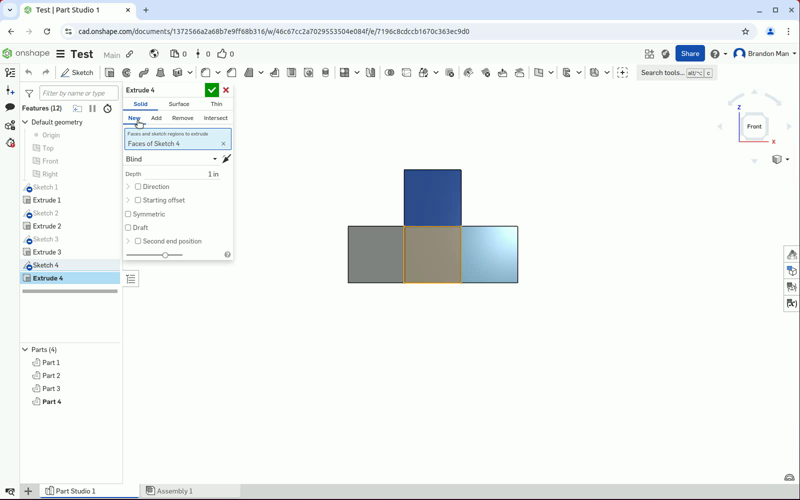
key(tab, 4)
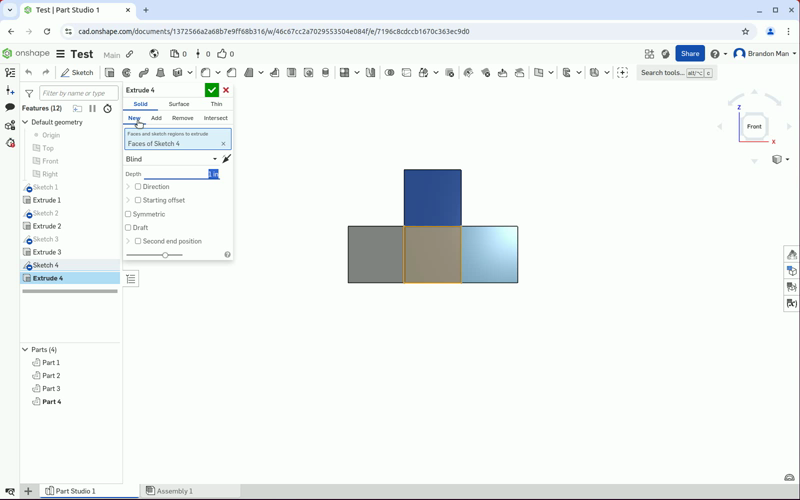
text(11.554)
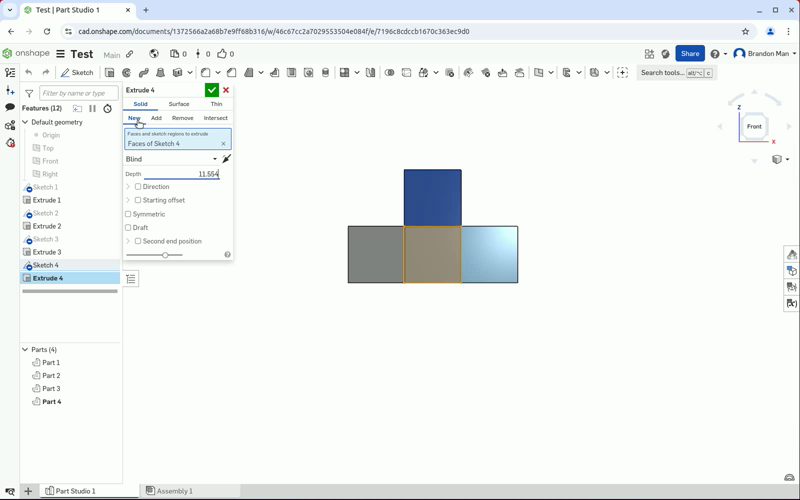
key(enter)
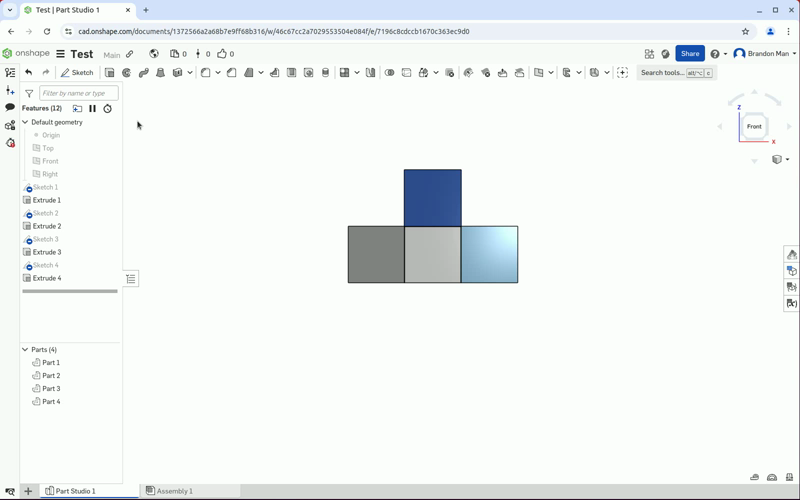
key(shift+h)
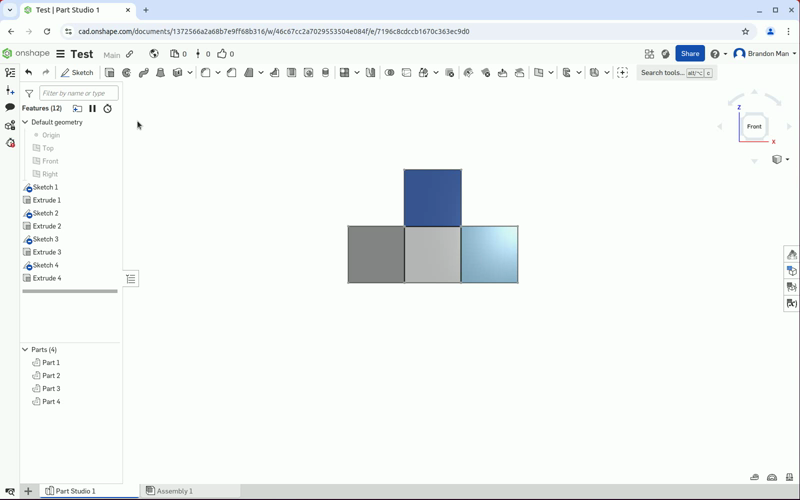
key(shift+h)
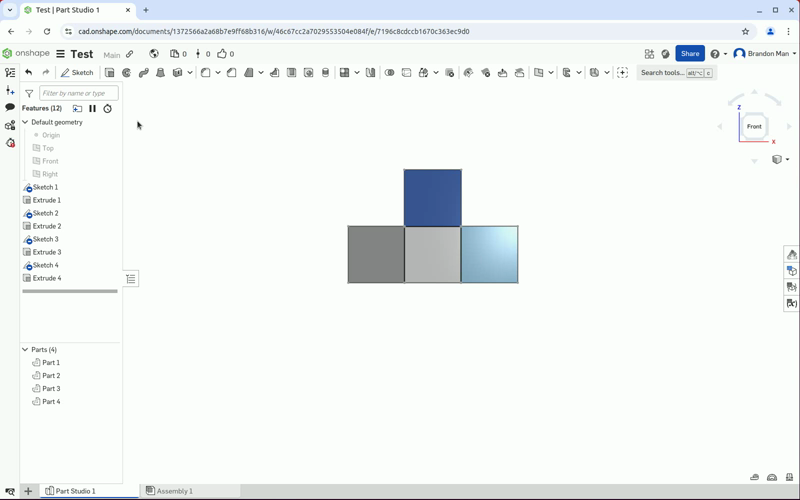
key(shift+7)
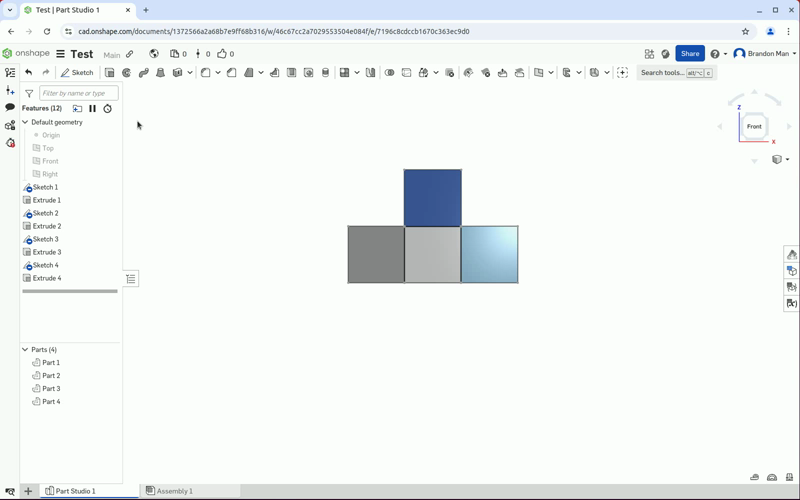
key(left, 2)
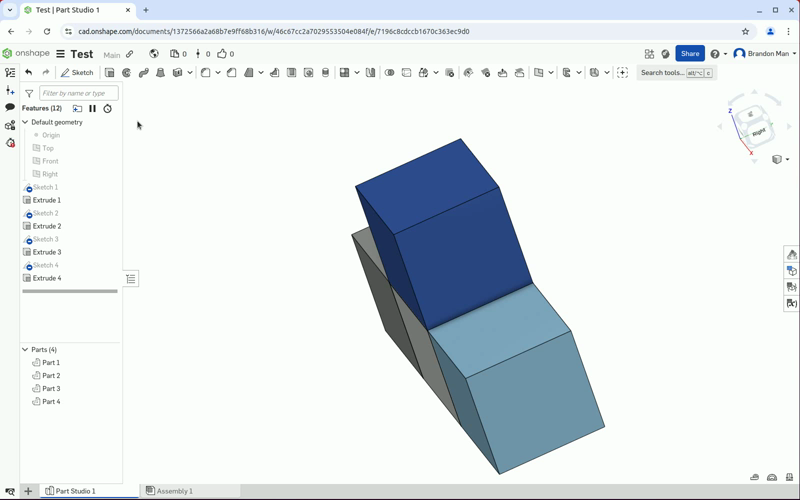
key(down, 2)
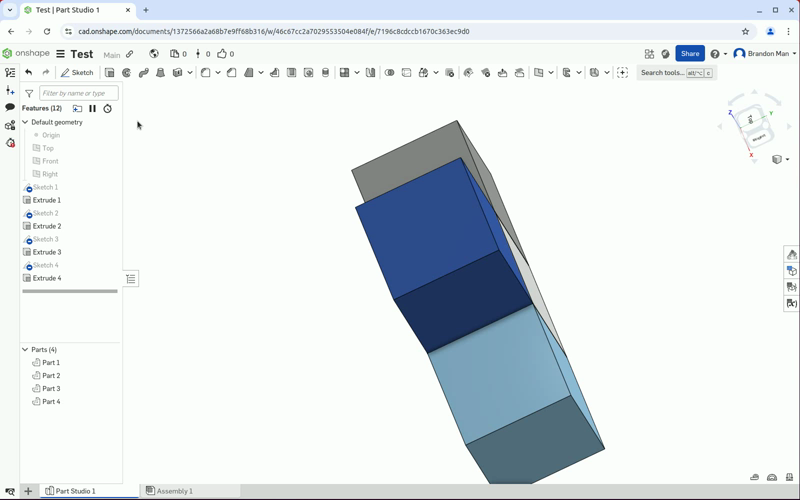
key(up, 2)
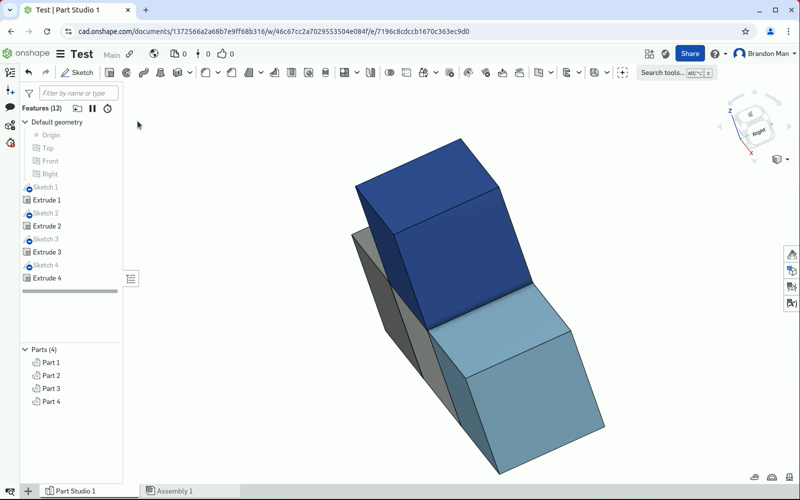
key(right, 2)
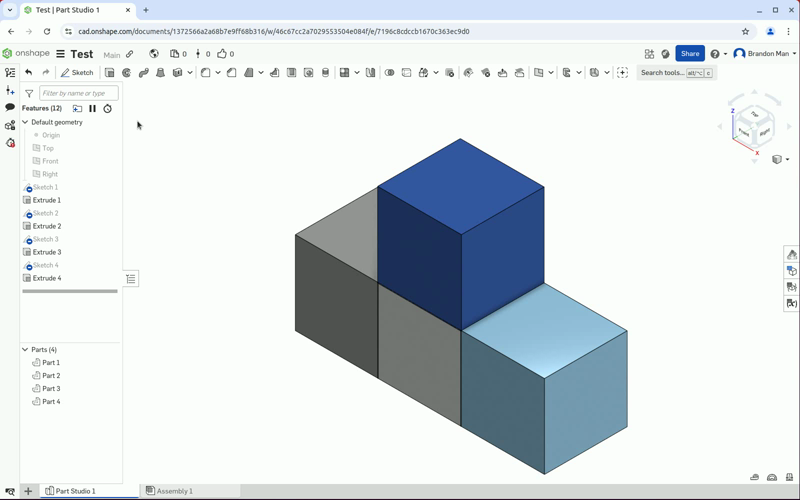
mouse_move(73, 189)
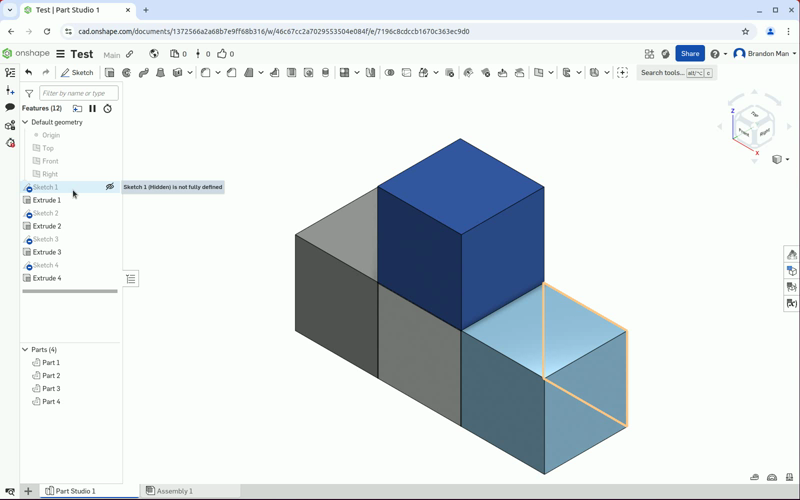
click(73, 189)